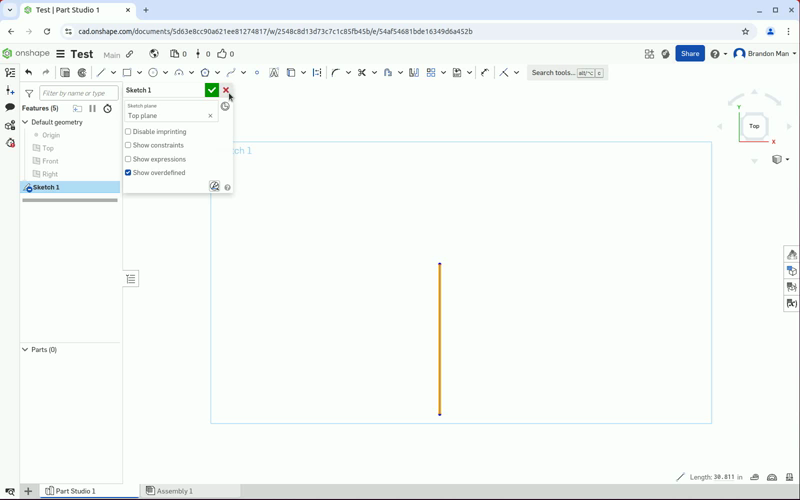
key(shift+h)
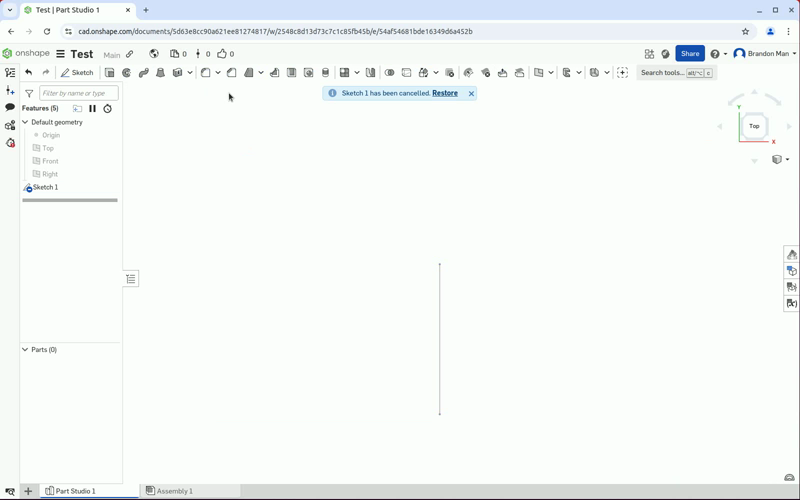
key(shift+s)
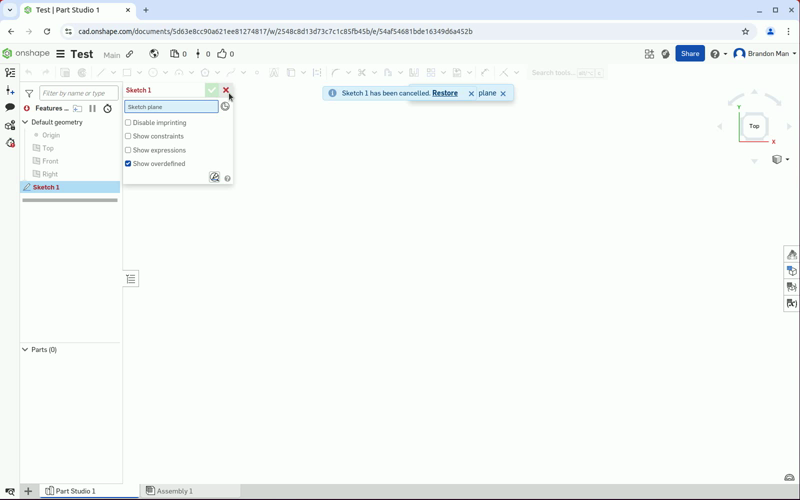
mouse_move(73, 150)
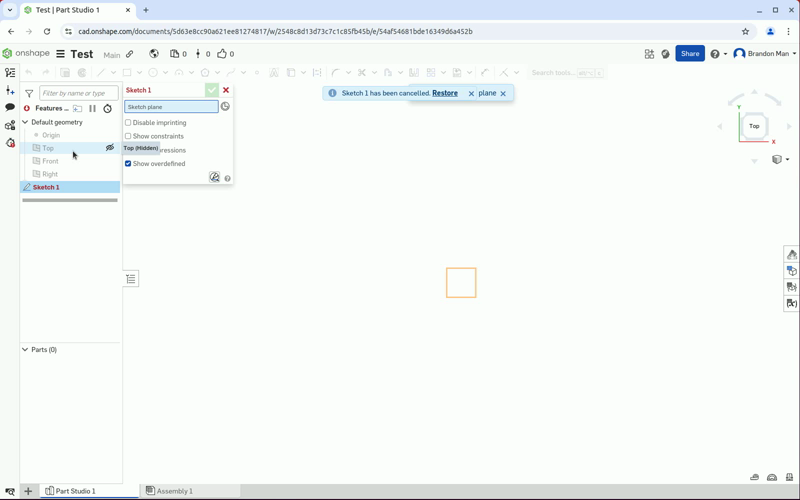
click(73, 150)
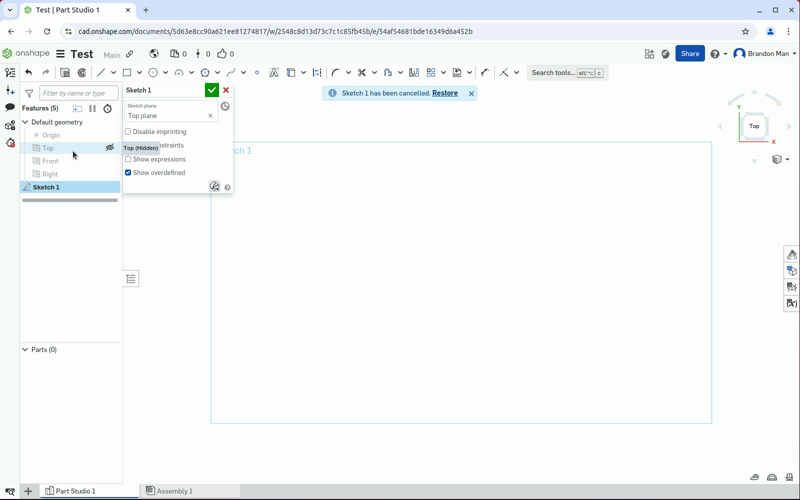
mouse_move(73, 352)
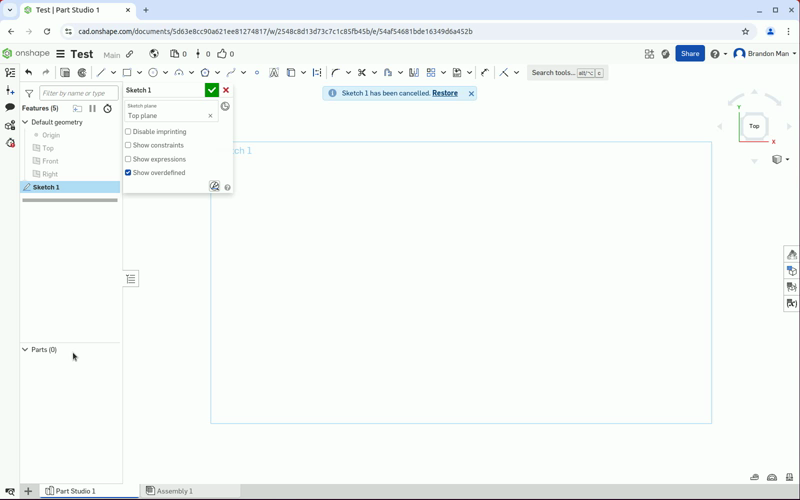
key(y)
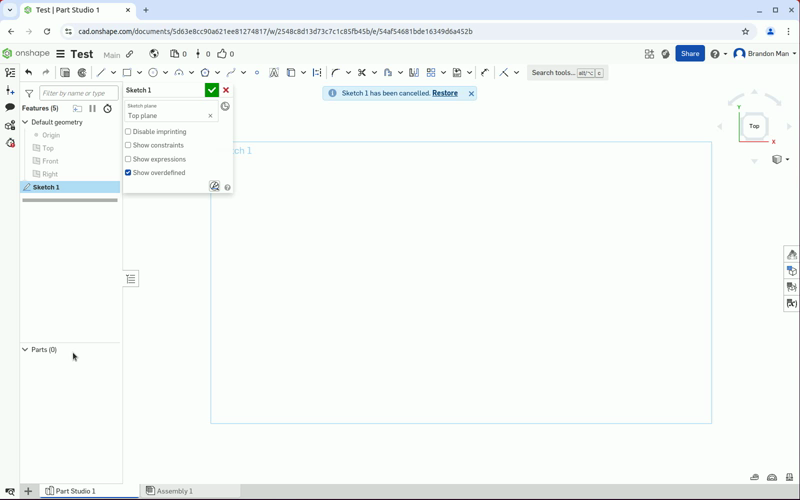
key(l)
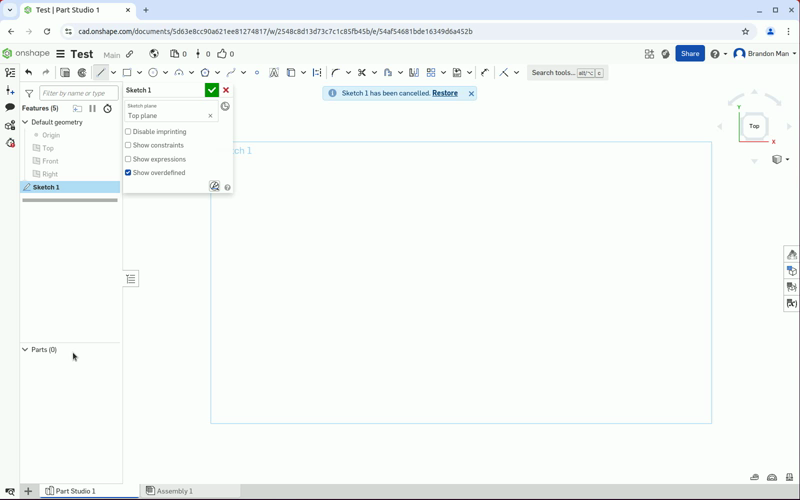
key_down(shift)
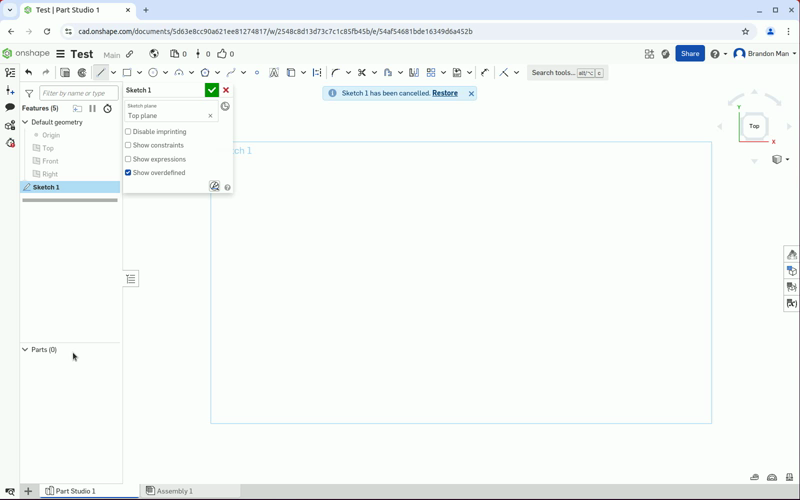
mouse_move(355, 282)
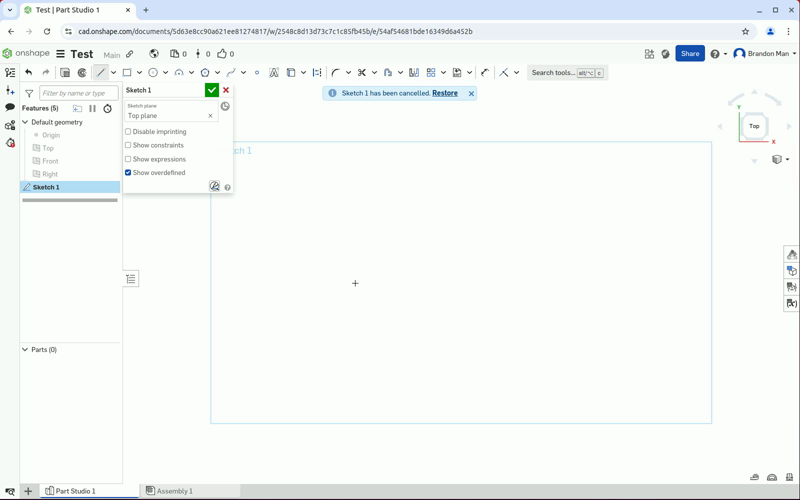
click(355, 282)
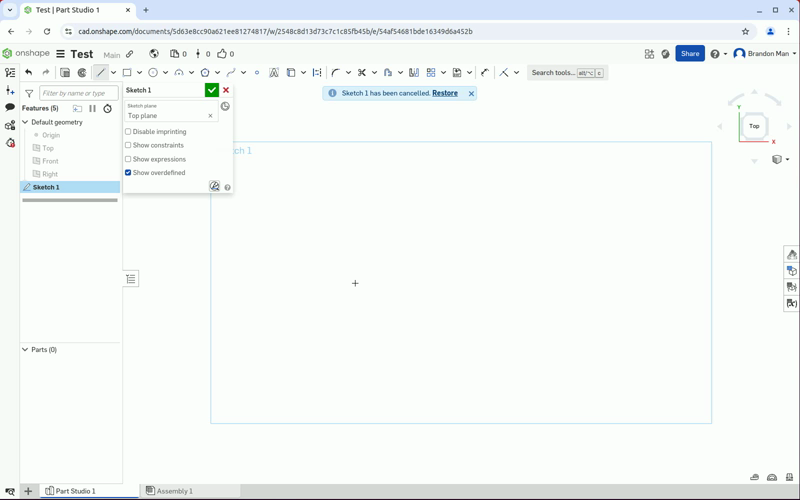
key_up(shift)
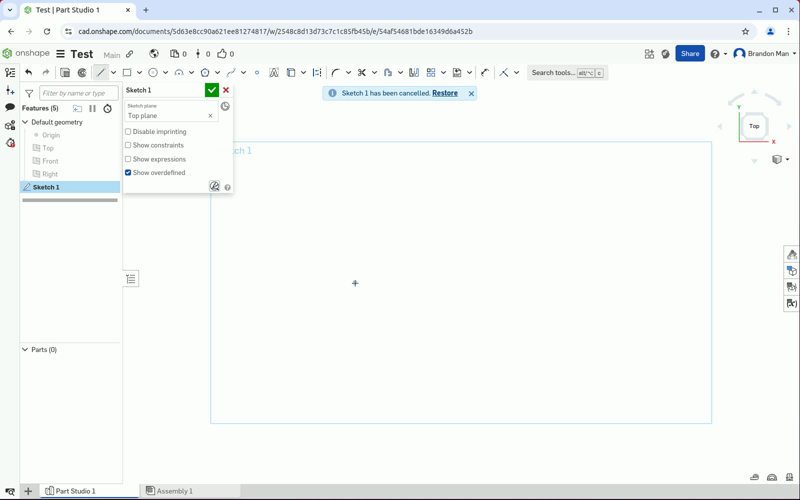
key_down(shift)
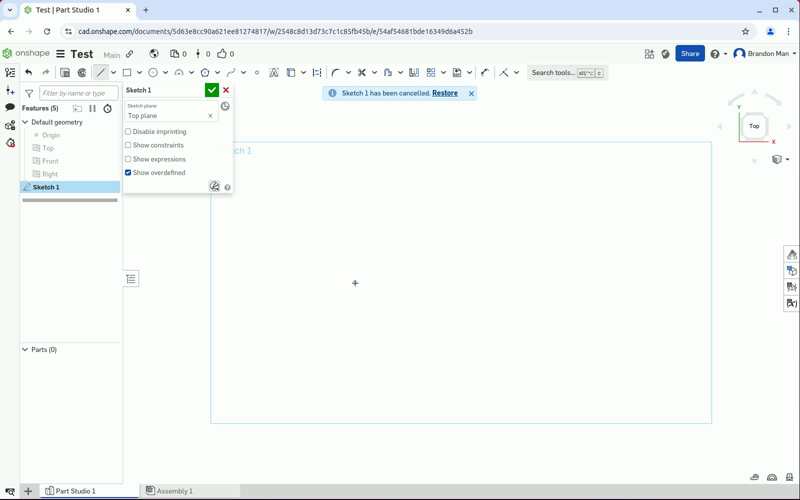
mouse_move(565, 282)
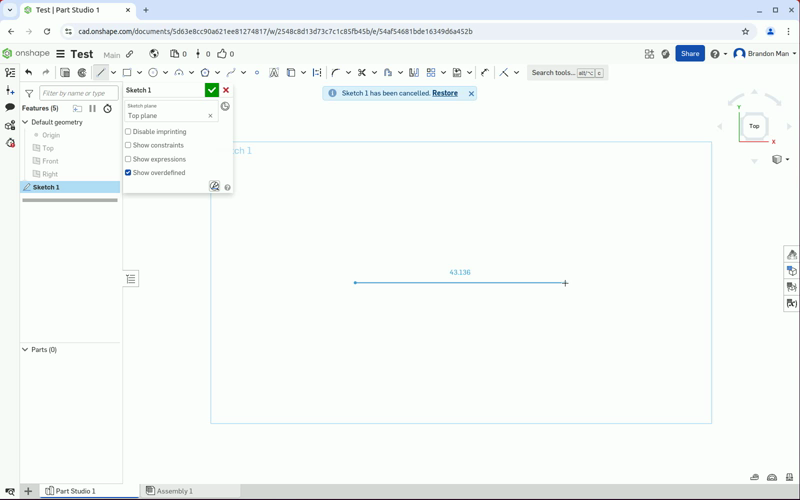
click(565, 282)
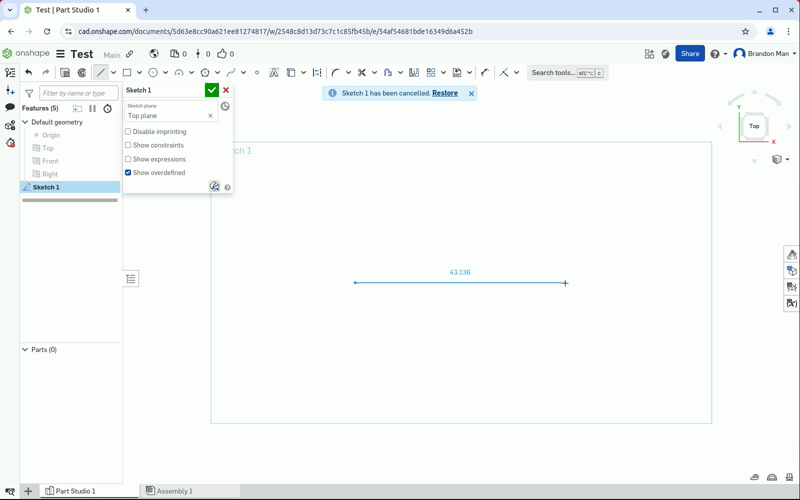
key_up(shift)
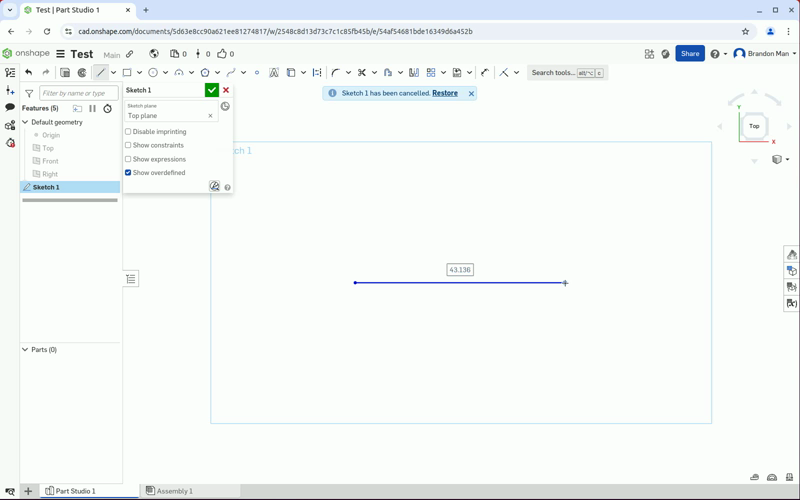
key_down(shift)
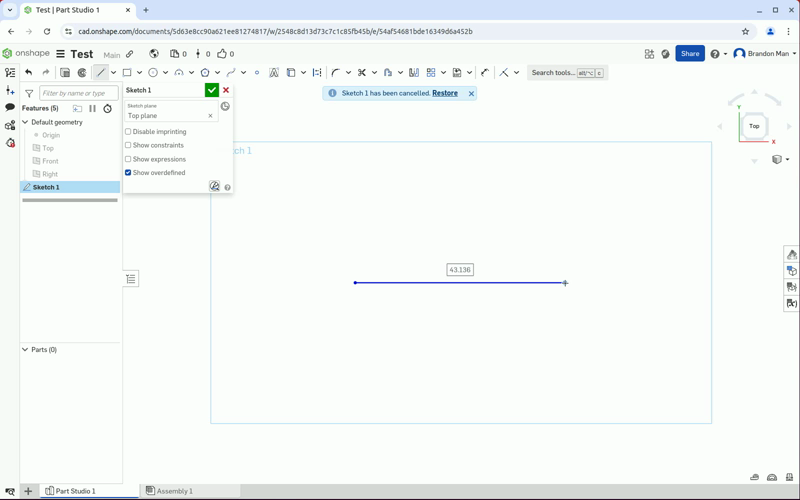
mouse_move(565, 170)
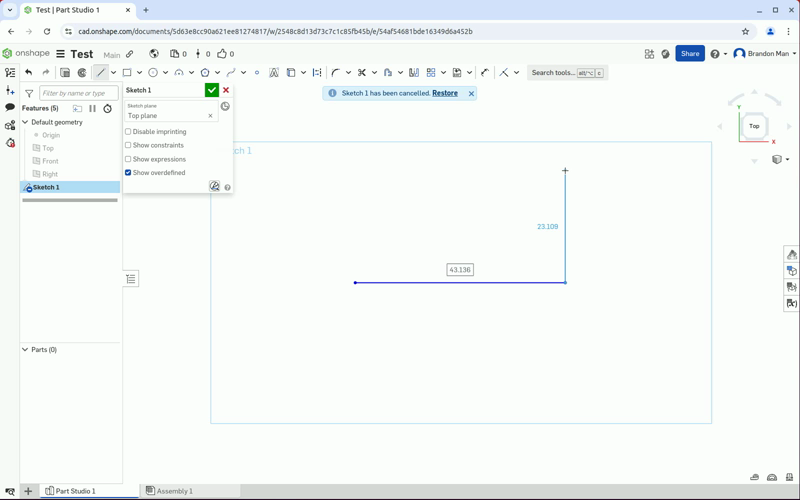
click(565, 170)
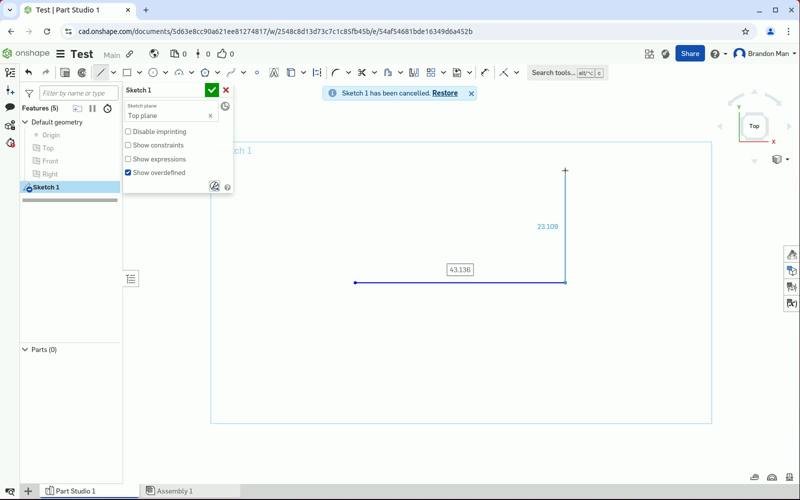
key_up(shift)
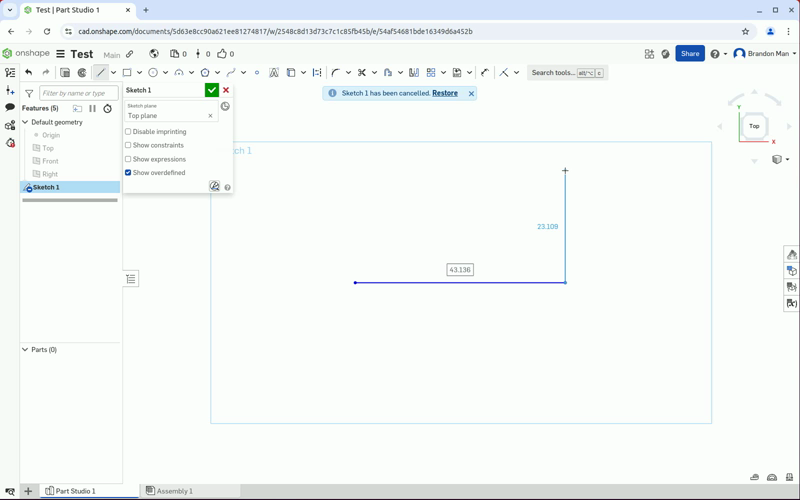
key_down(shift)
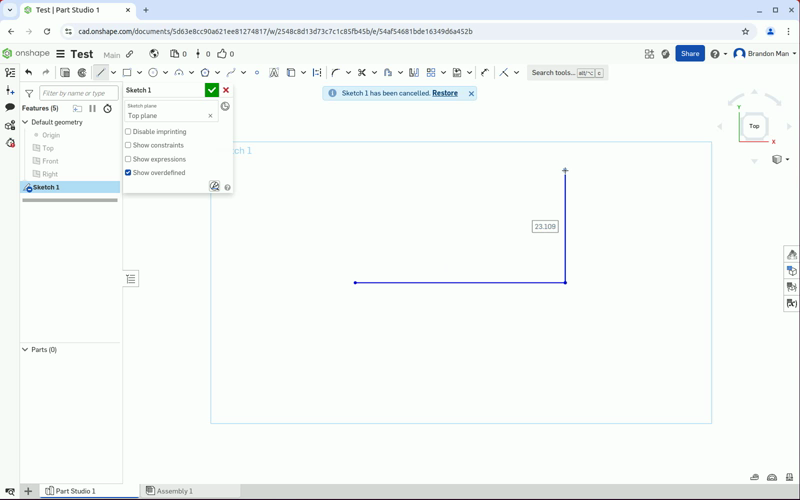
mouse_move(355, 170)
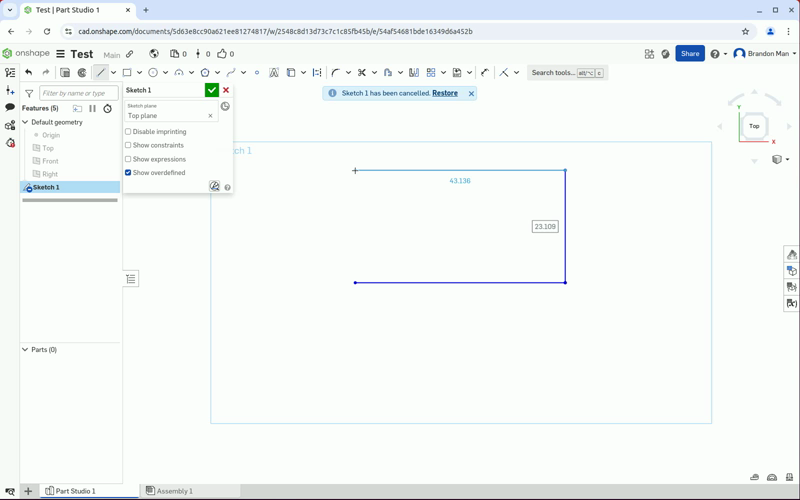
click(355, 170)
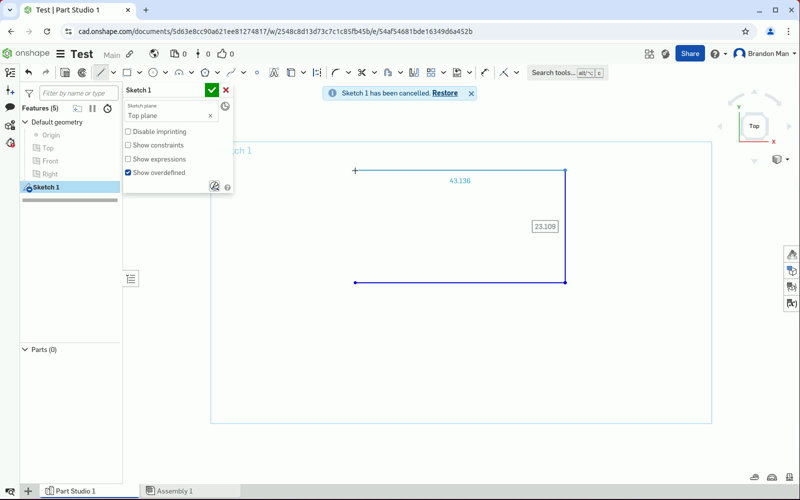
key_up(shift)
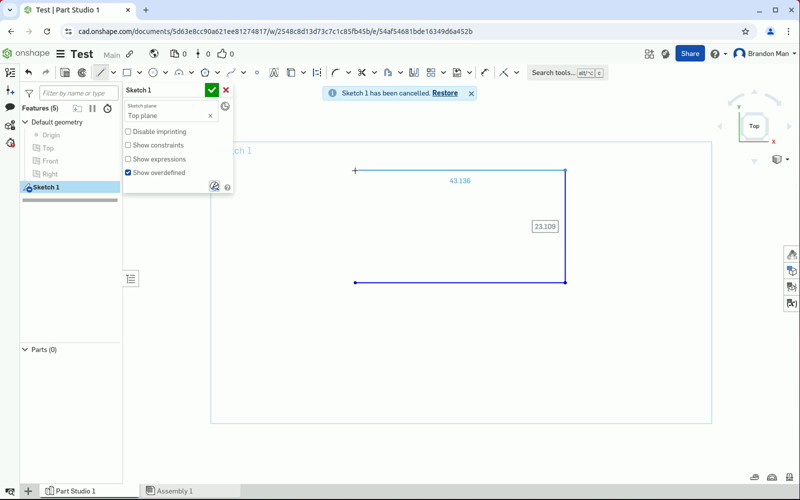
key_down(shift)
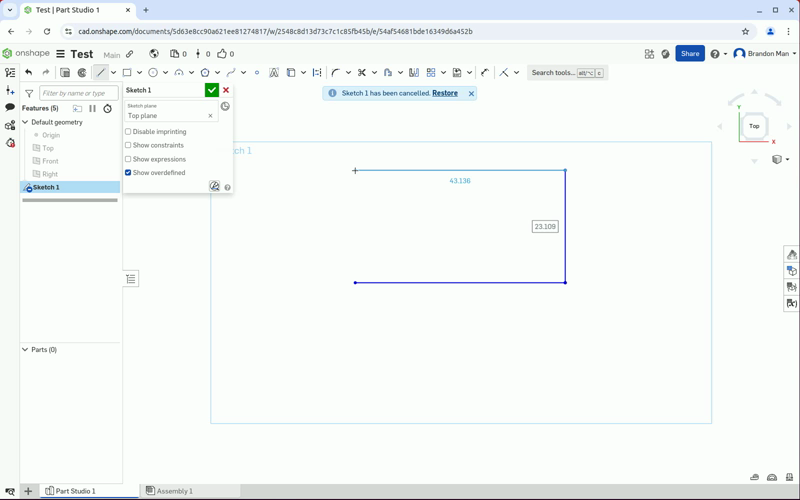
mouse_move(355, 282)
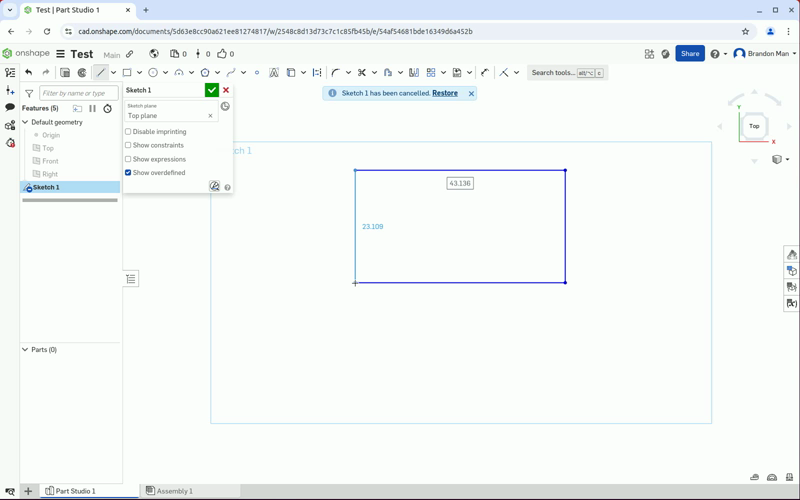
key_up(shift)
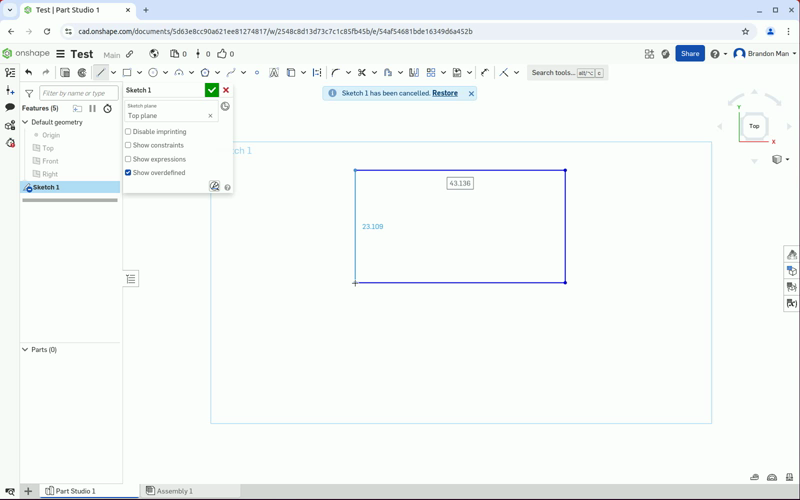
click(355, 282)
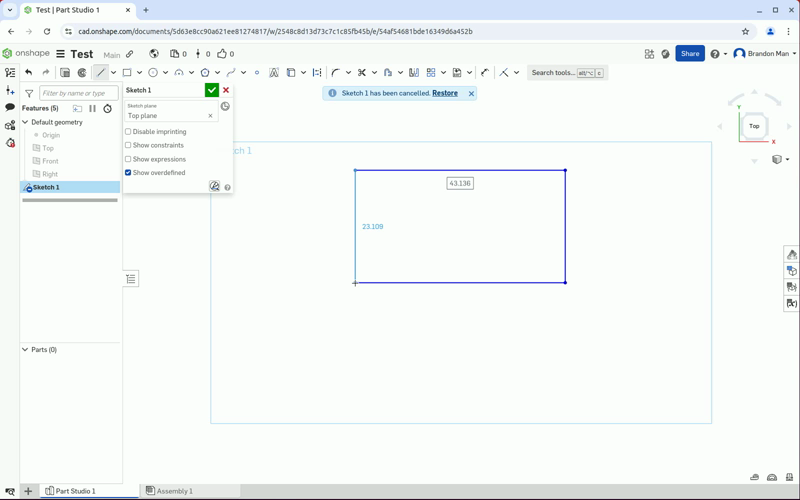
key(esc)
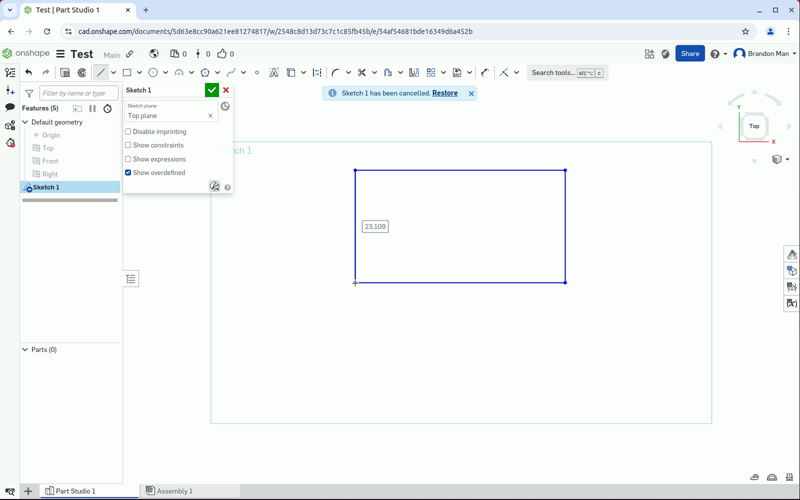
key(l)
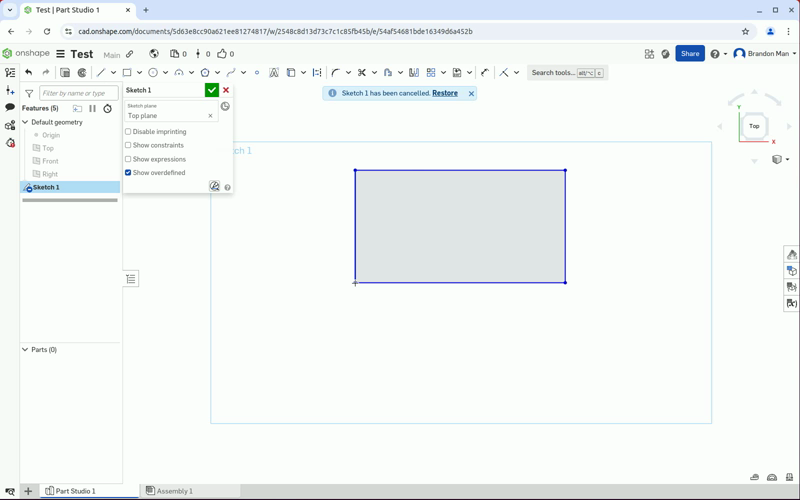
key_down(shift)
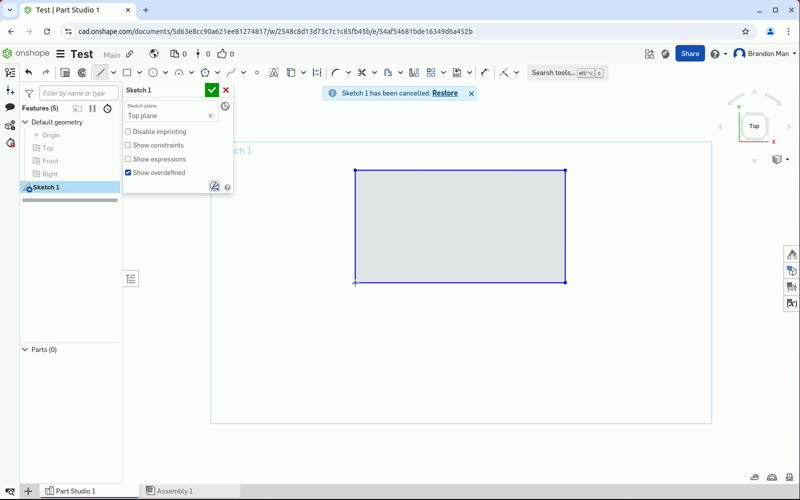
mouse_move(364, 274)
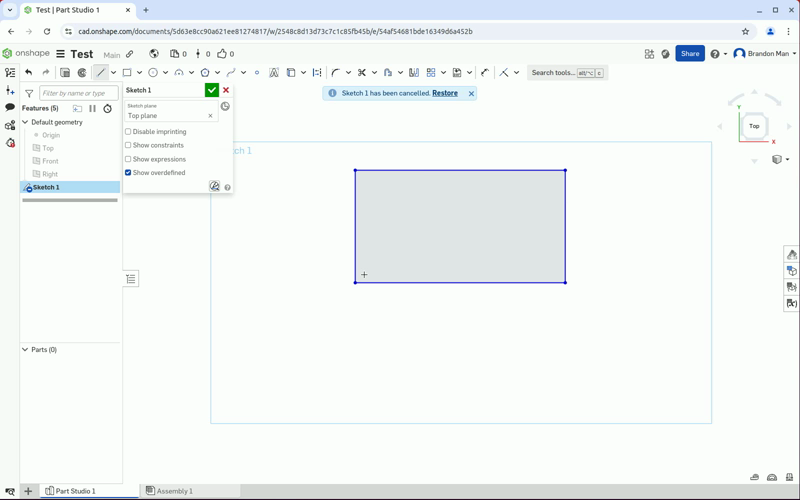
click(364, 274)
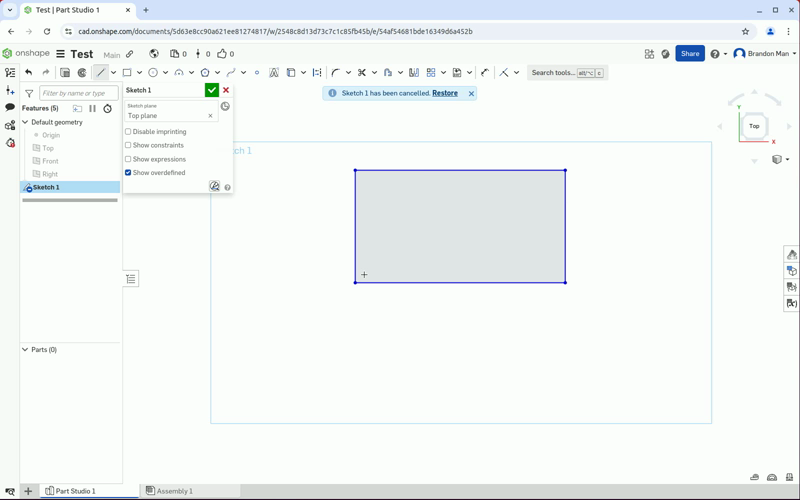
key_up(shift)
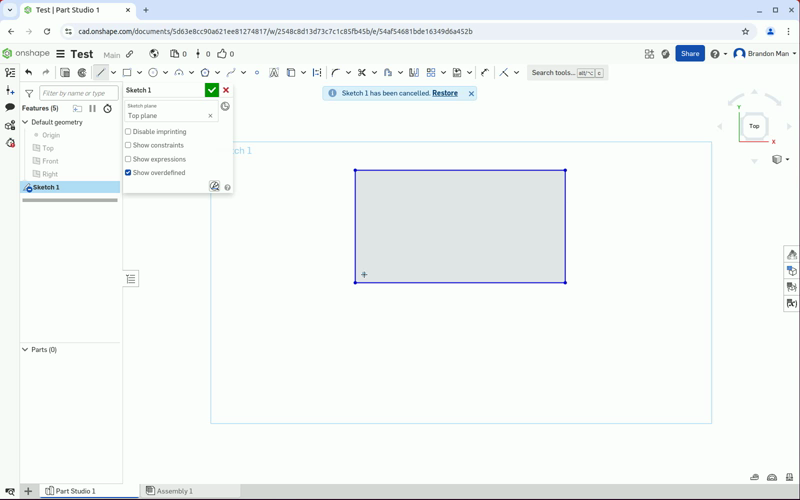
key_down(shift)
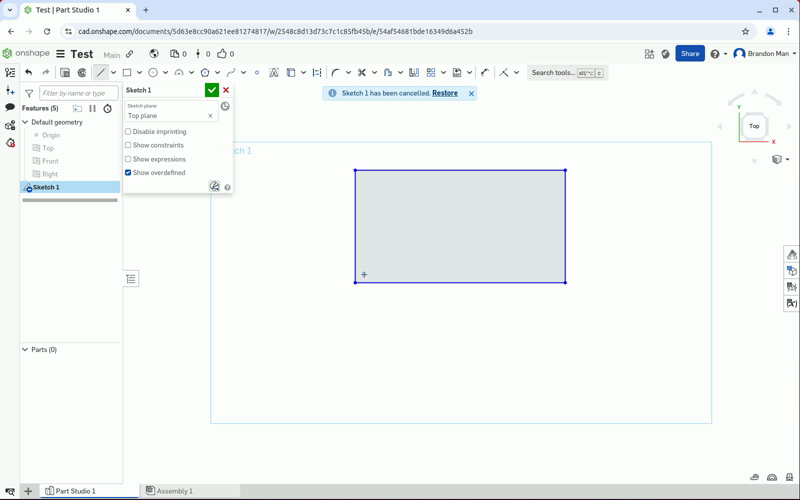
mouse_move(556, 274)
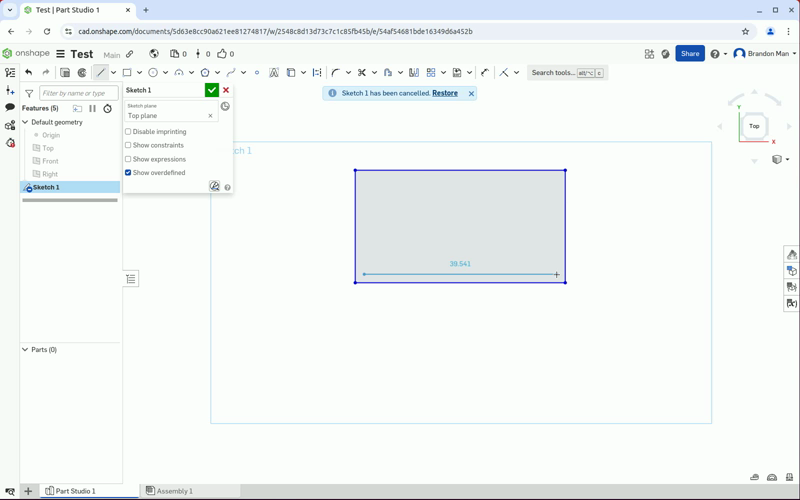
click(556, 274)
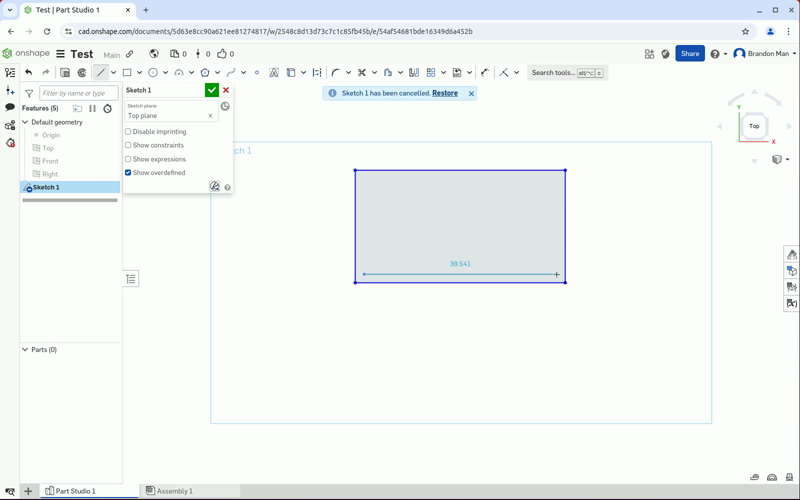
key_up(shift)
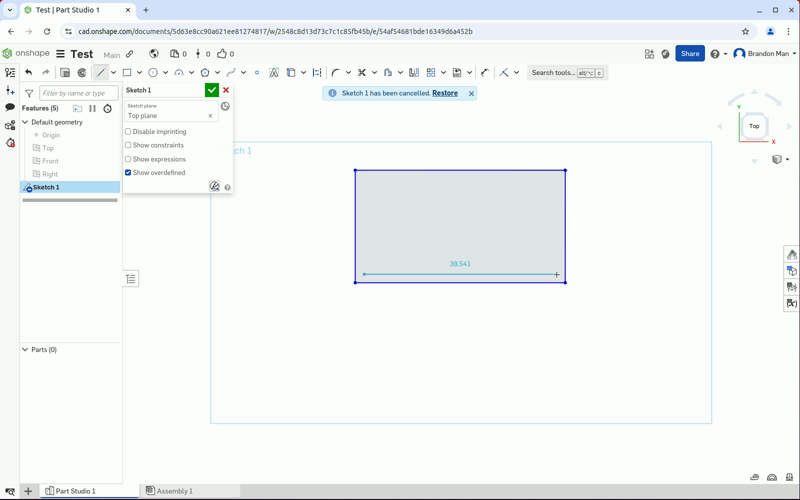
key_down(shift)
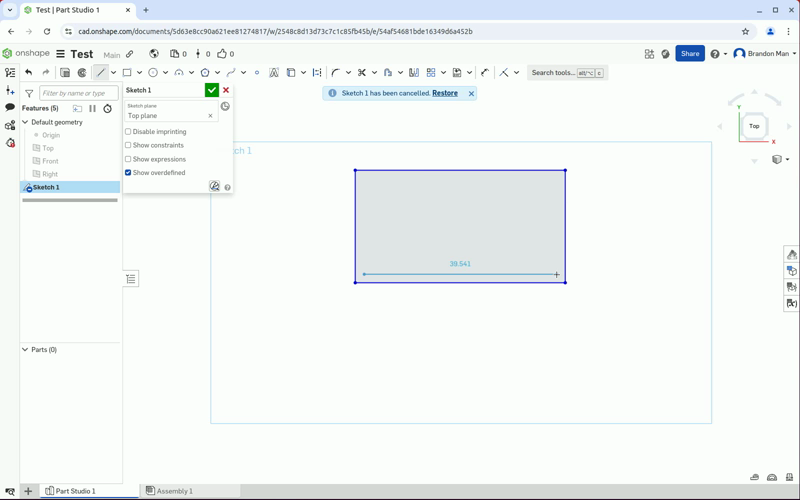
mouse_move(586, 274)
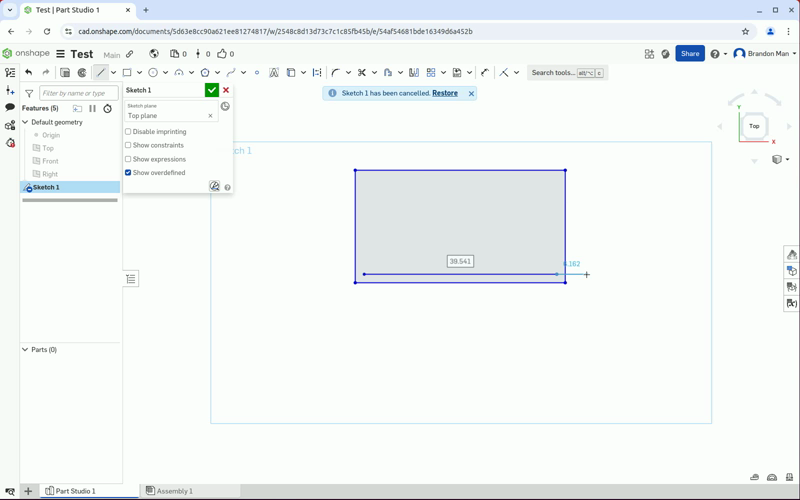
mouse_move(556, 216)
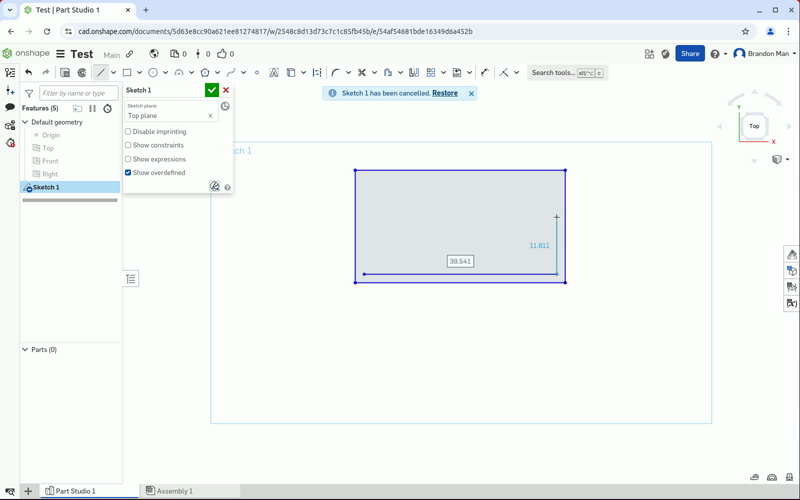
click(556, 216)
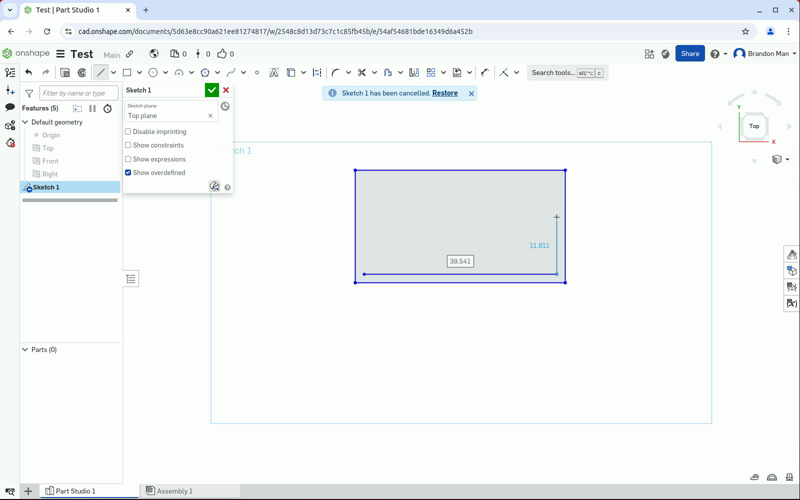
key_up(shift)
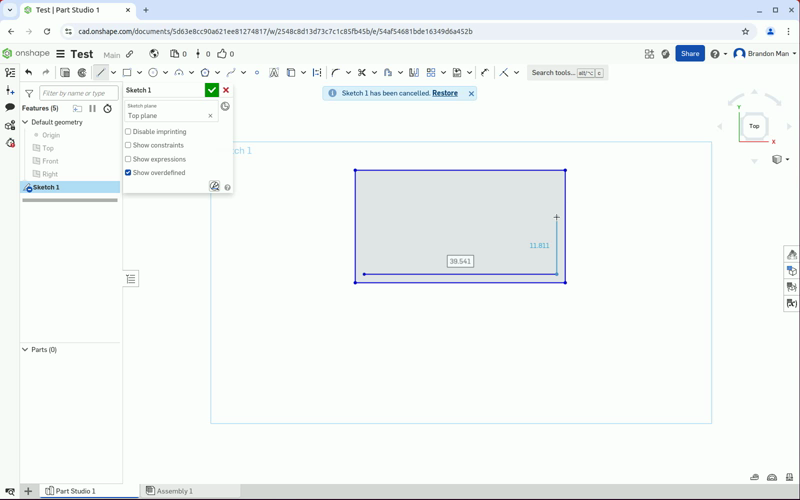
key_down(shift)
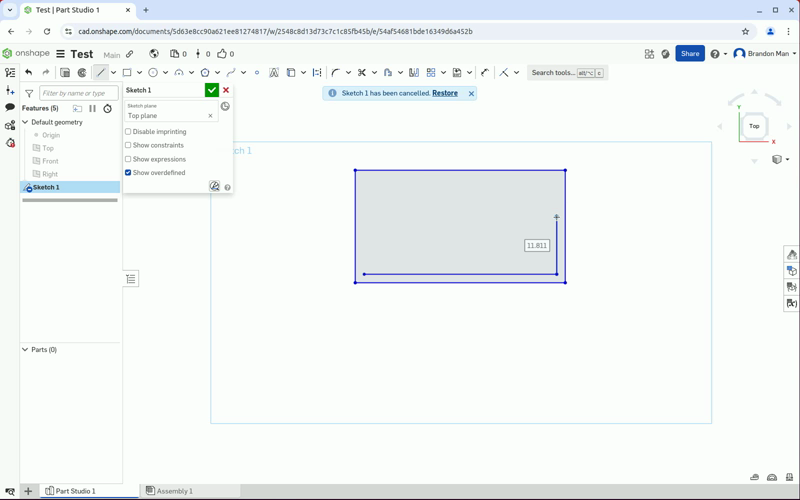
mouse_move(586, 216)
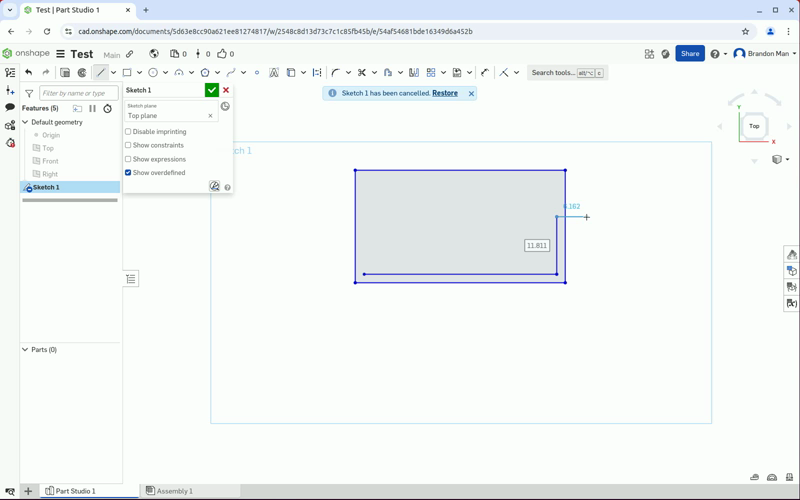
mouse_move(556, 214)
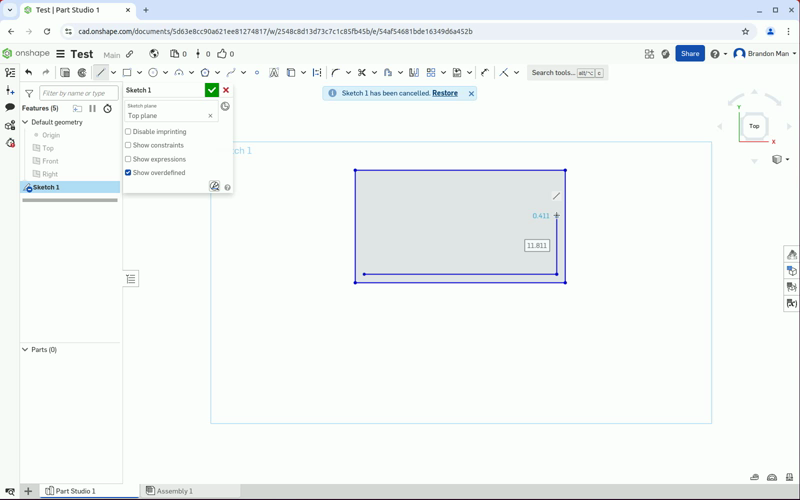
scroll(6)
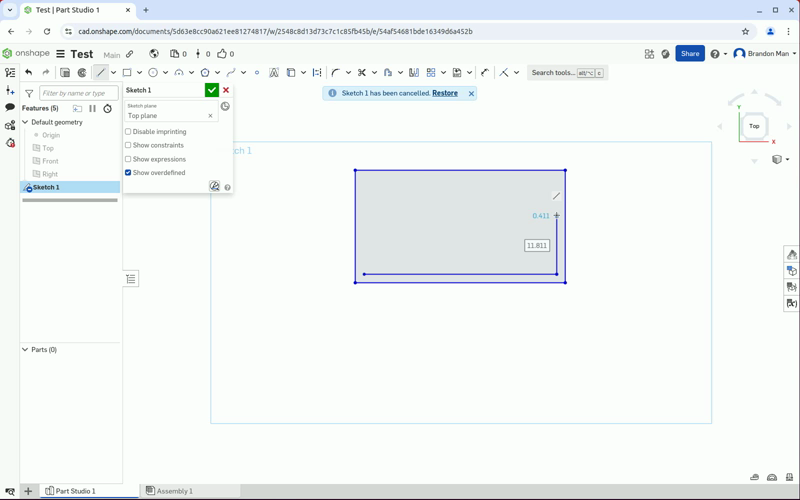
scroll(6)
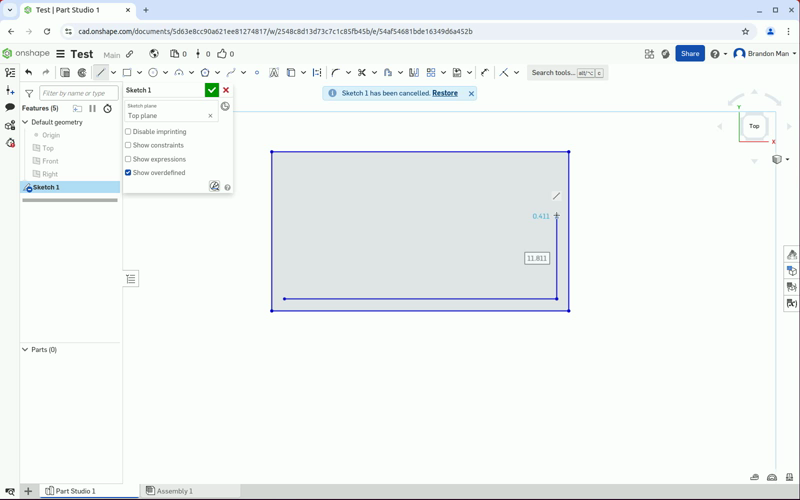
scroll(6)
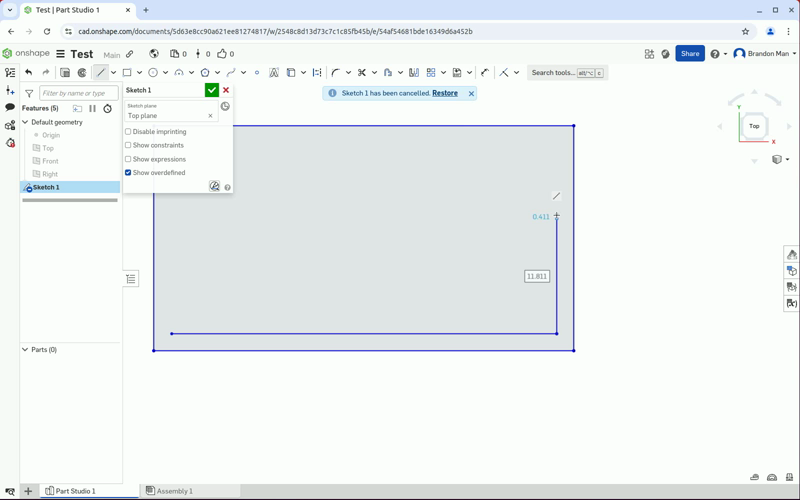
scroll(6)
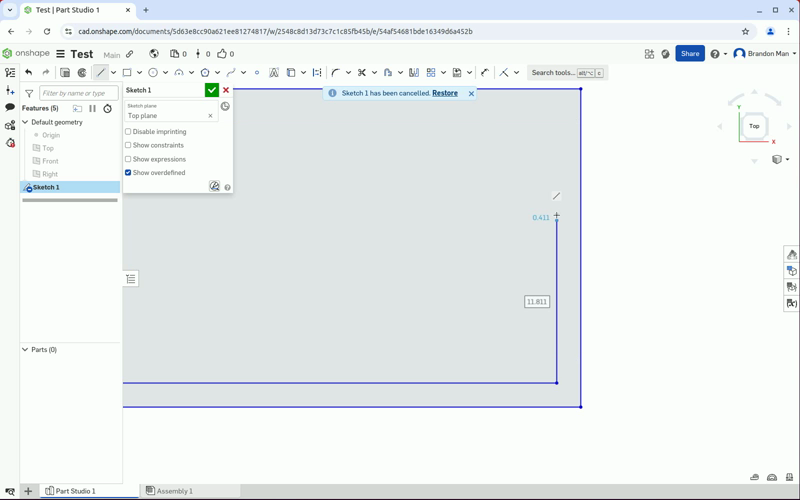
scroll(6)
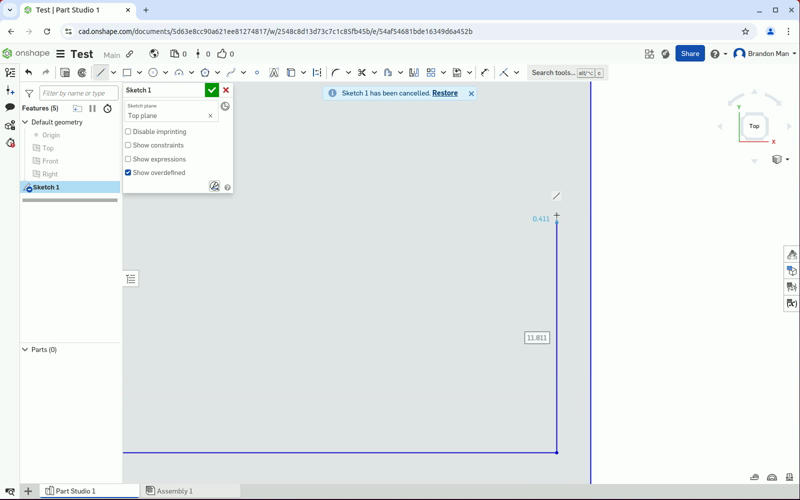
scroll(6)
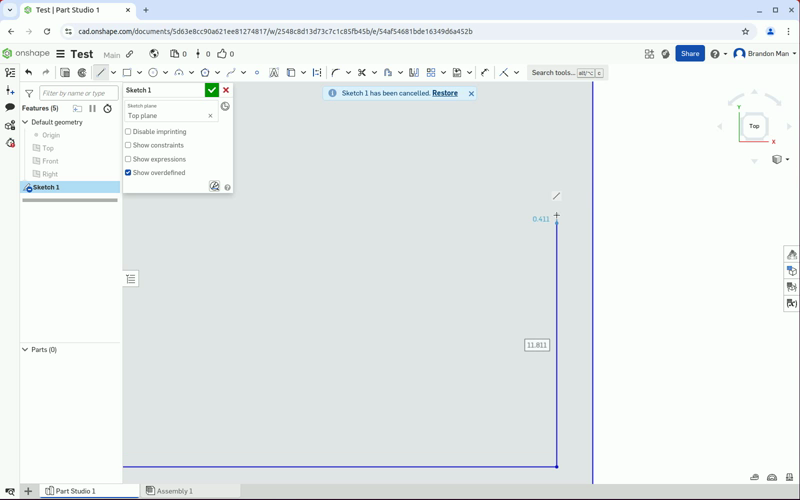
scroll(6)
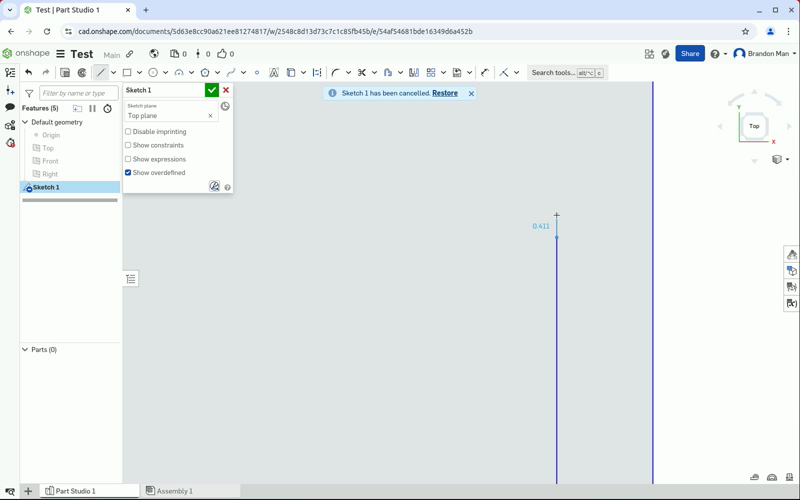
click(556, 214)
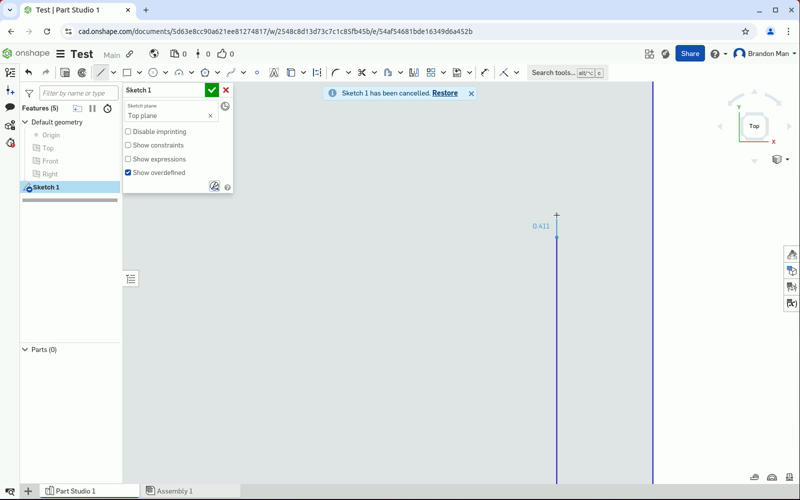
scroll(-6)
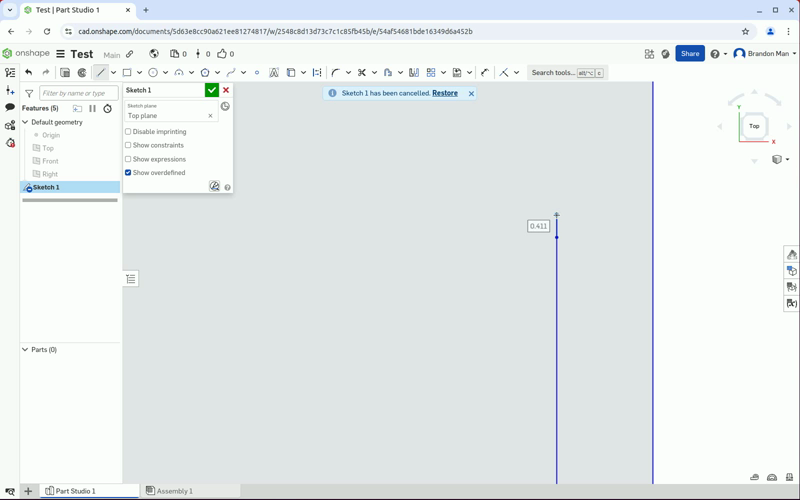
scroll(-6)
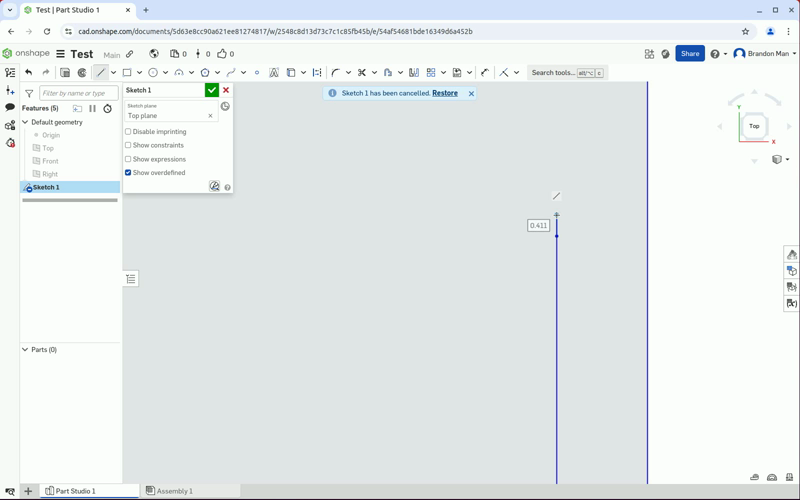
scroll(-6)
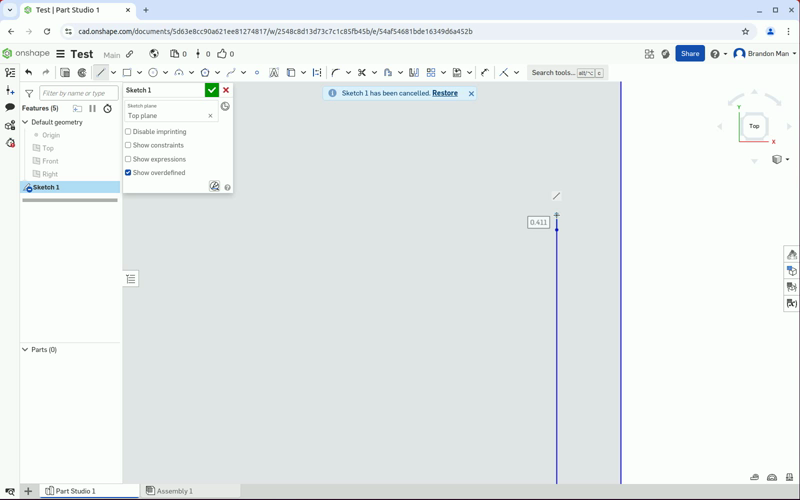
scroll(-6)
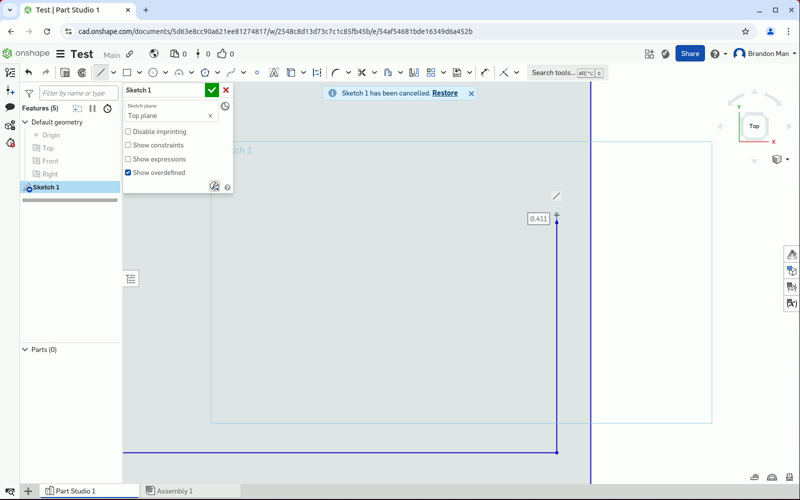
scroll(-6)
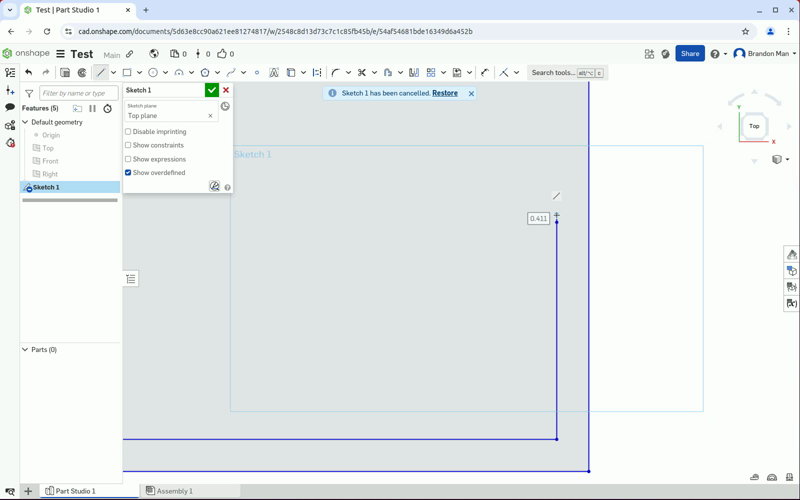
scroll(-6)
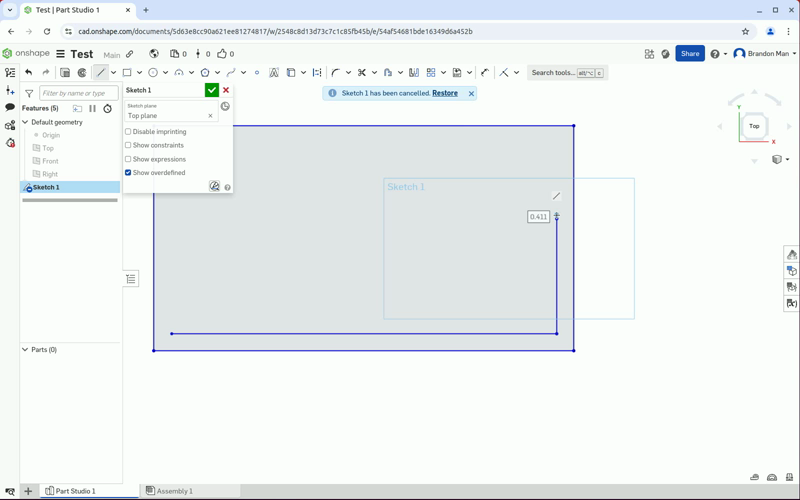
scroll(-6)
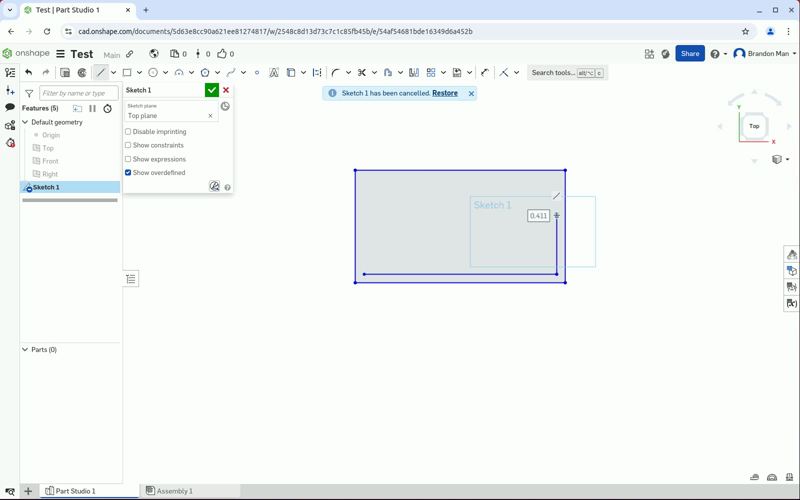
key_up(shift)
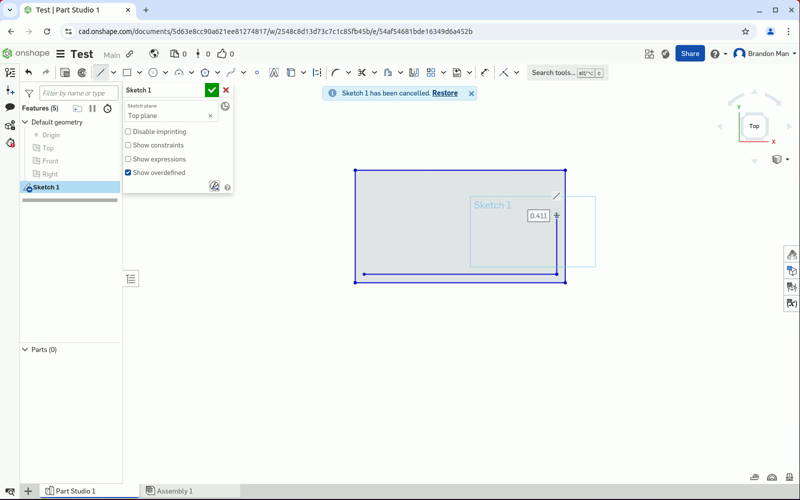
key_down(shift)
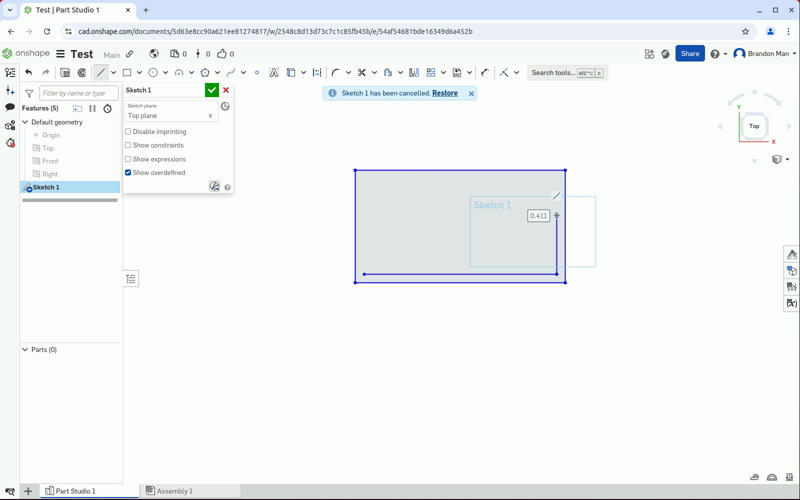
mouse_move(586, 214)
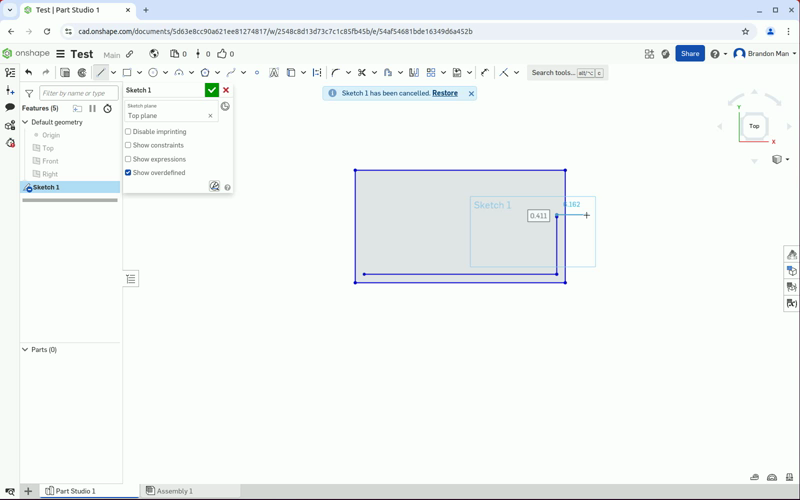
mouse_move(556, 179)
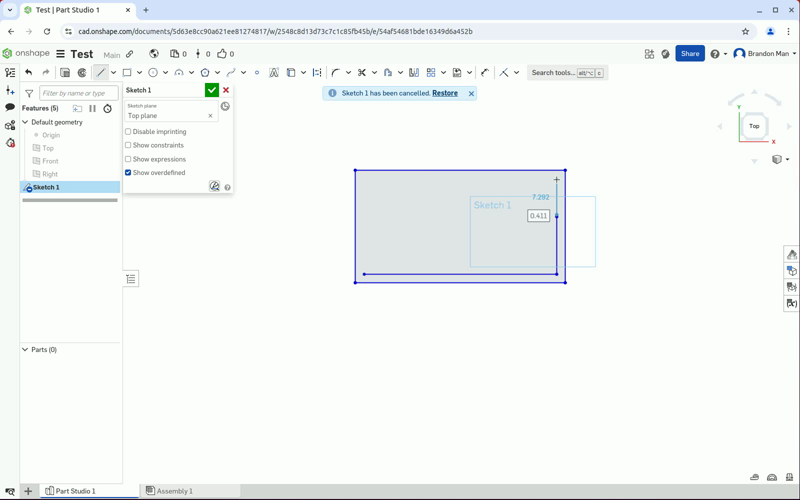
click(556, 179)
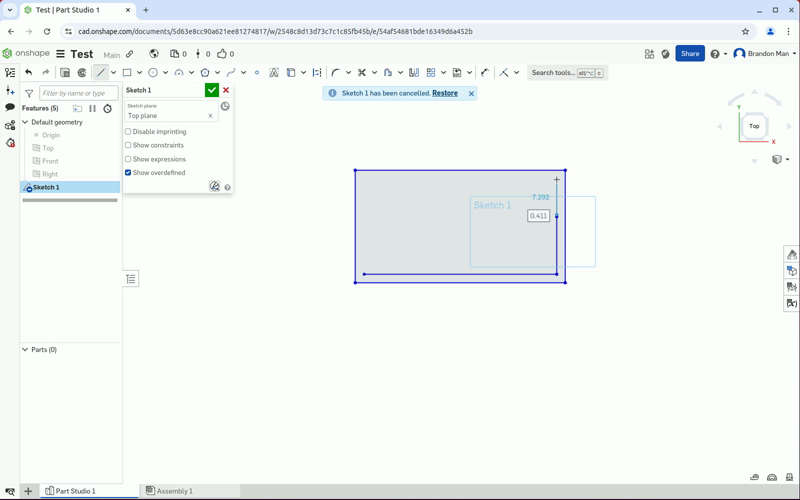
key_up(shift)
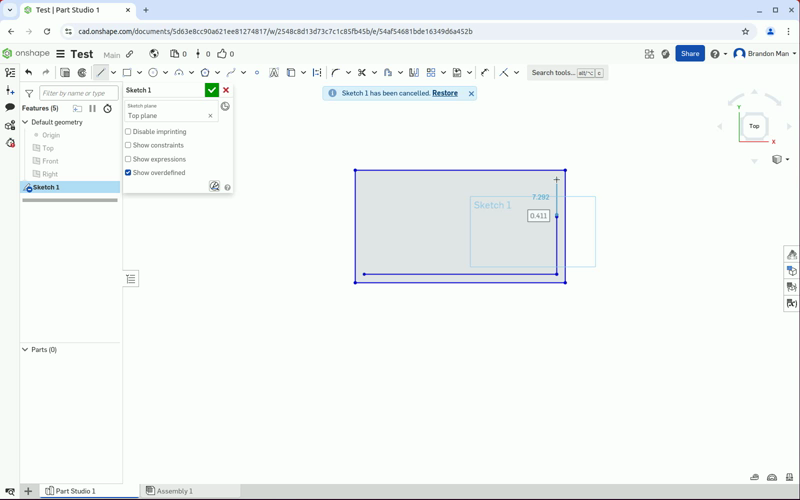
key_down(shift)
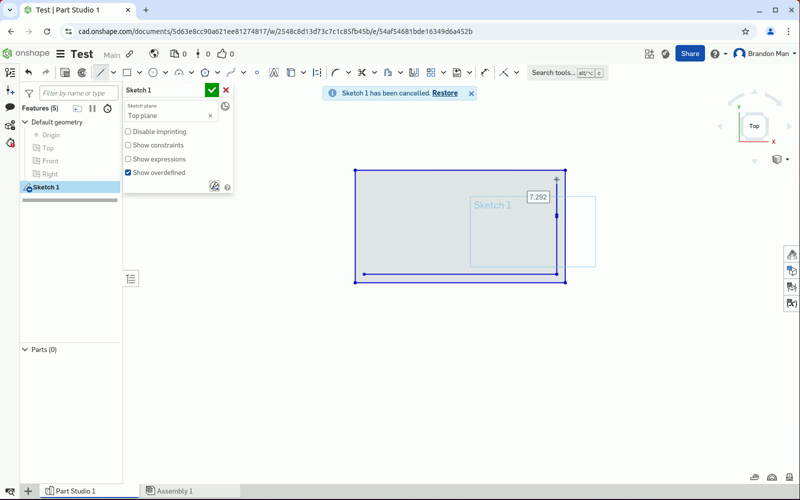
mouse_move(364, 179)
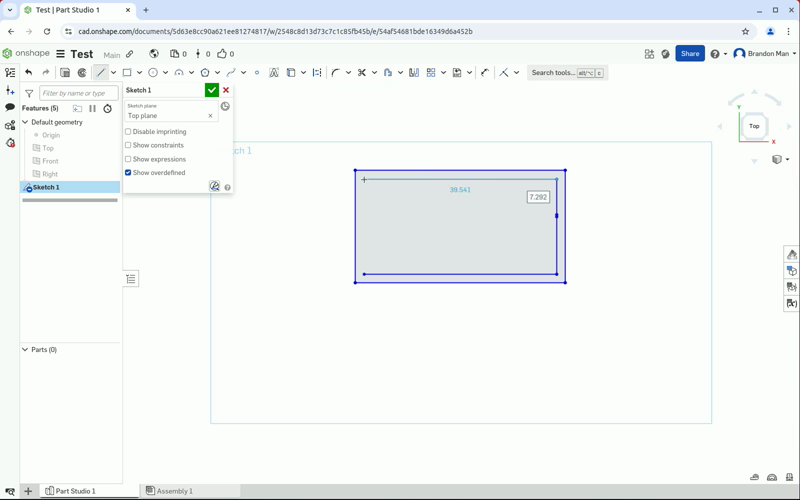
click(364, 179)
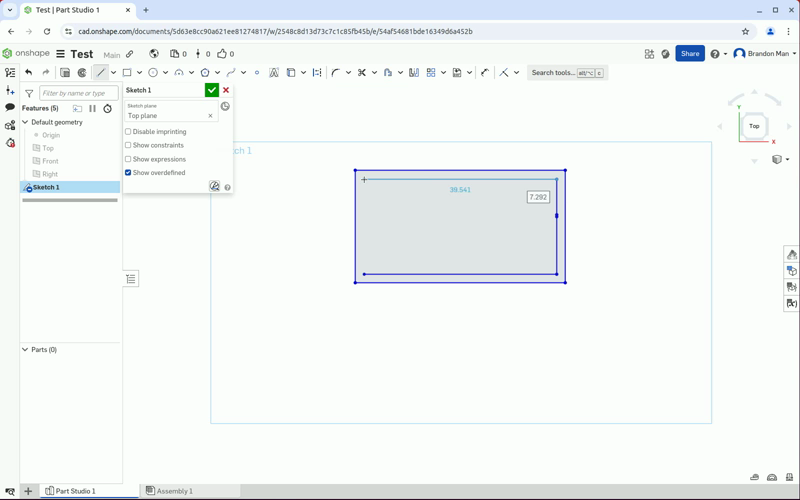
key_up(shift)
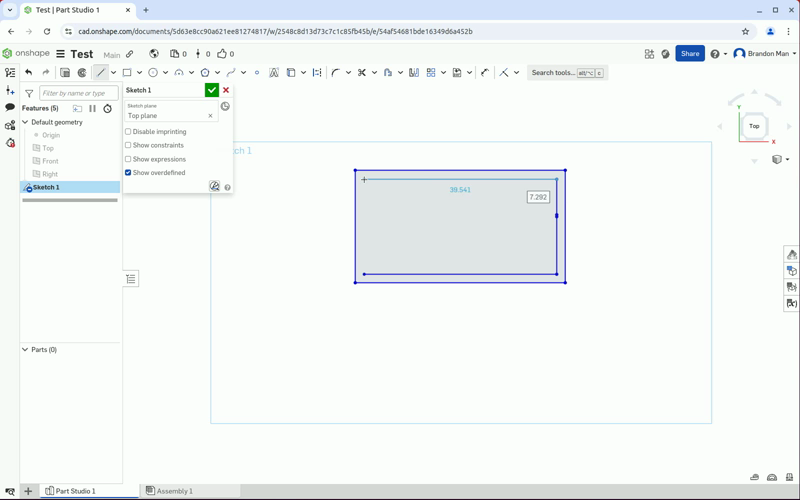
key_down(shift)
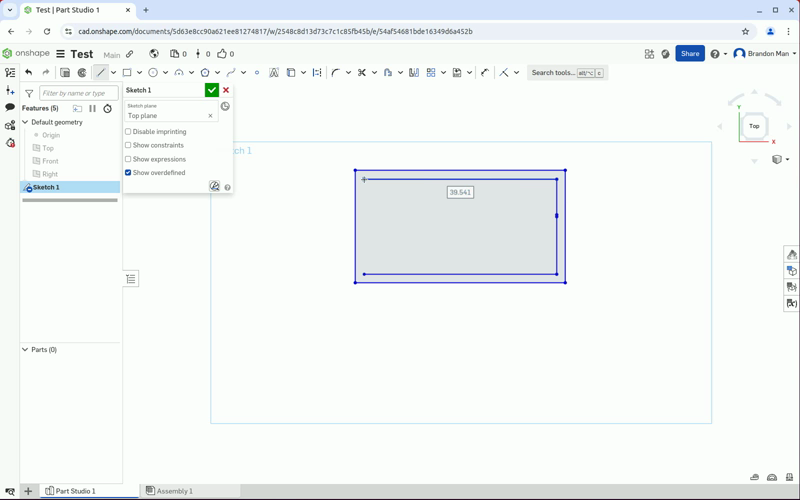
mouse_move(394, 179)
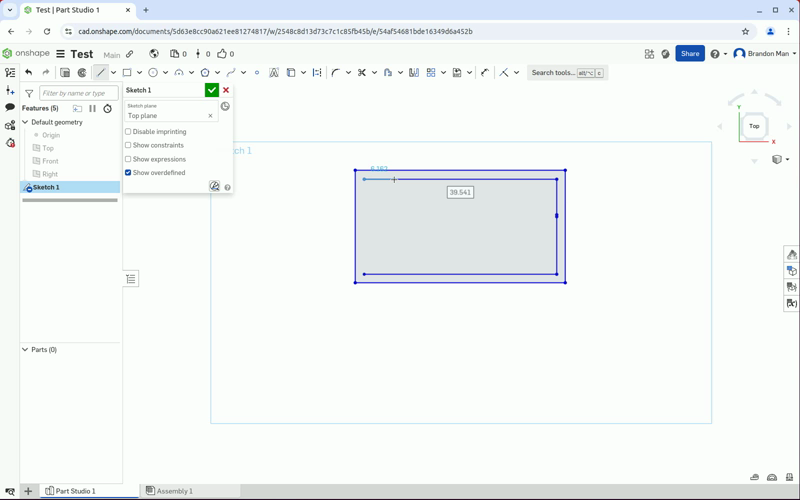
mouse_move(364, 214)
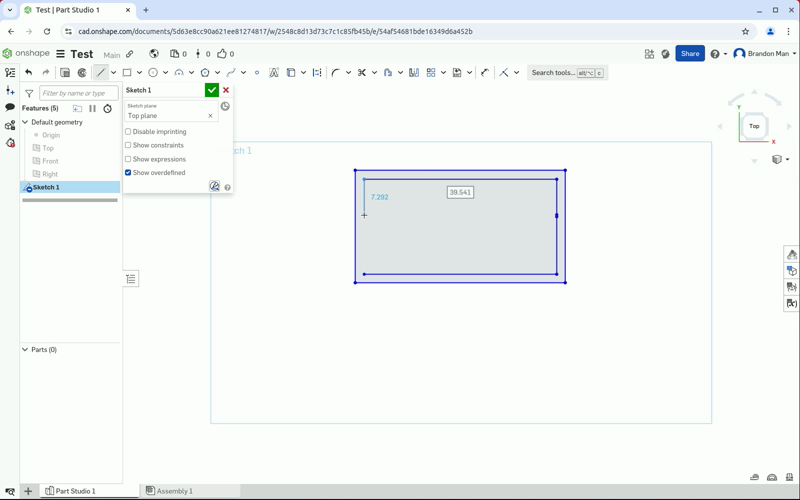
click(364, 214)
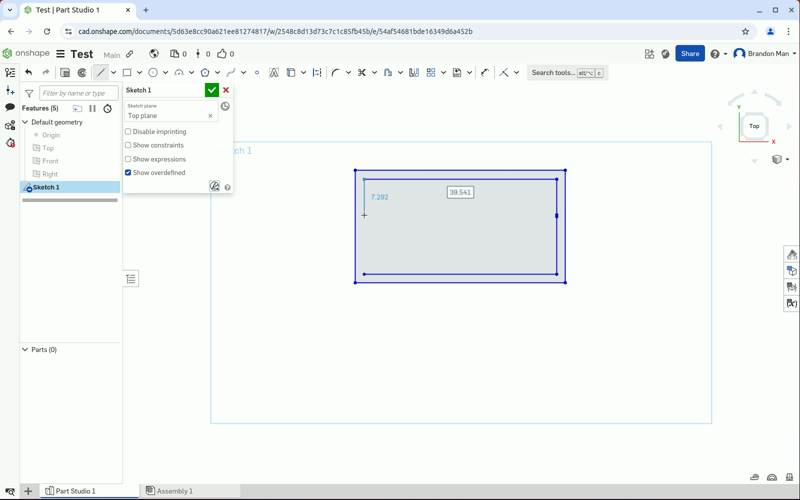
key_up(shift)
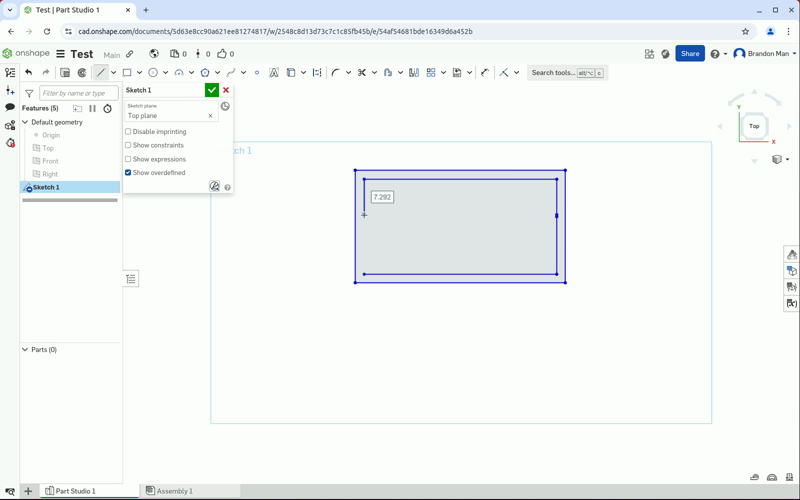
key_down(shift)
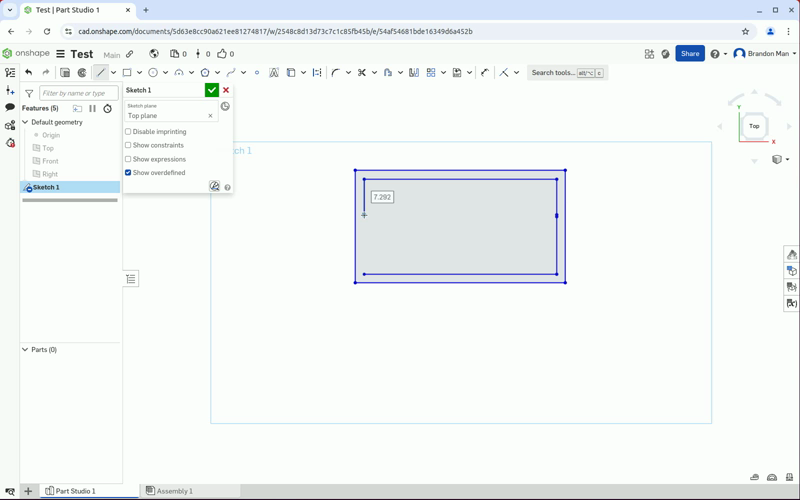
mouse_move(394, 214)
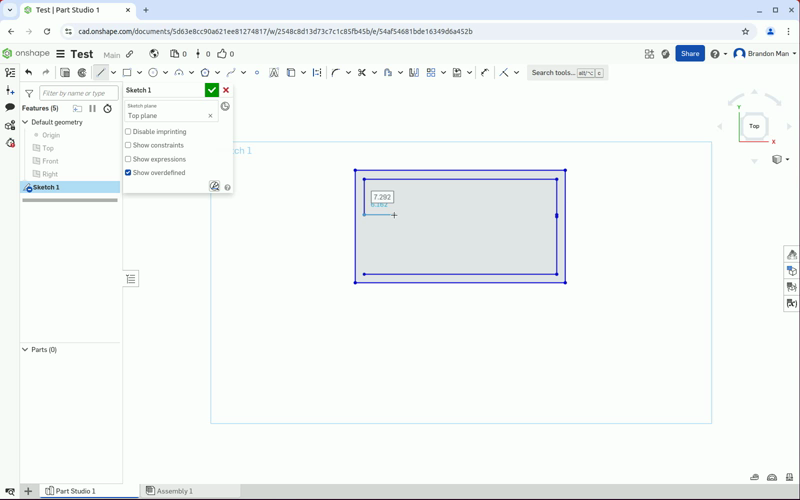
mouse_move(364, 216)
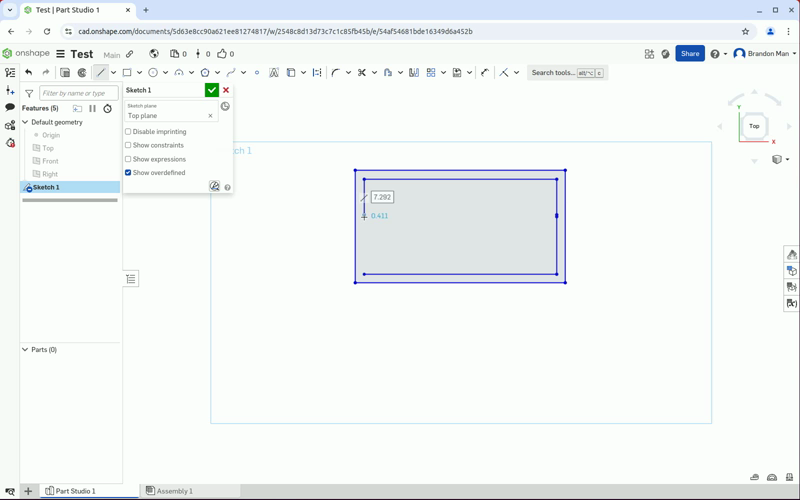
scroll(6)
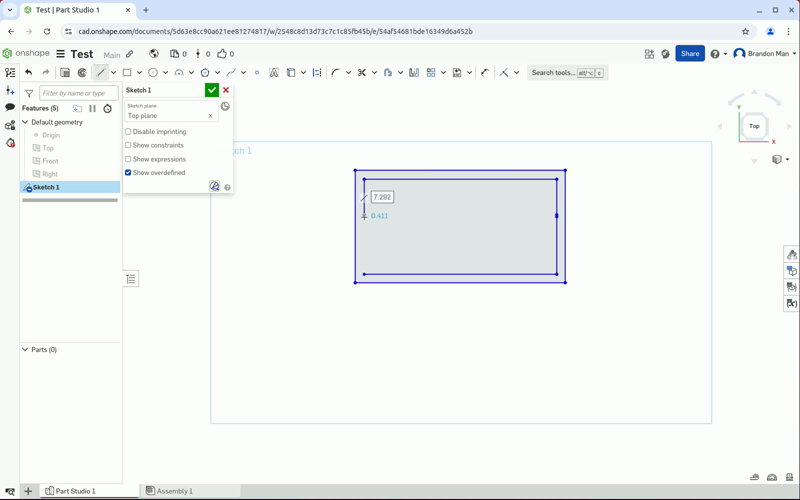
scroll(6)
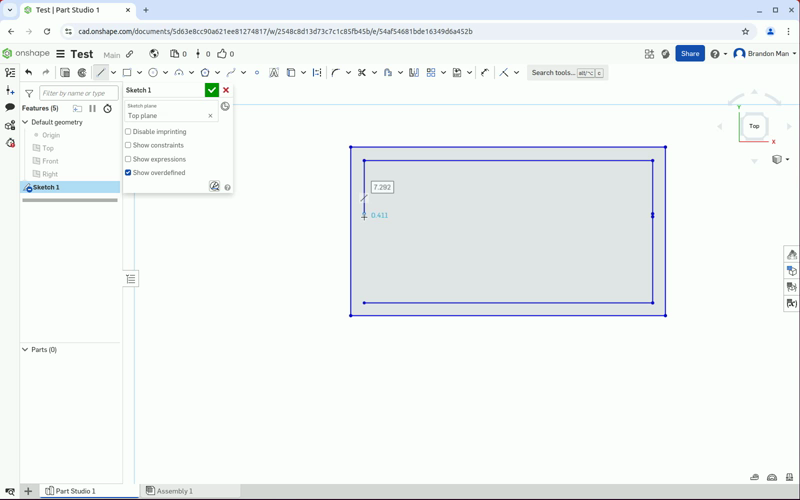
scroll(6)
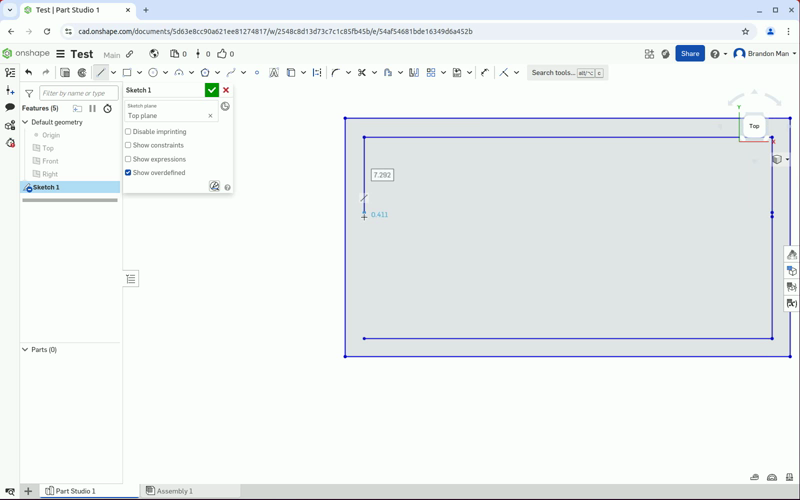
scroll(6)
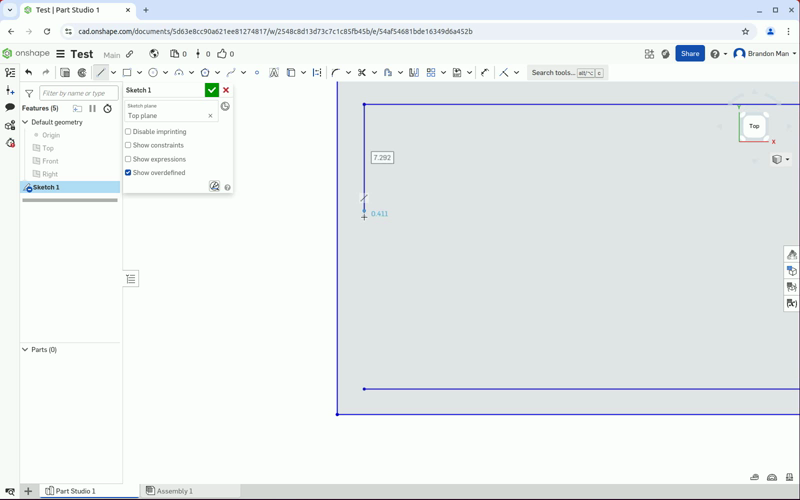
scroll(6)
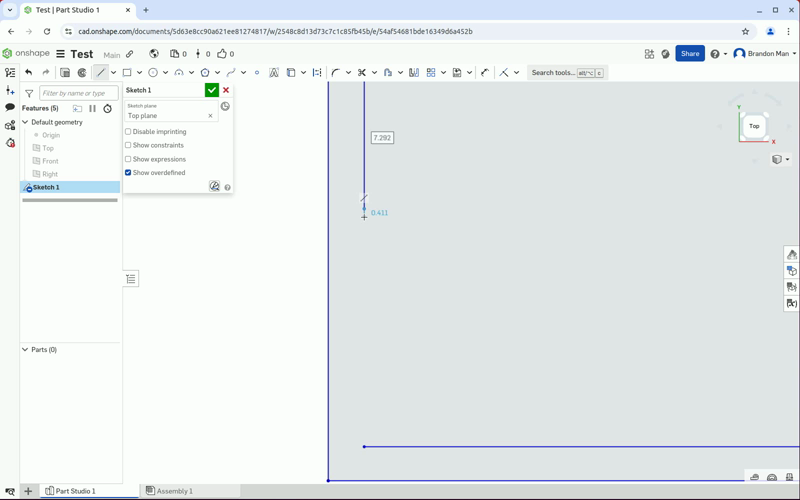
scroll(6)
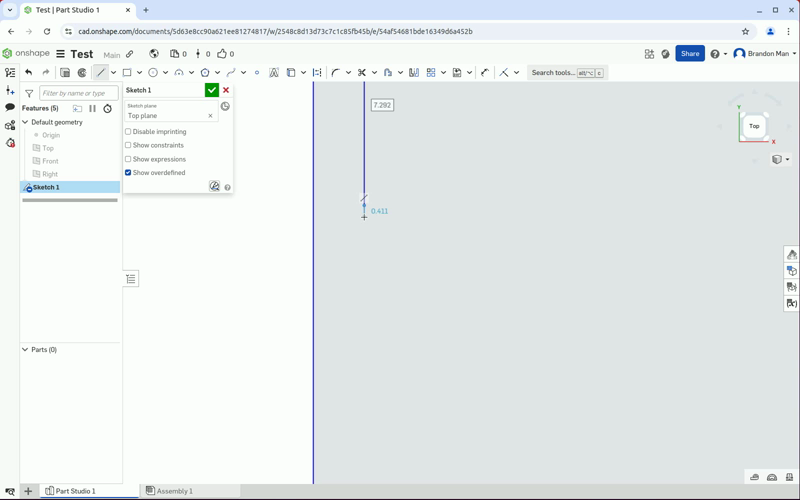
scroll(6)
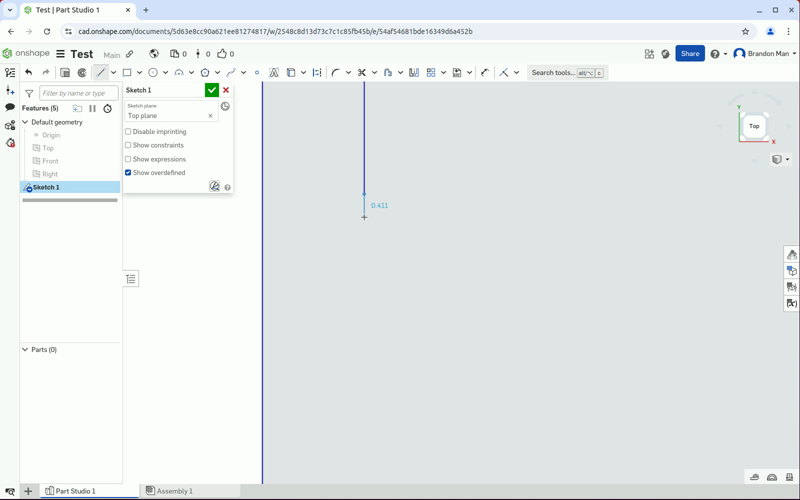
click(364, 216)
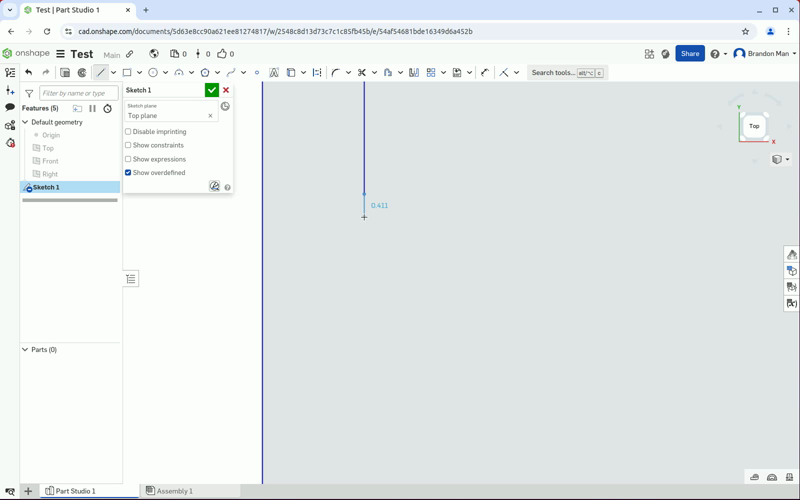
scroll(-6)
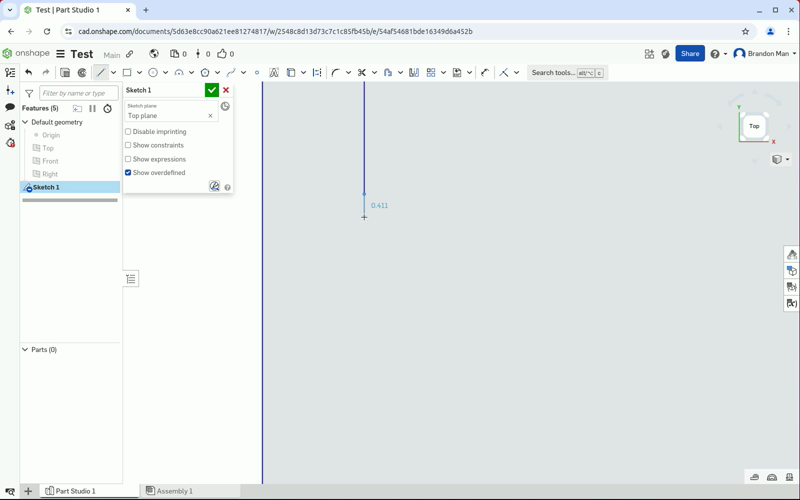
scroll(-6)
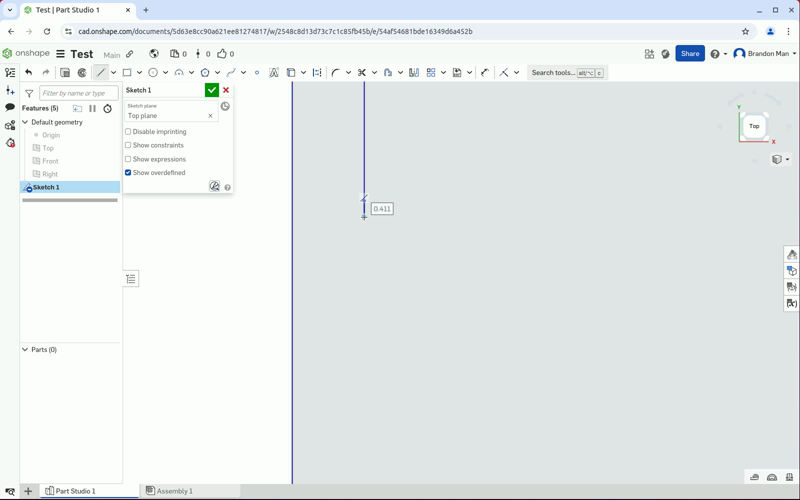
scroll(-6)
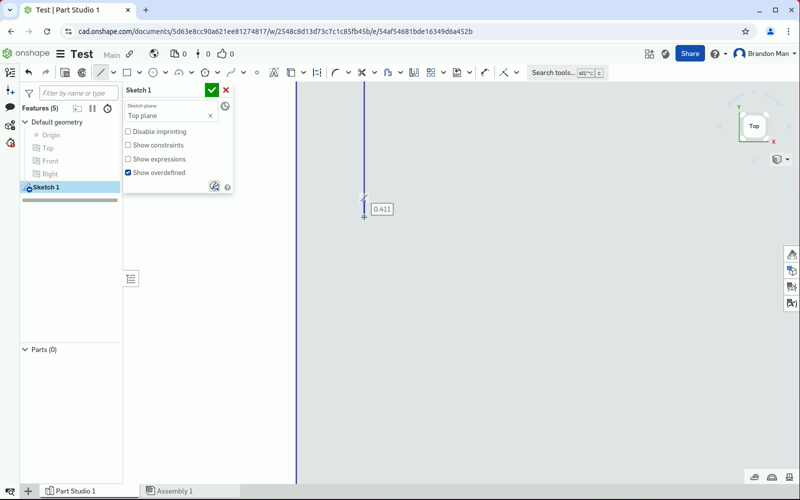
scroll(-6)
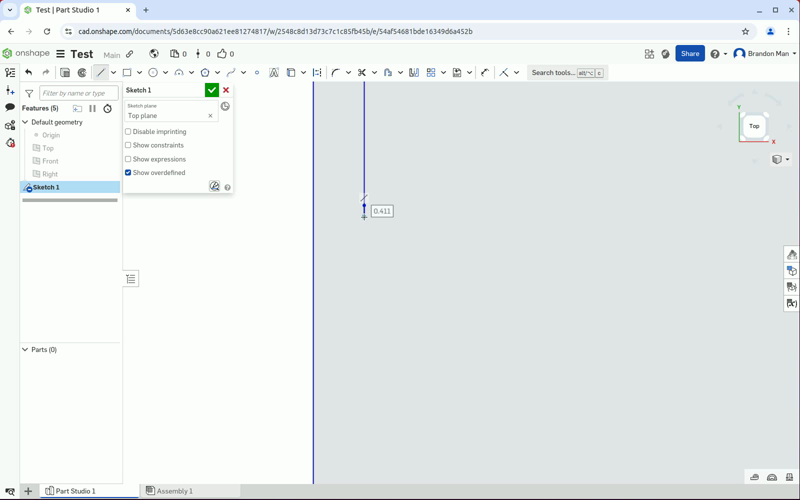
scroll(-6)
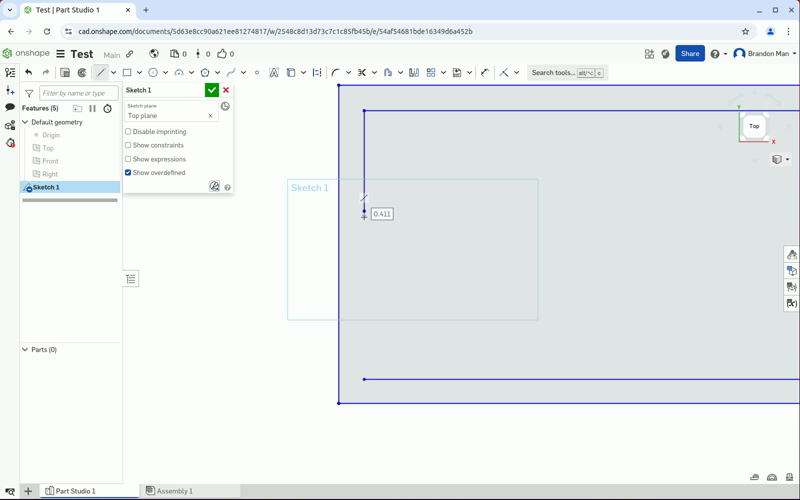
scroll(-6)
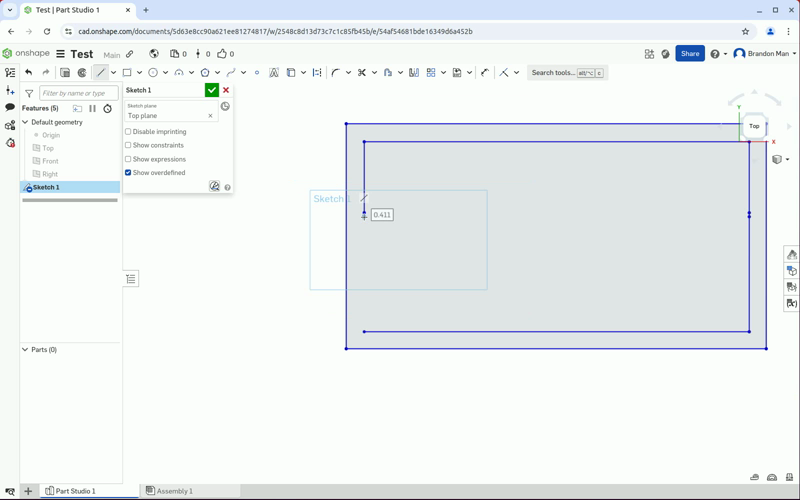
scroll(-6)
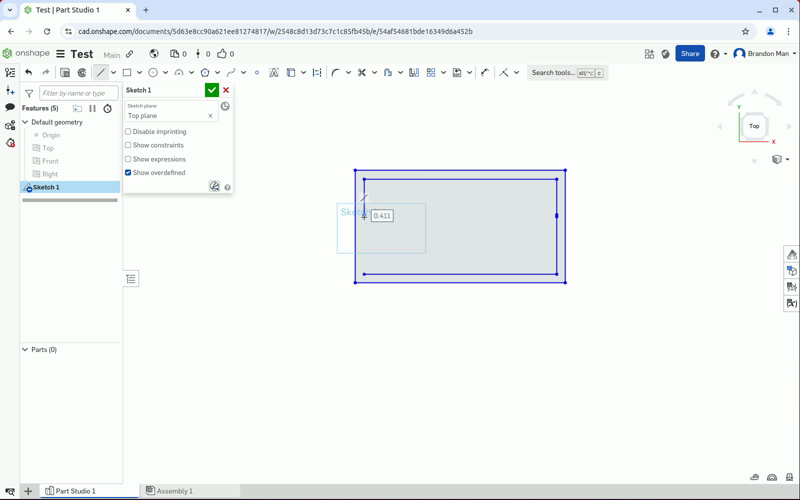
key_up(shift)
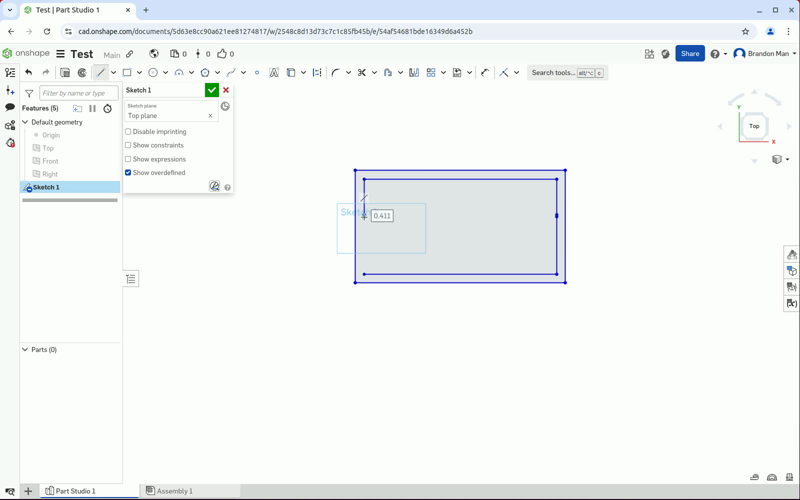
mouse_move(394, 216)
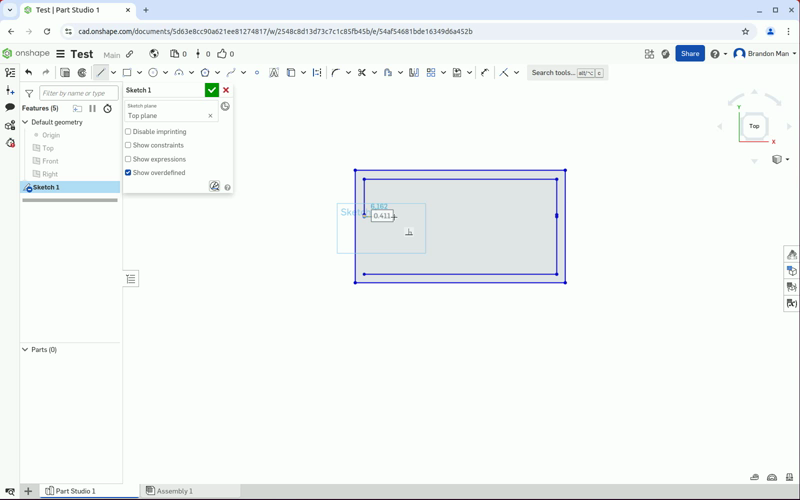
key_down(shift)
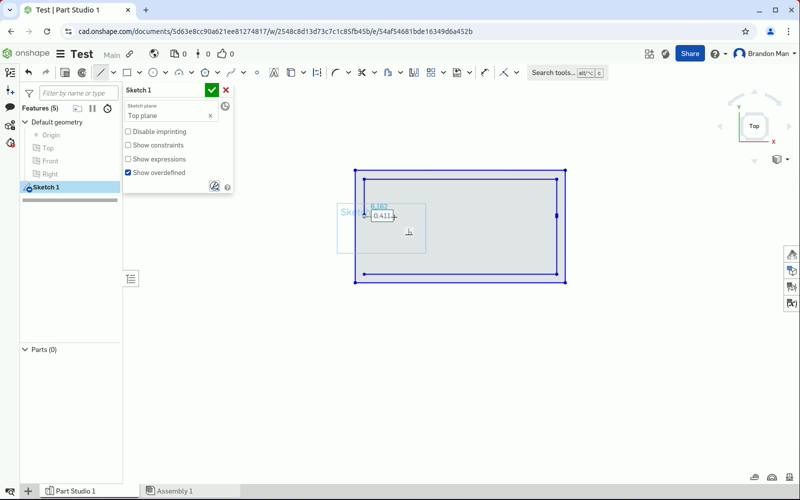
mouse_move(364, 274)
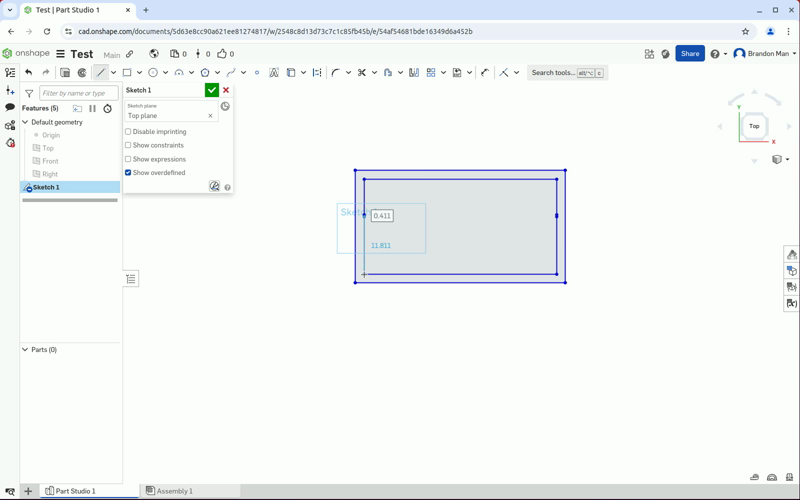
key_up(shift)
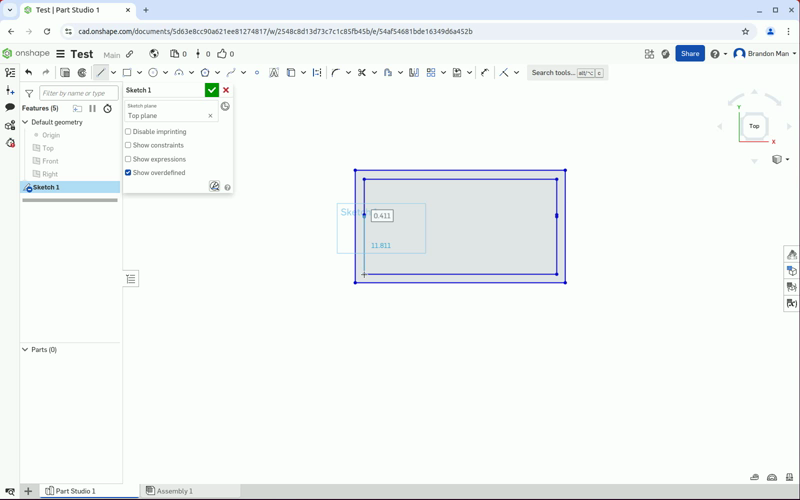
click(364, 274)
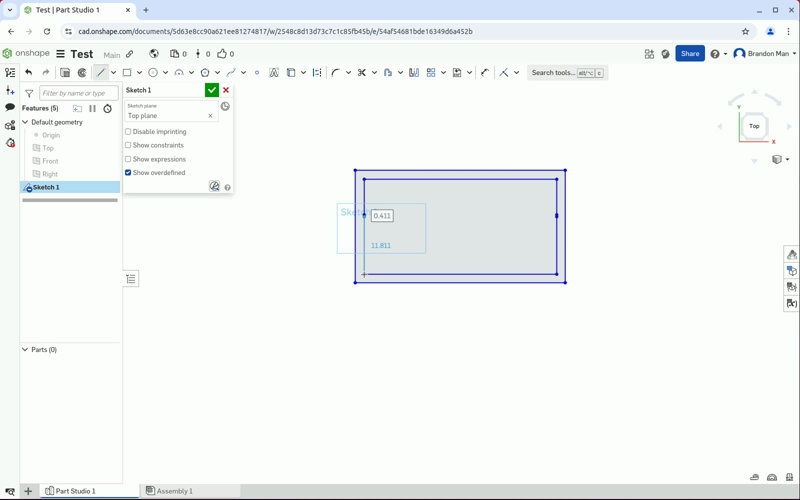
key(esc)
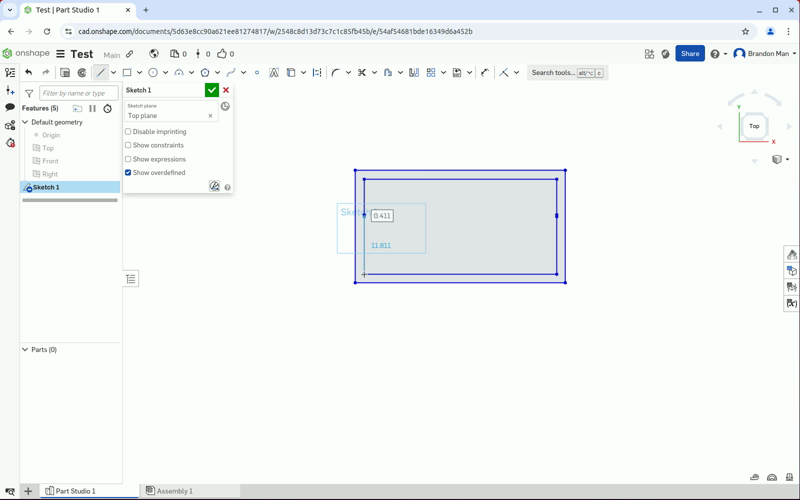
mouse_move(358, 247)
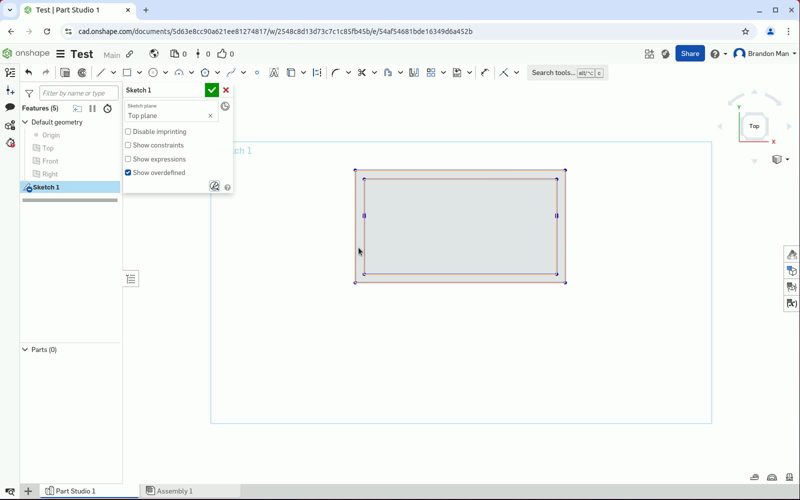
click(358, 247)
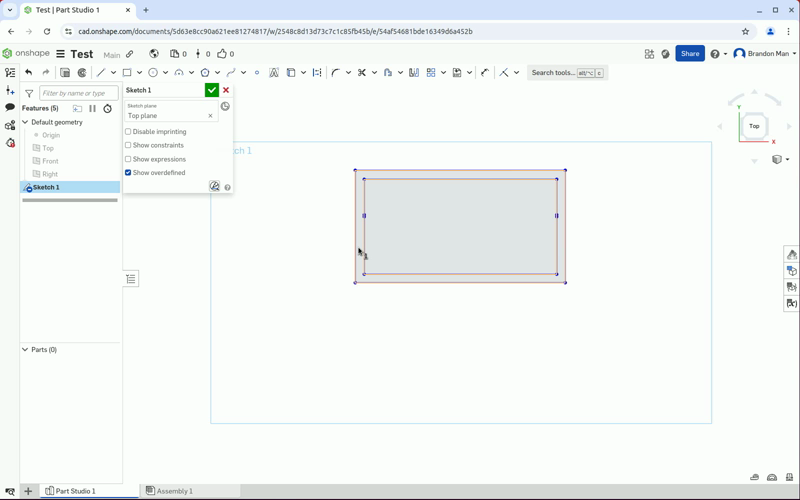
mouse_move(73, 352)
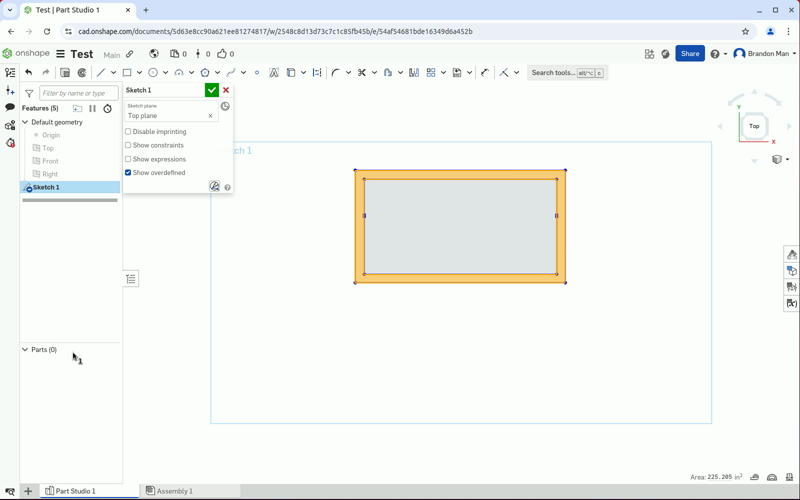
key(shift+y)
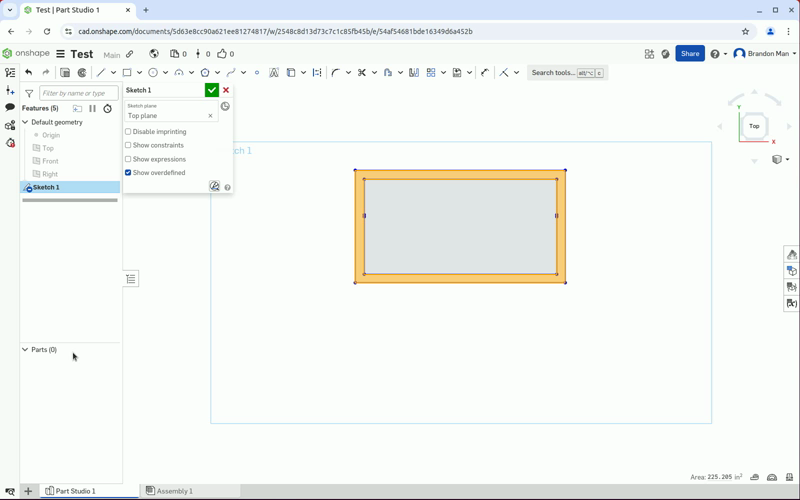
key(shift+e)
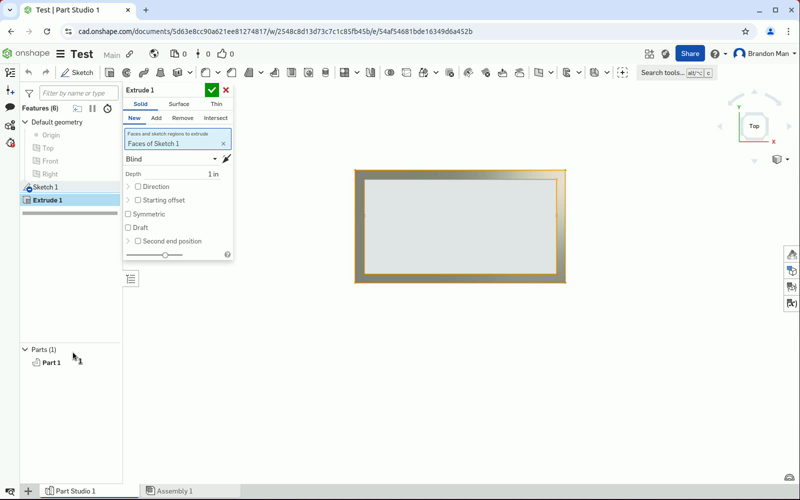
mouse_move(143, 106)
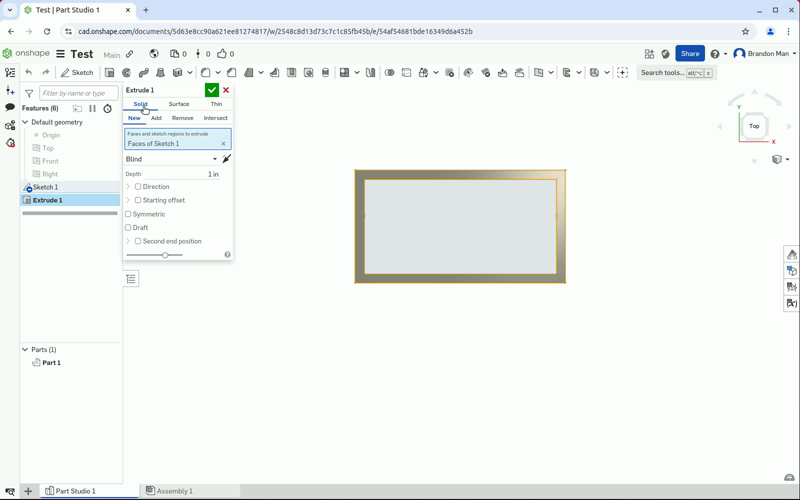
click(143, 106)
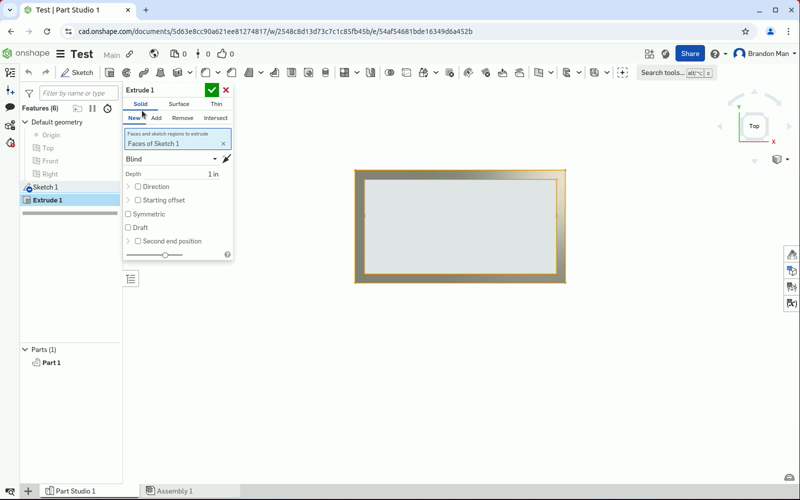
mouse_move(137, 120)
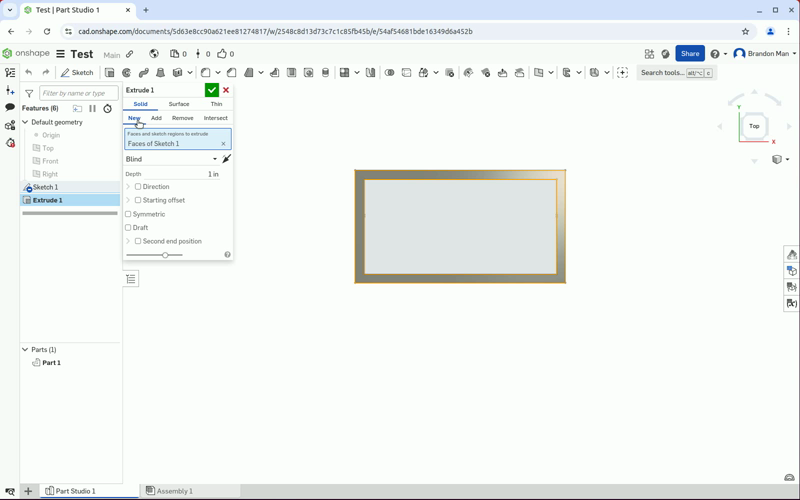
click(137, 120)
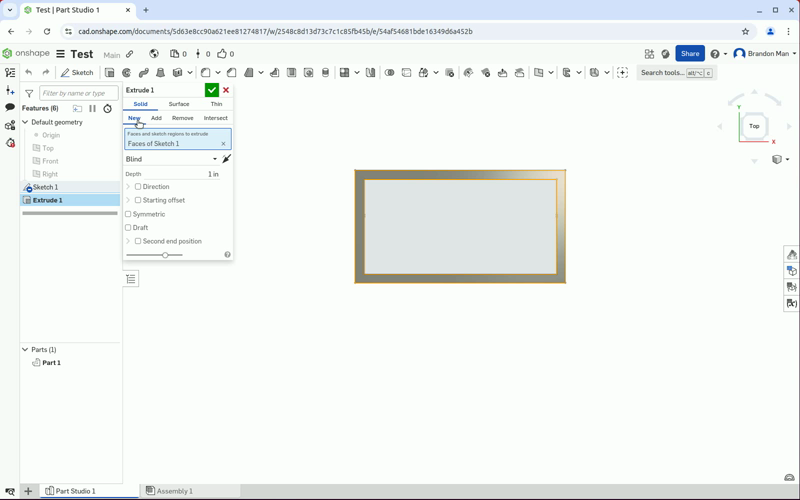
key(tab, 4)
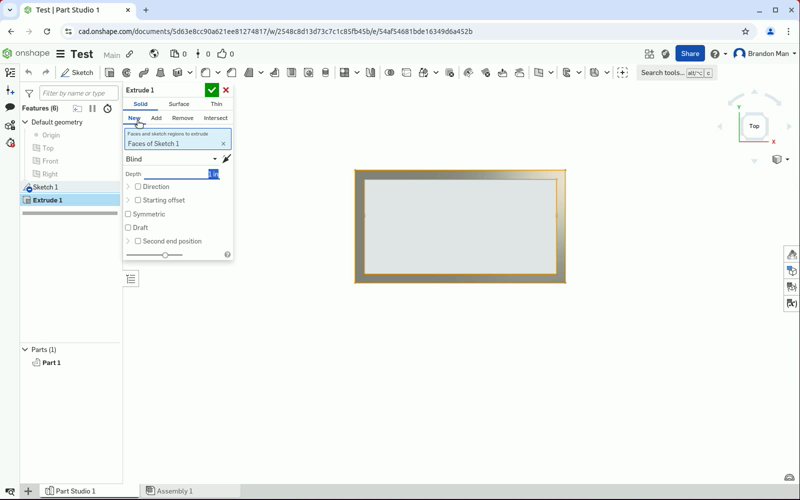
text(7.462)
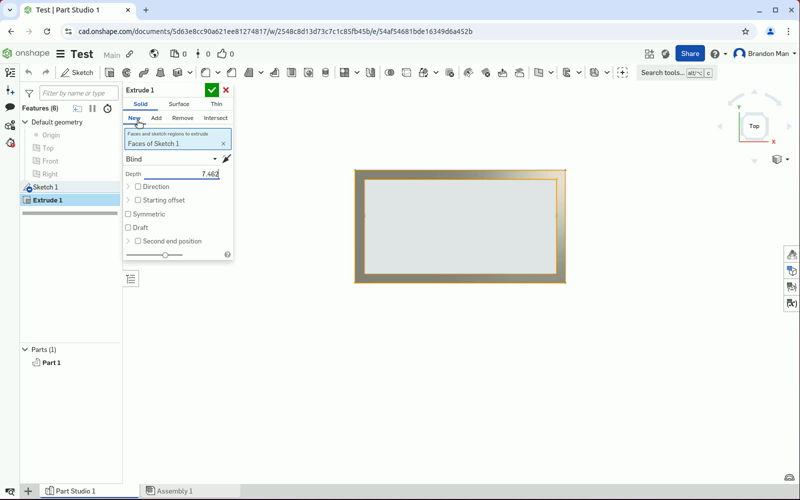
key(enter)
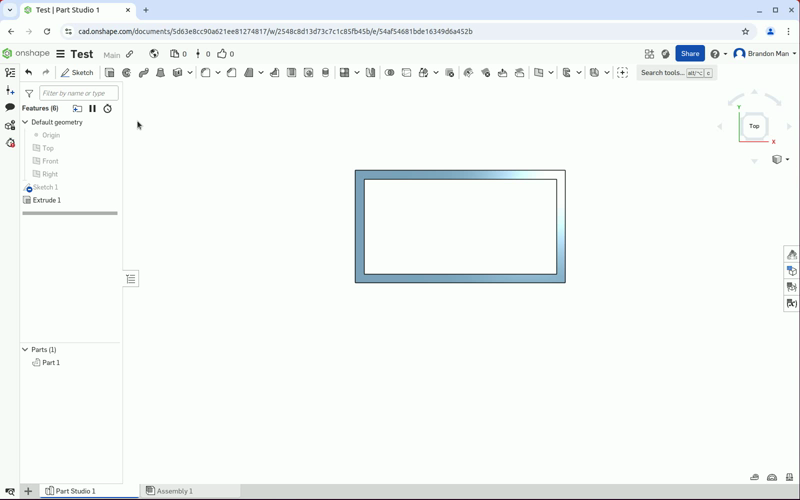
key(shift+h)
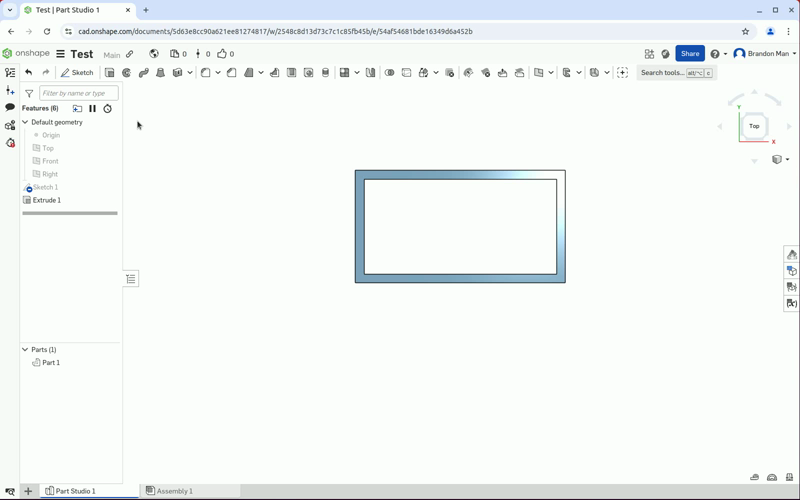
key(shift+h)
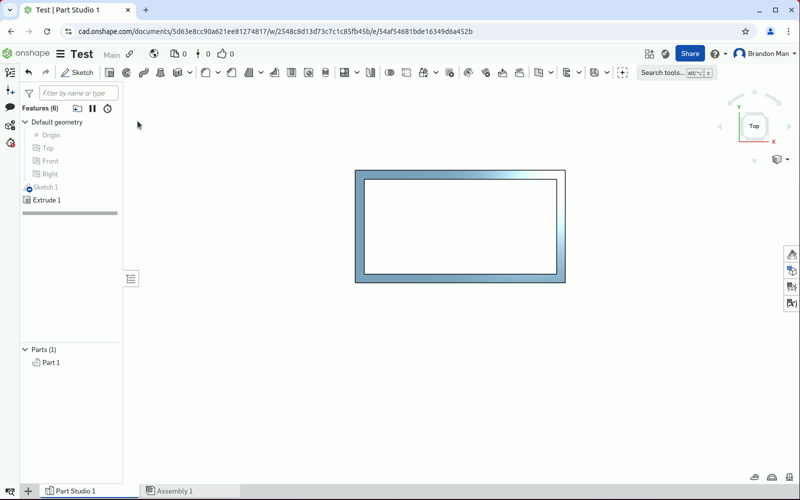
mouse_move(73, 189)
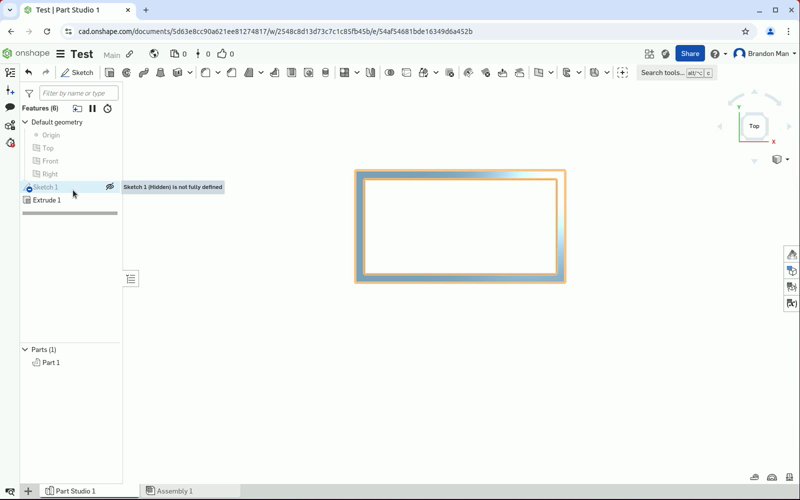
click(73, 189)
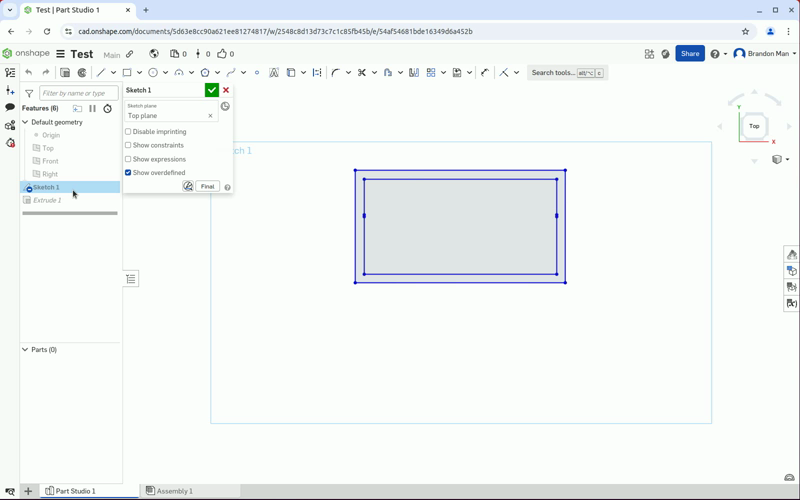
mouse_move(229, 92)
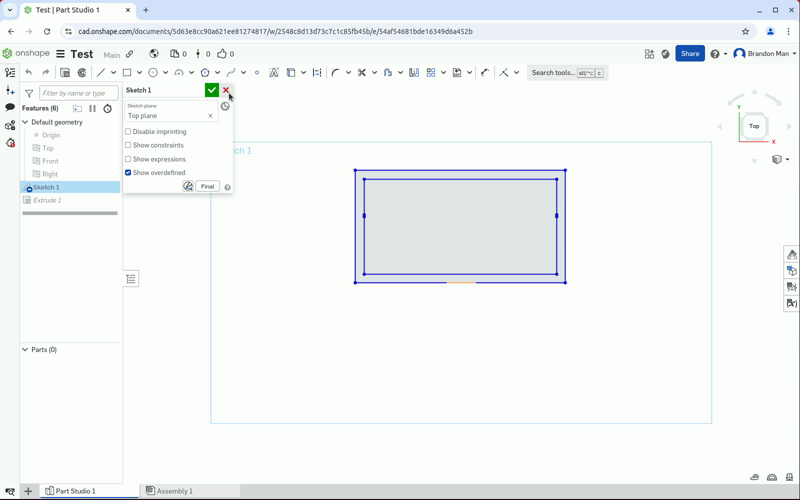
click(229, 92)
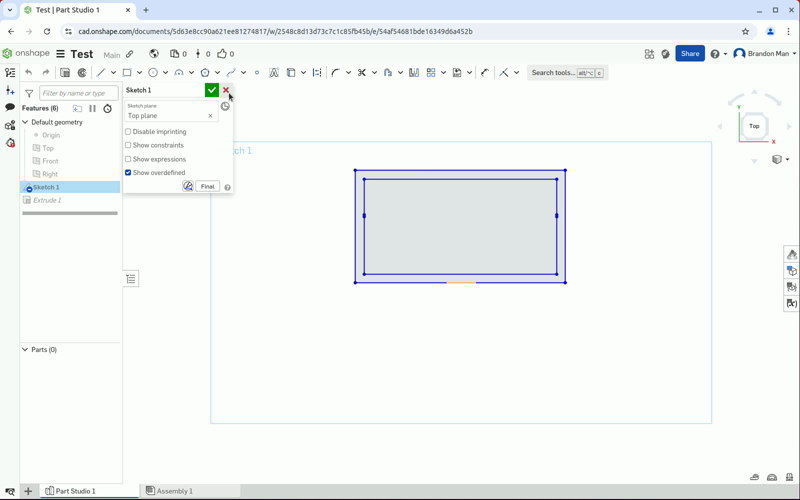
key(shift+s)
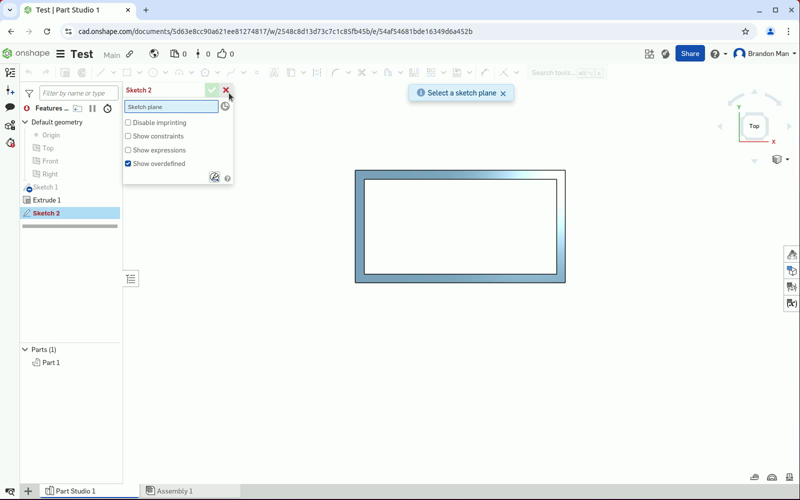
mouse_move(73, 150)
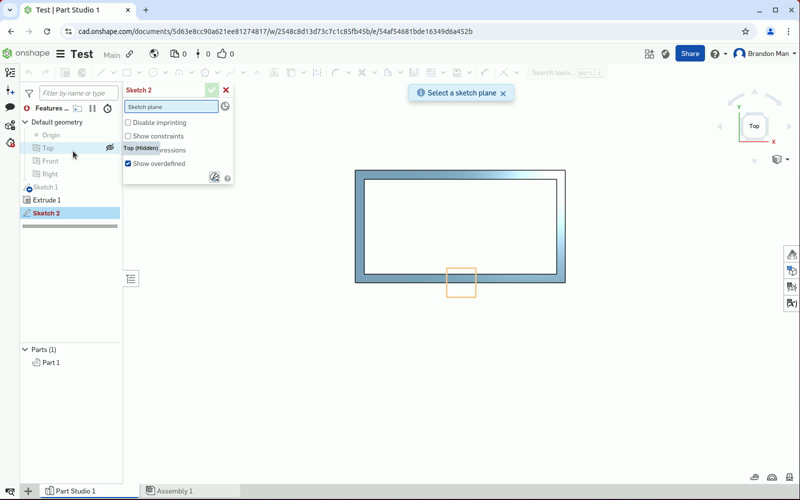
click(73, 150)
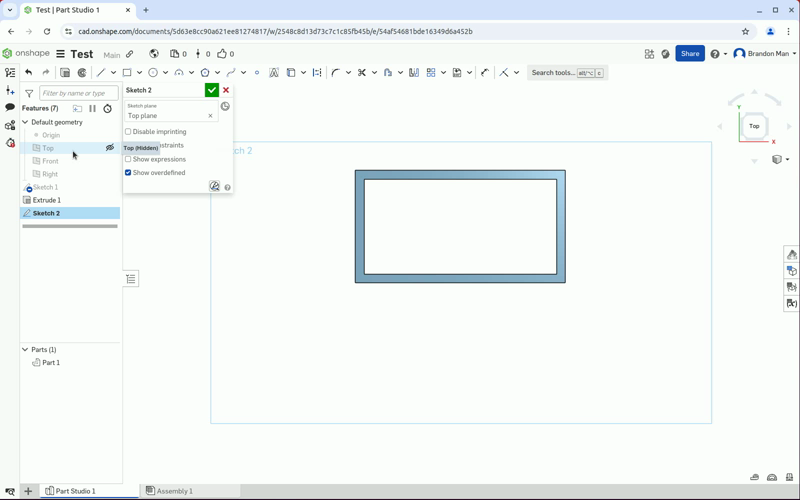
mouse_move(73, 352)
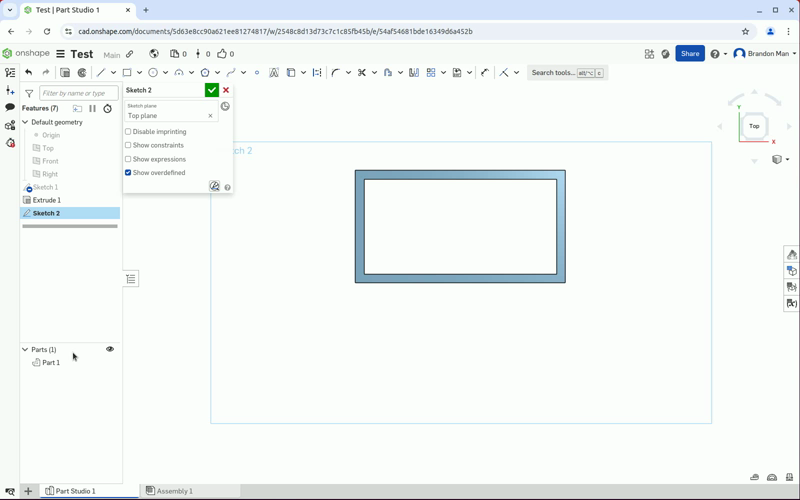
key(y)
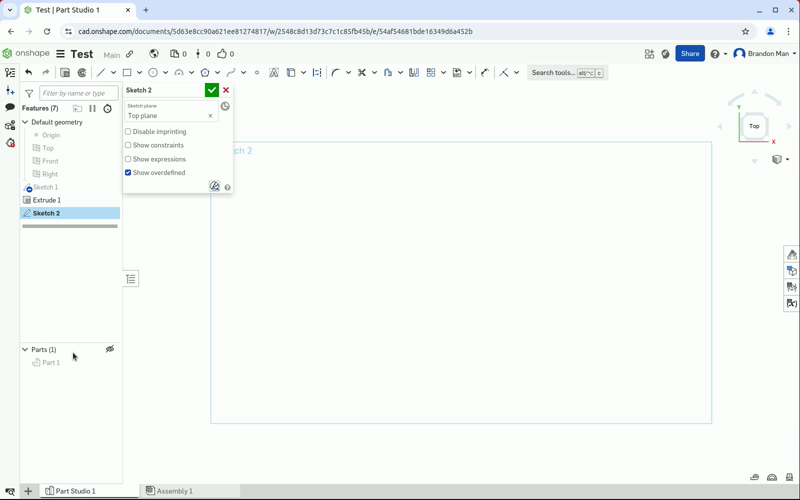
key(l)
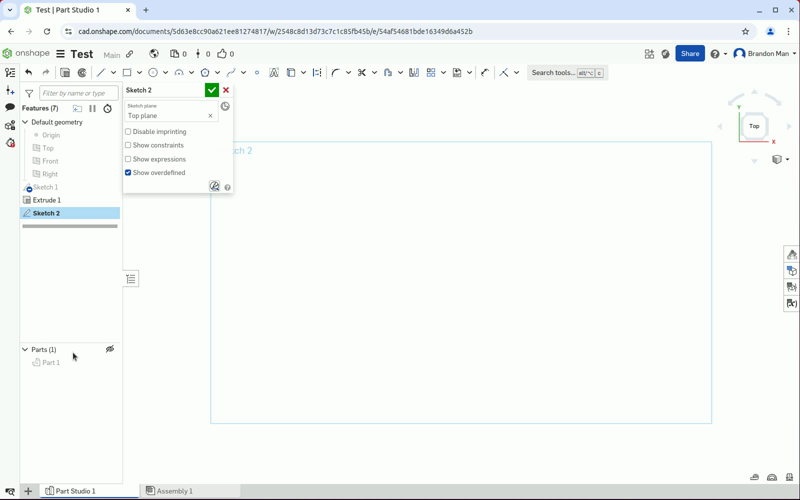
key_down(shift)
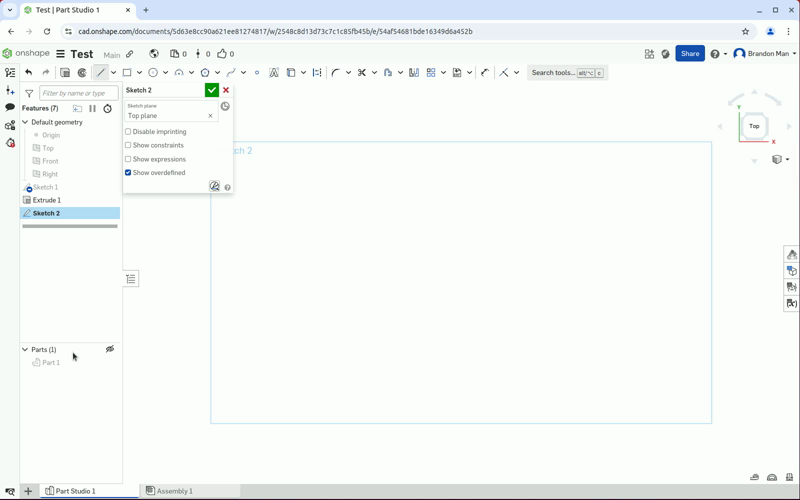
mouse_move(363, 217)
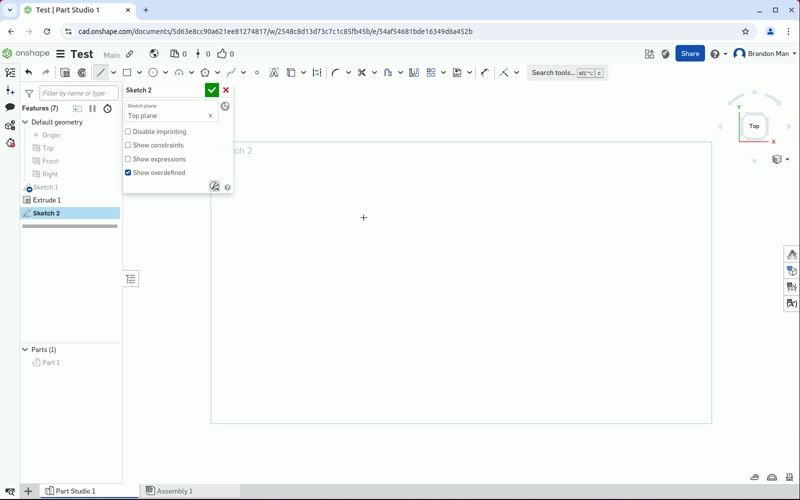
click(363, 217)
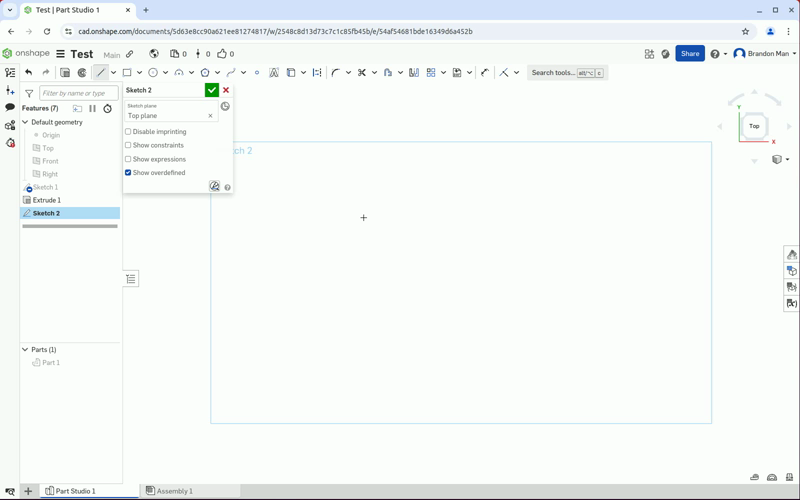
key_up(shift)
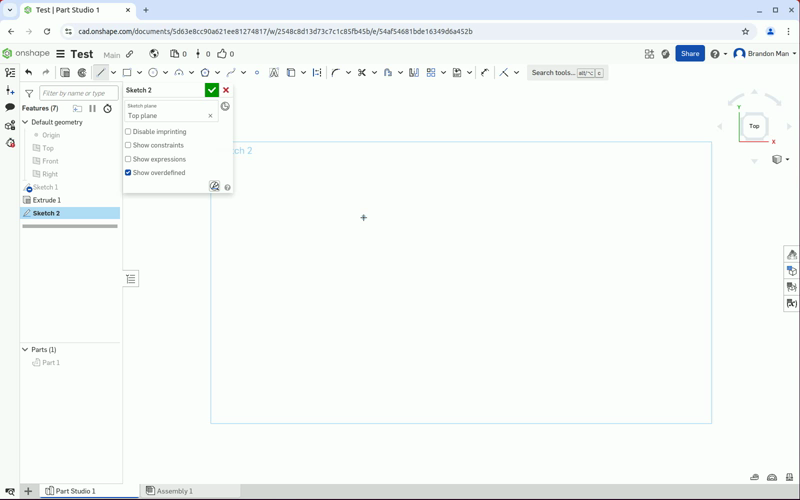
key_down(shift)
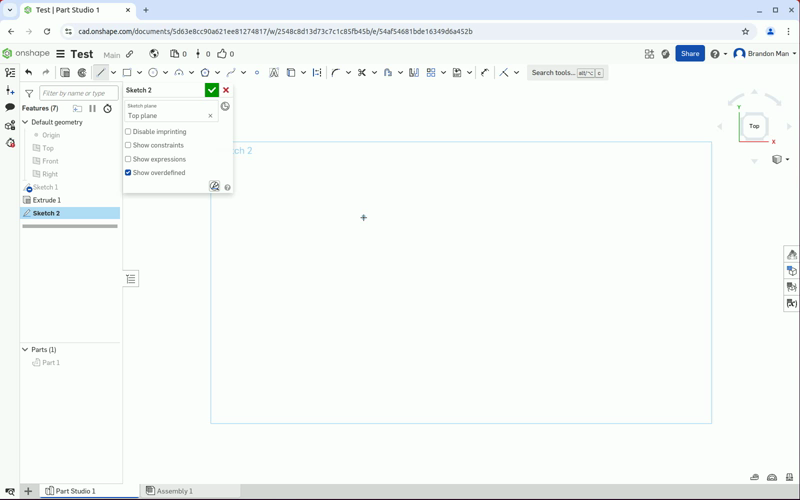
mouse_move(557, 217)
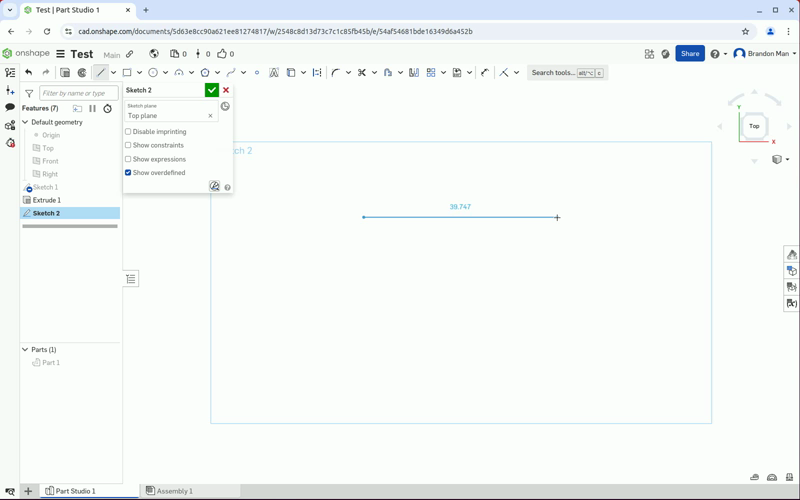
click(557, 217)
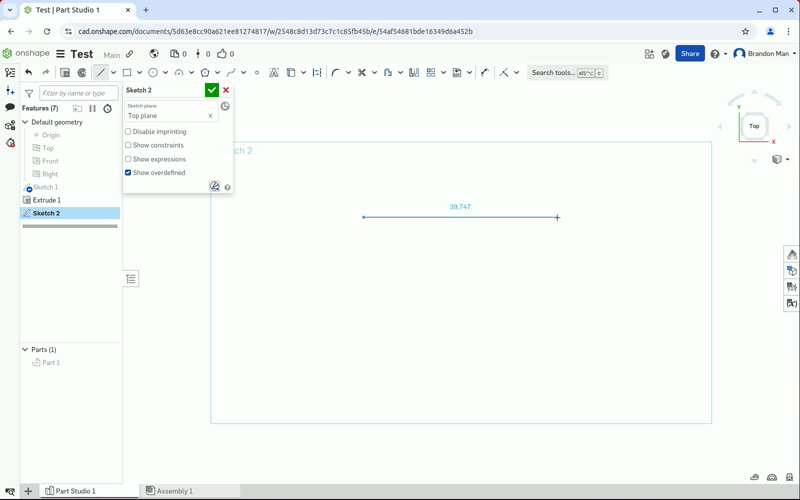
key_up(shift)
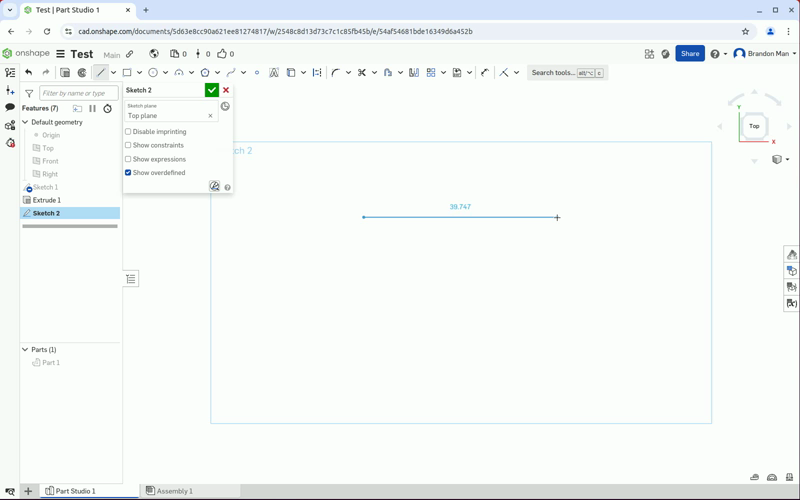
key_down(shift)
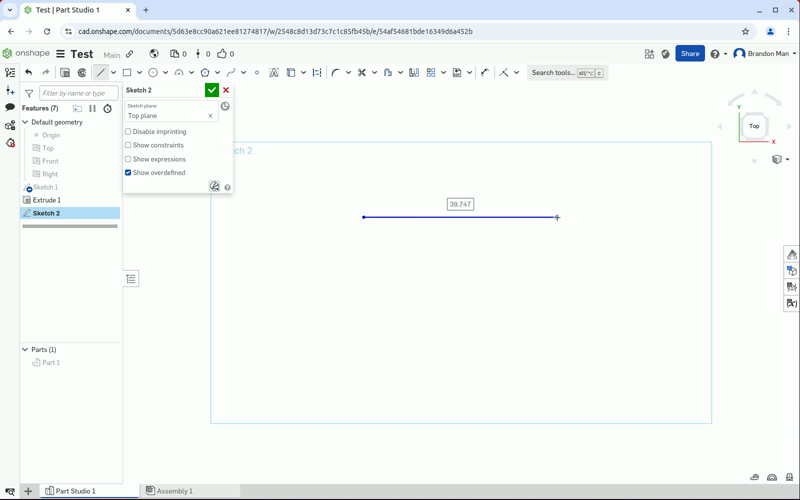
mouse_move(587, 217)
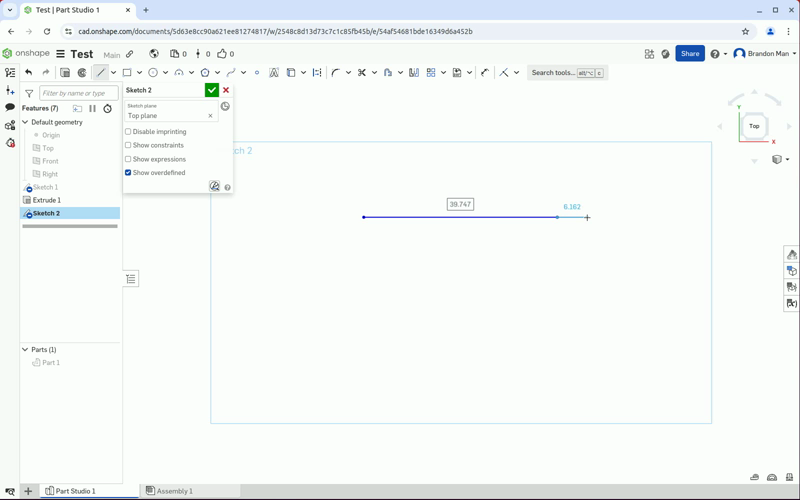
mouse_move(557, 215)
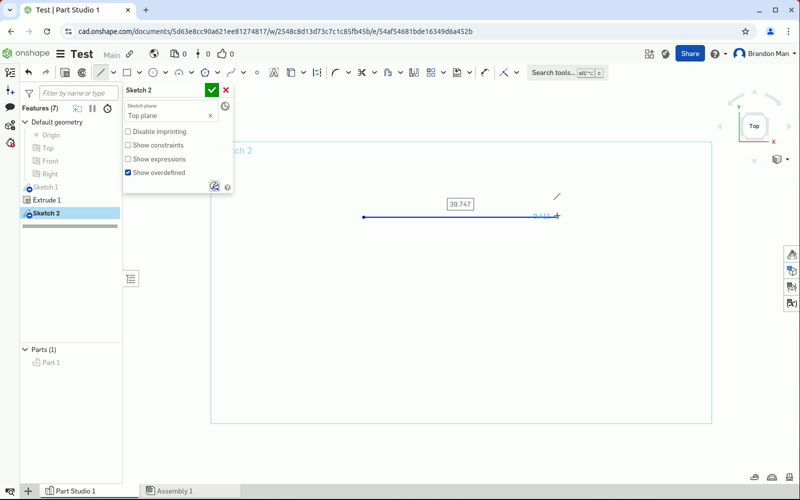
scroll(6)
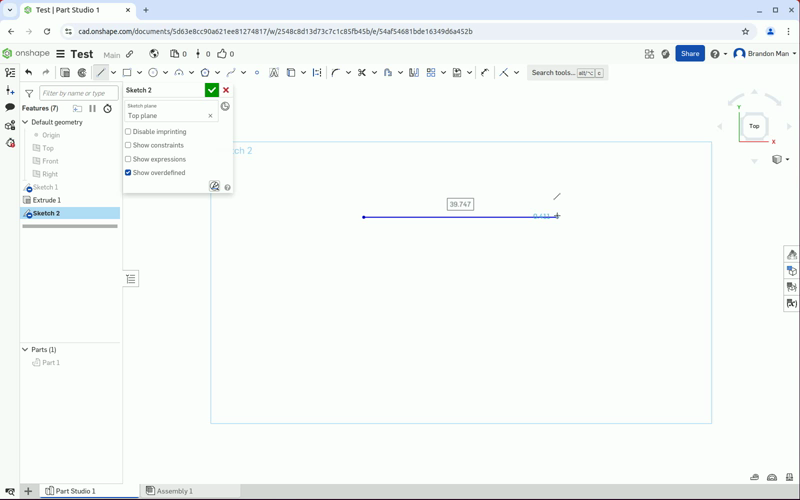
scroll(6)
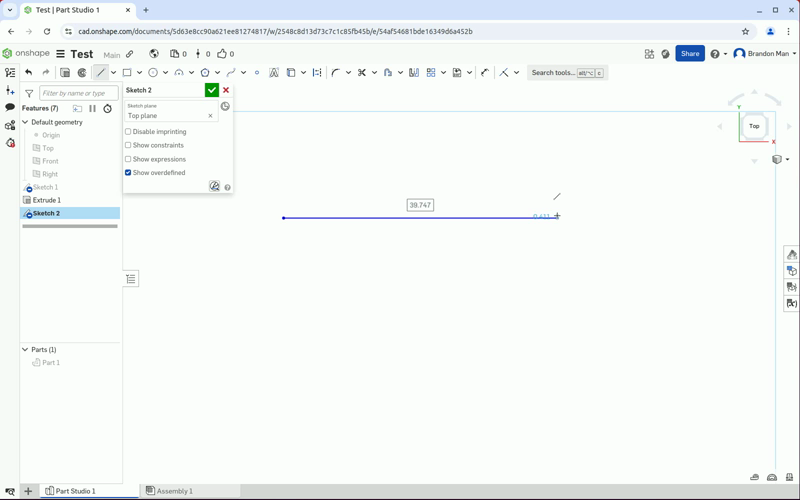
scroll(6)
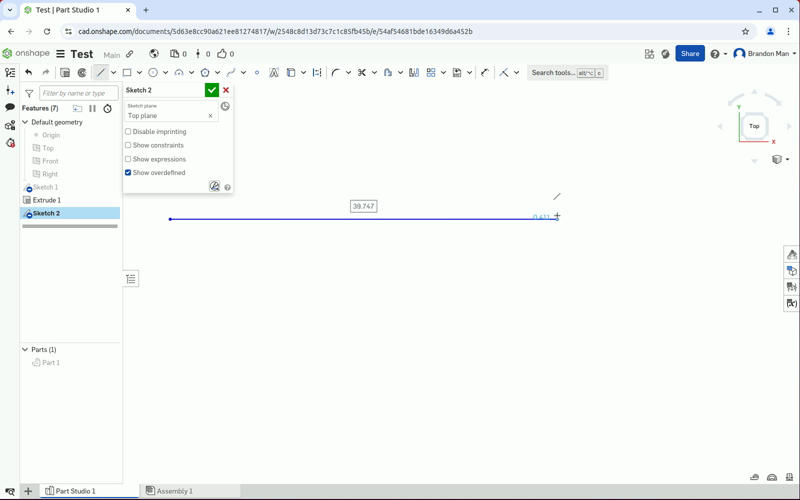
scroll(6)
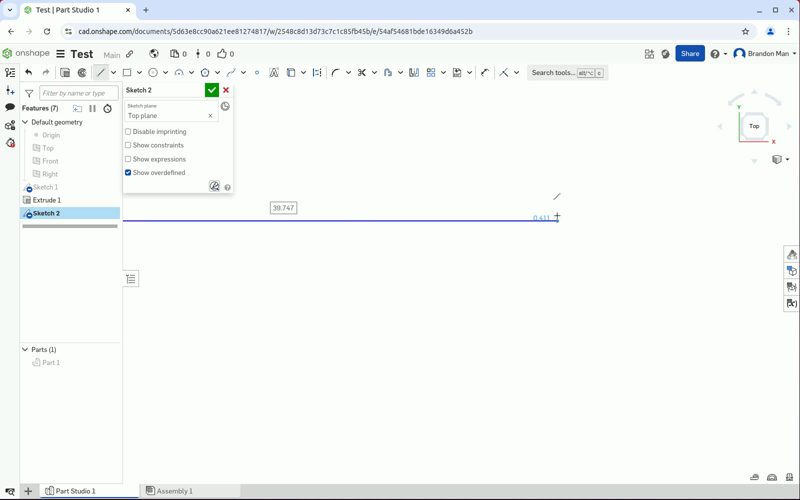
scroll(6)
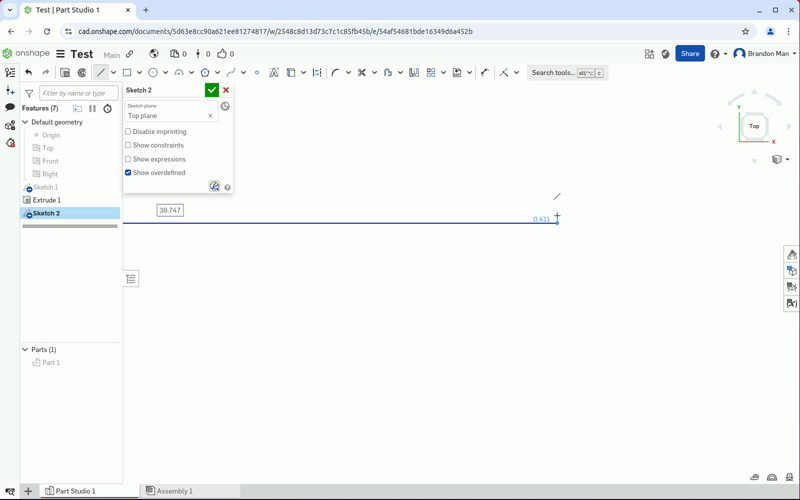
scroll(6)
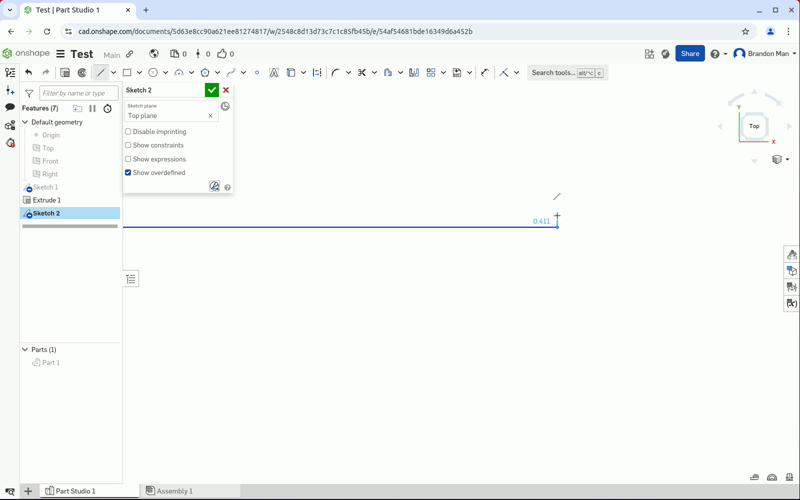
scroll(6)
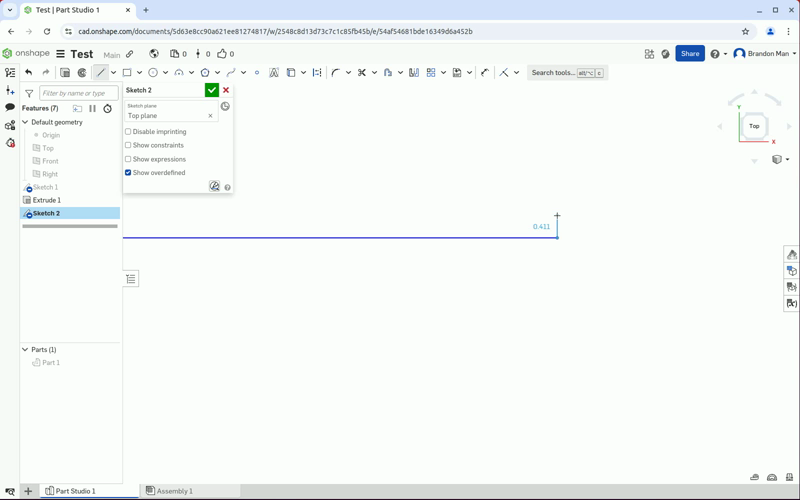
click(557, 215)
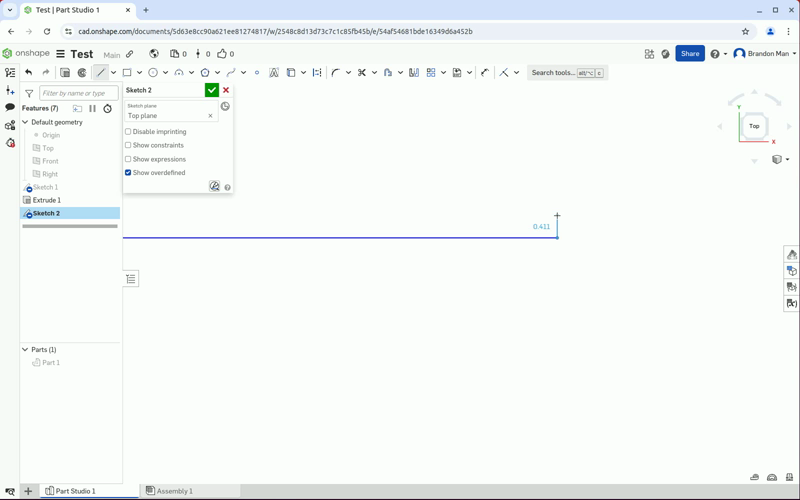
scroll(-6)
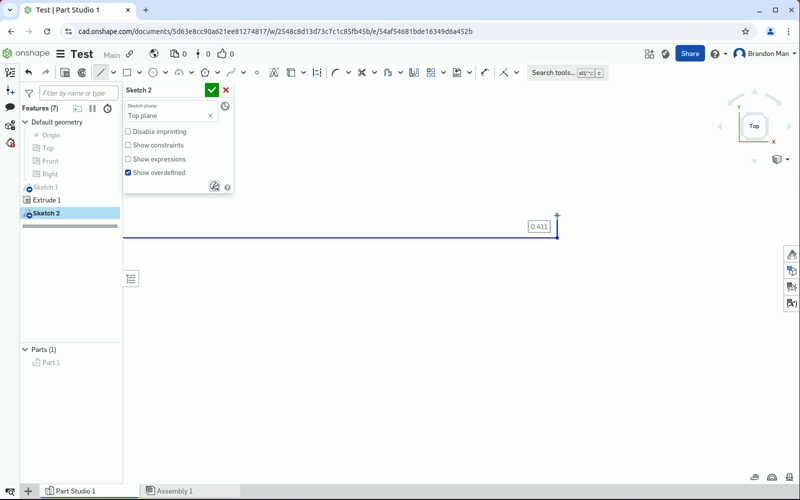
scroll(-6)
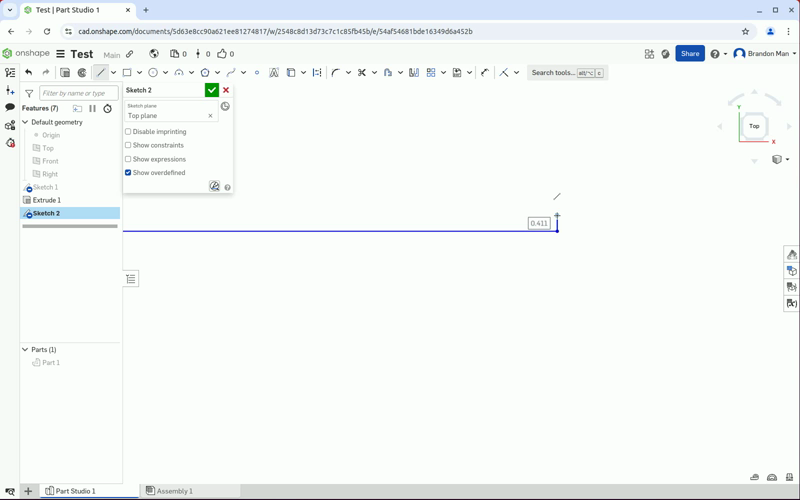
scroll(-6)
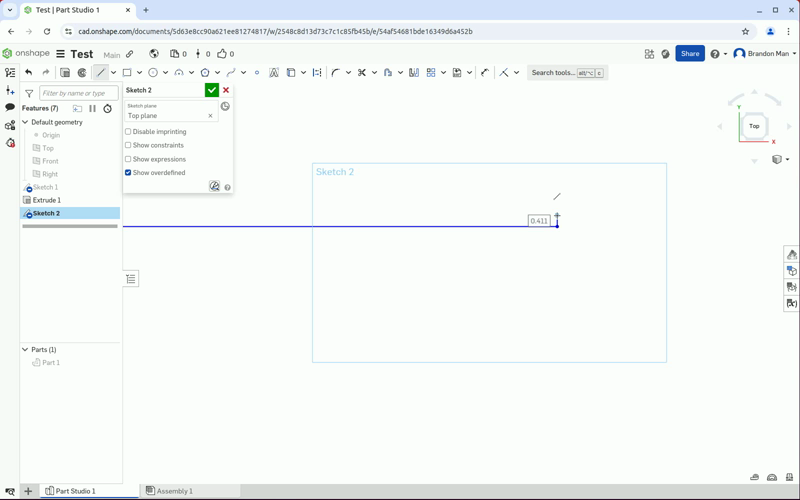
scroll(-6)
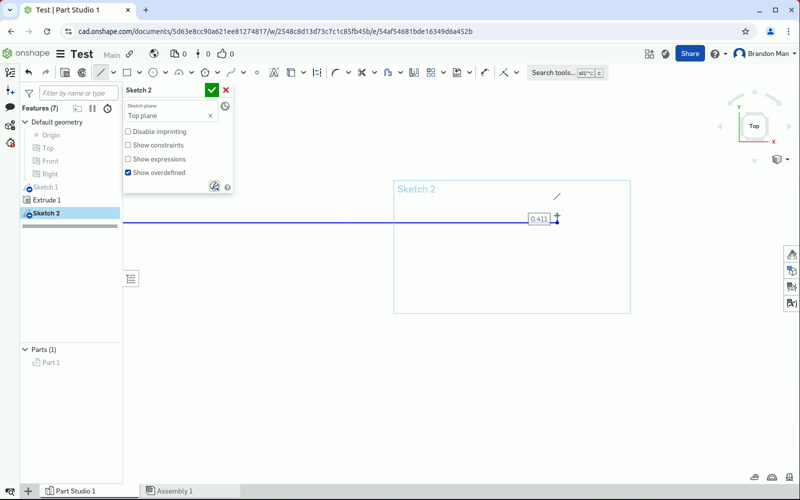
scroll(-6)
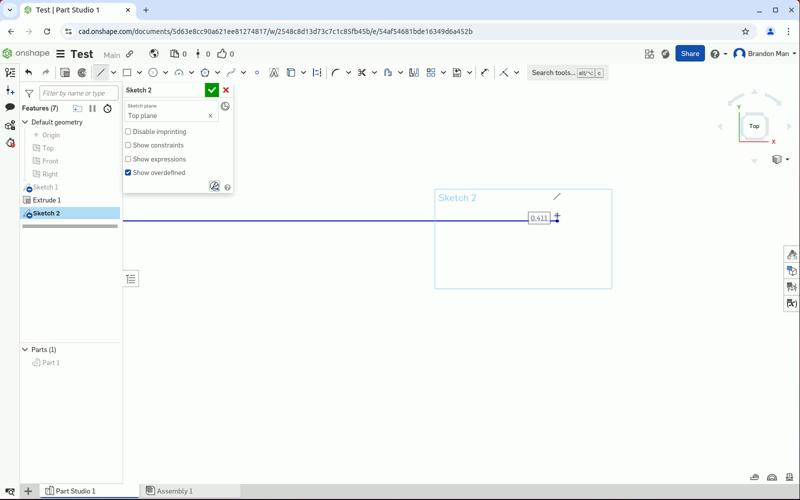
scroll(-6)
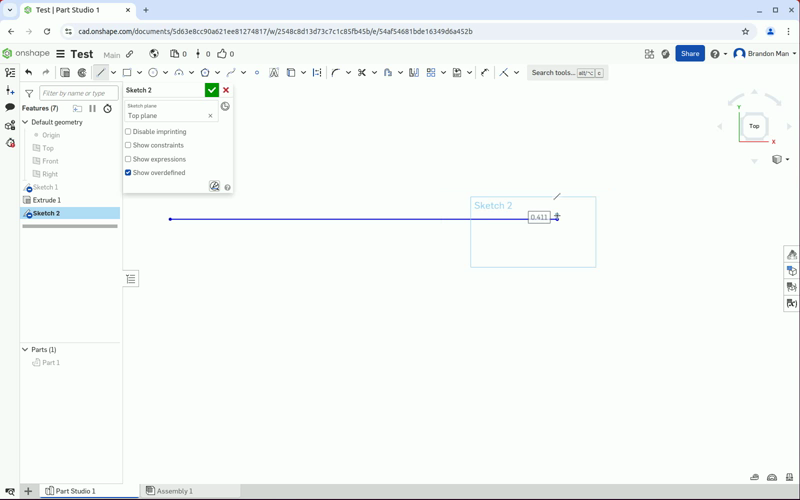
scroll(-6)
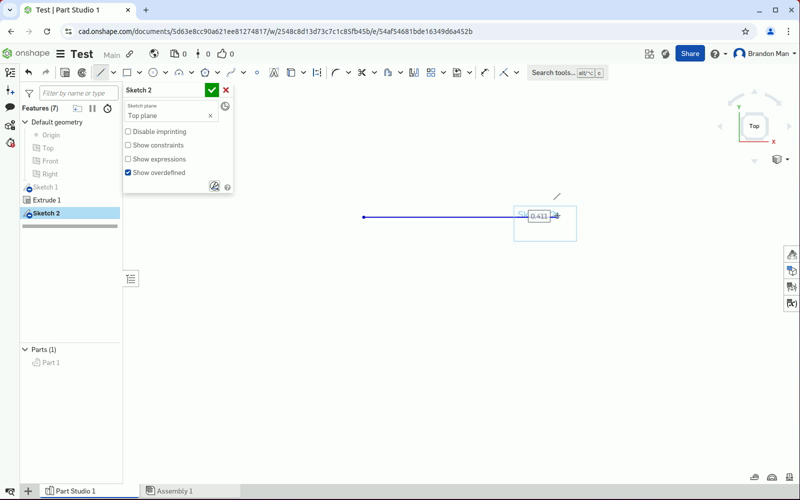
key_up(shift)
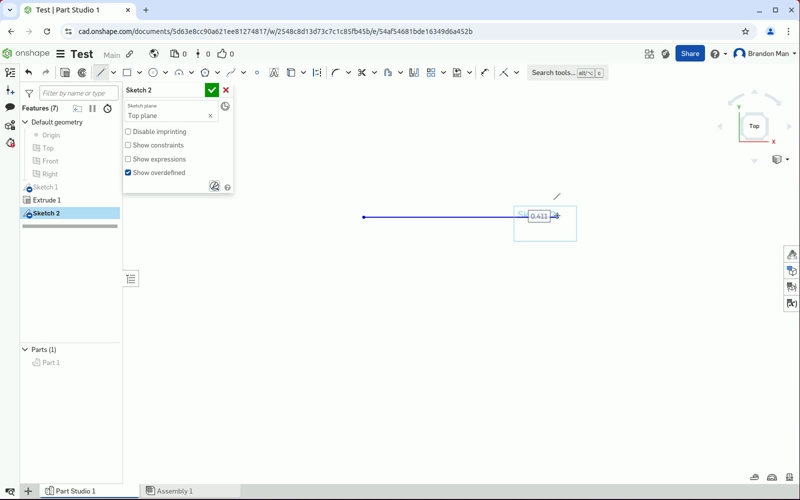
key_down(shift)
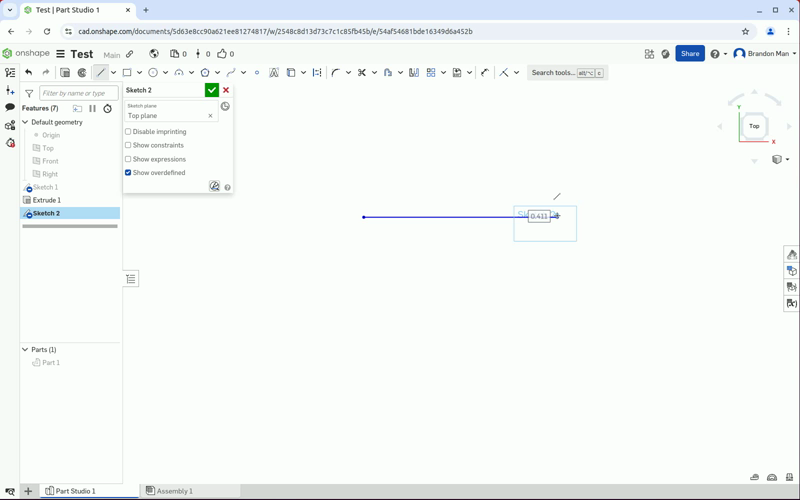
mouse_move(363, 215)
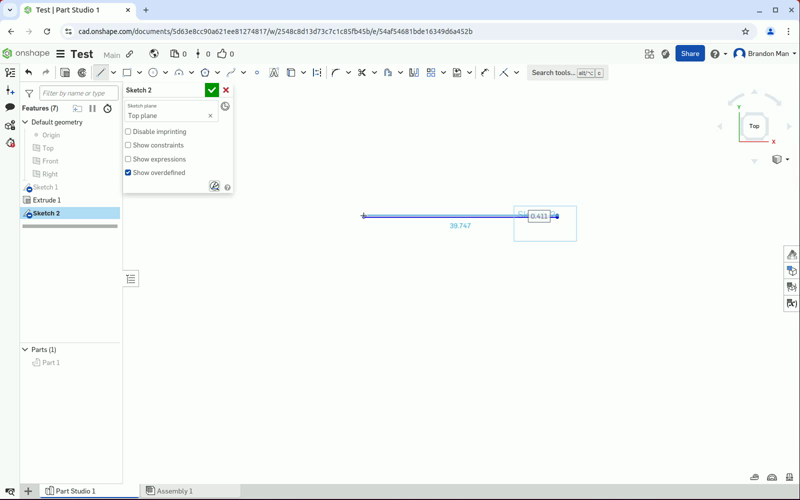
scroll(6)
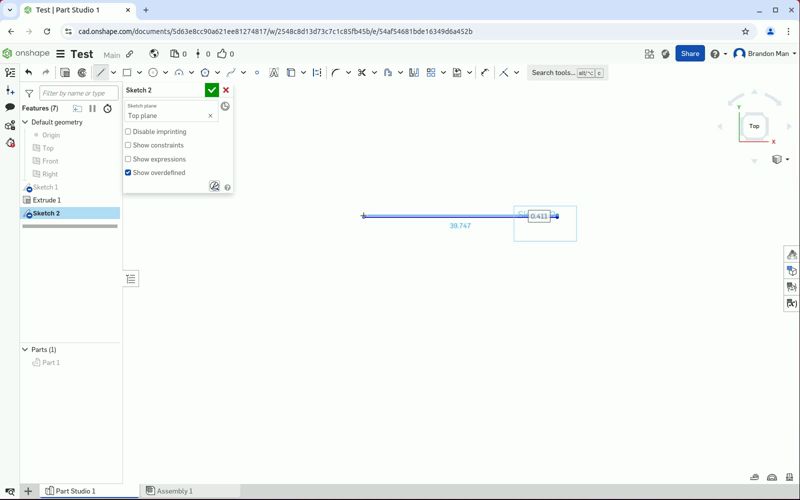
scroll(6)
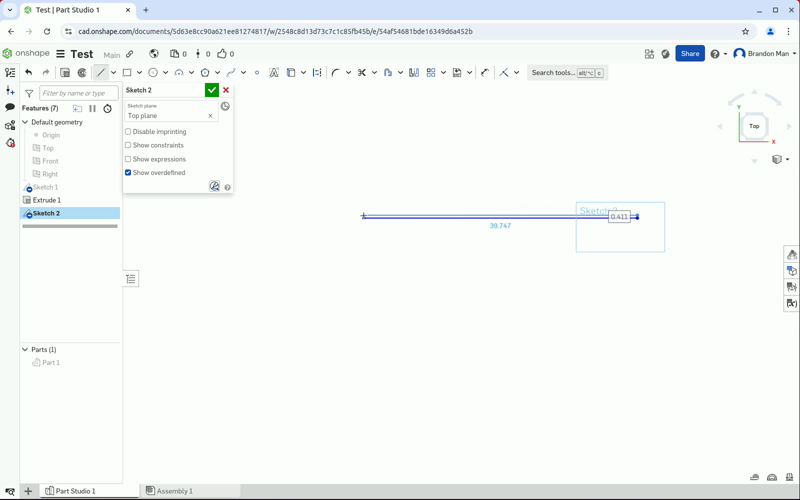
scroll(6)
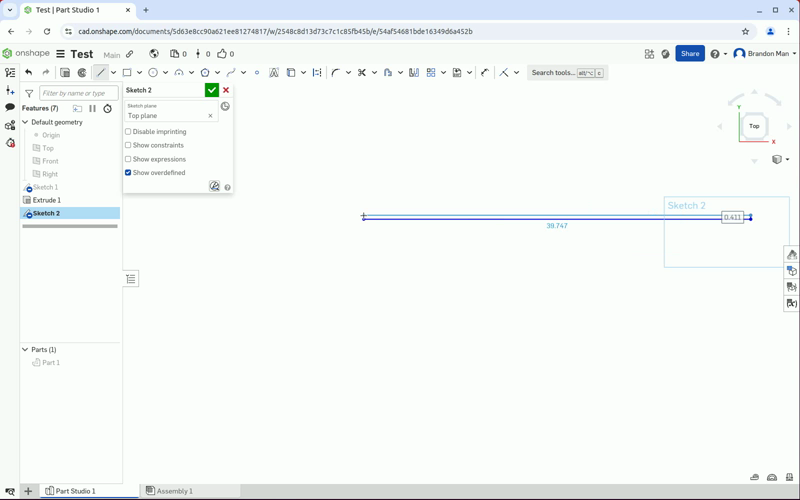
scroll(6)
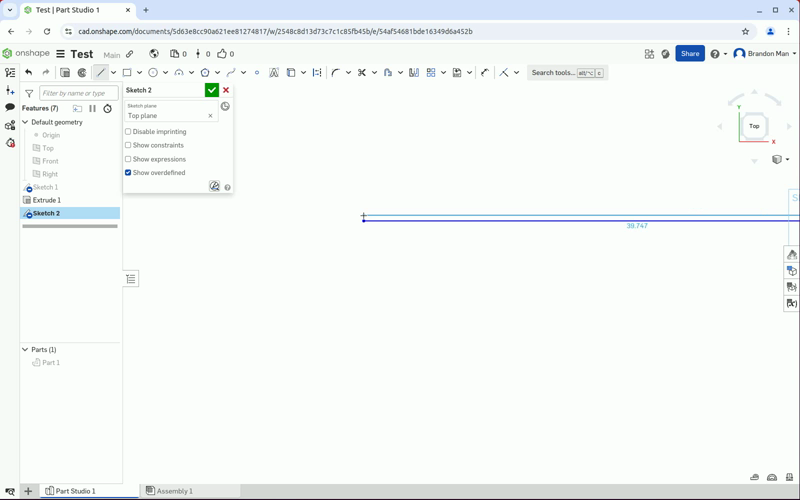
scroll(6)
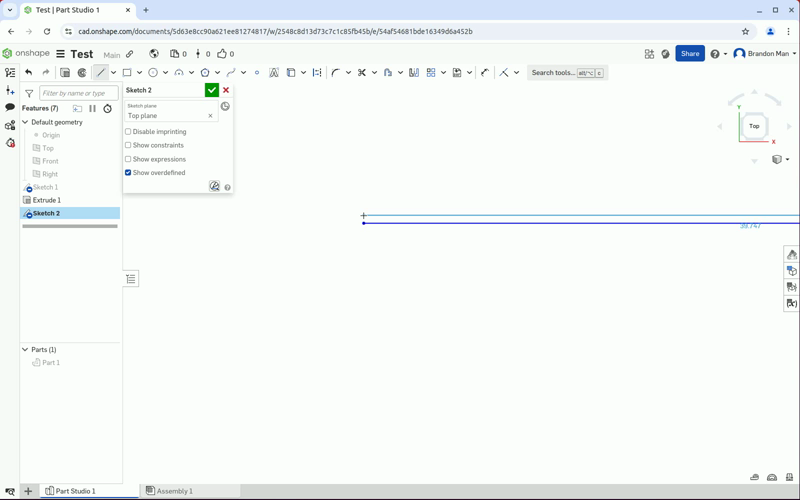
scroll(6)
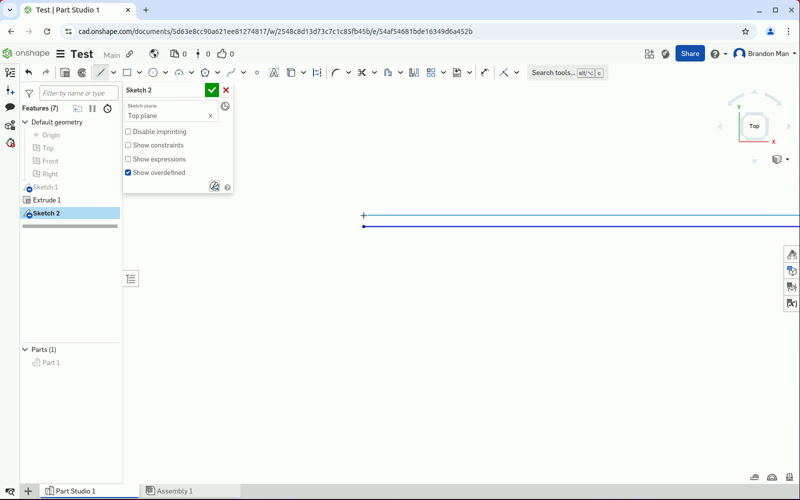
scroll(6)
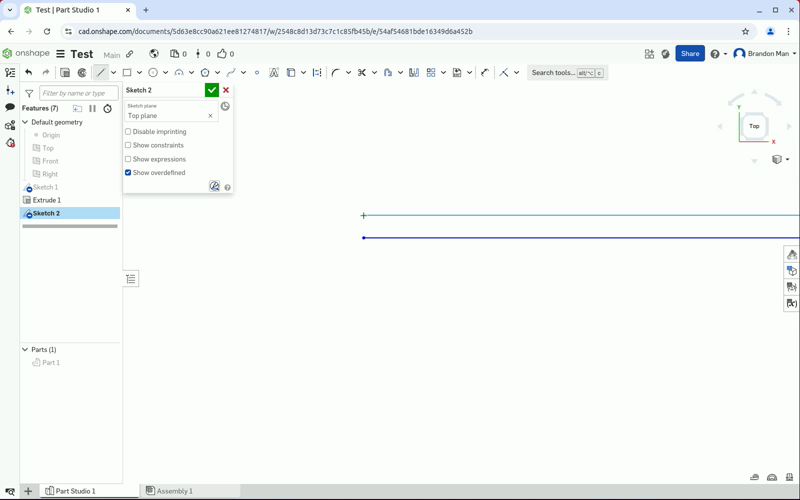
click(363, 215)
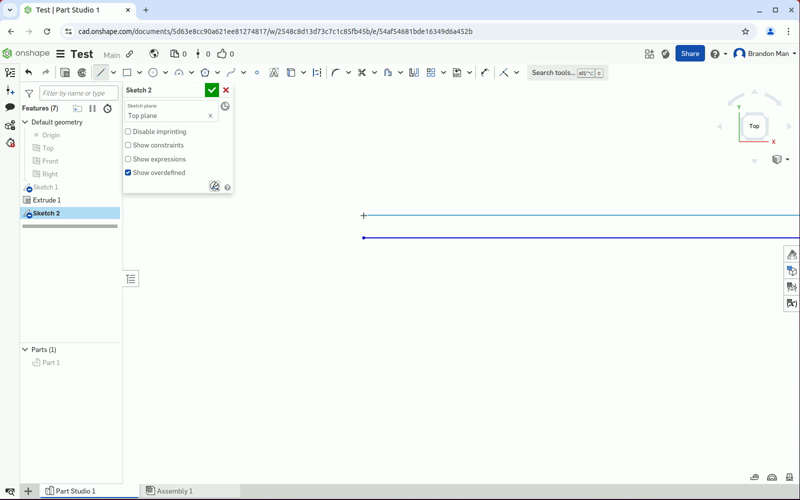
scroll(-6)
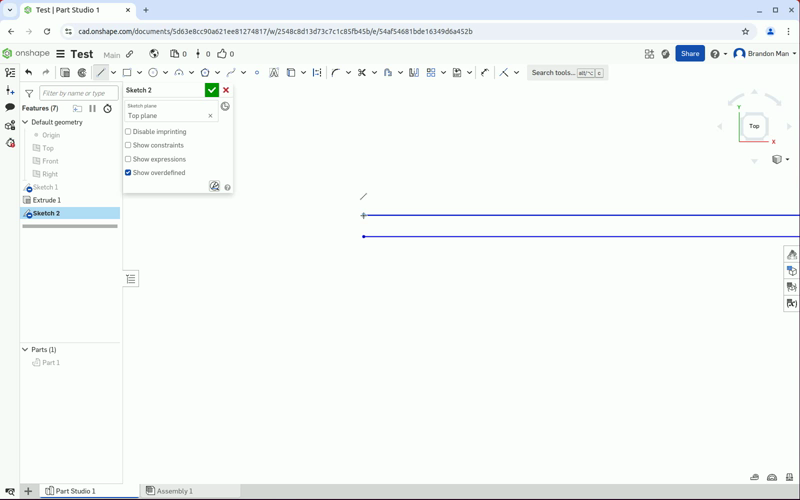
scroll(-6)
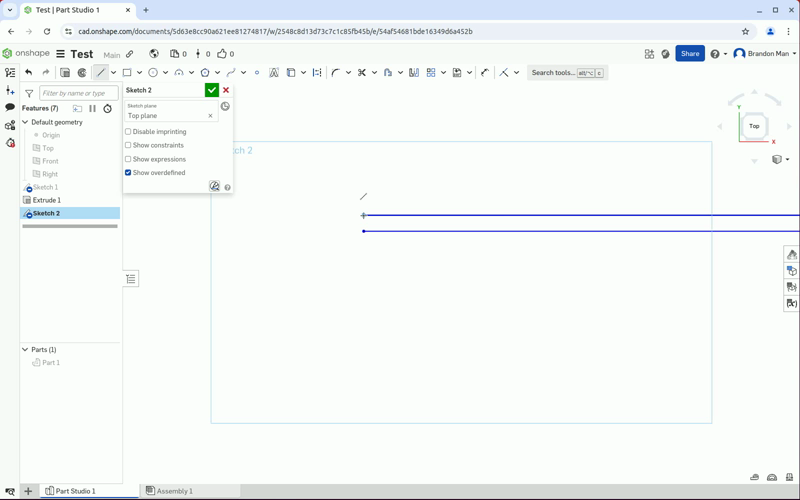
scroll(-6)
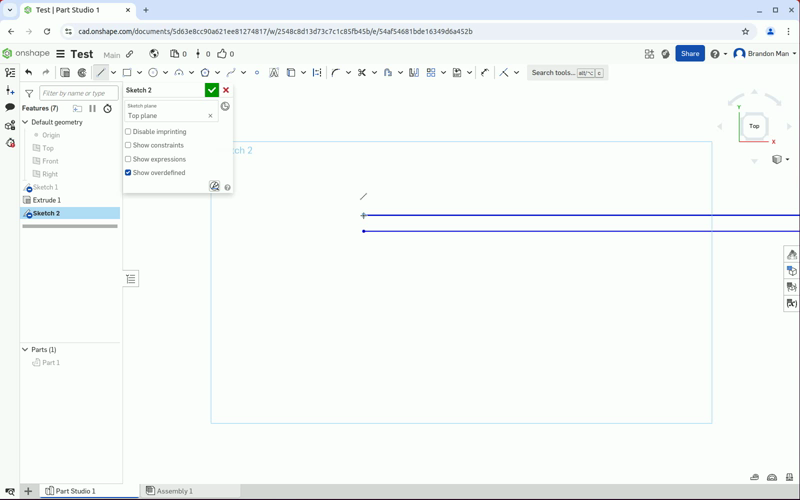
scroll(-6)
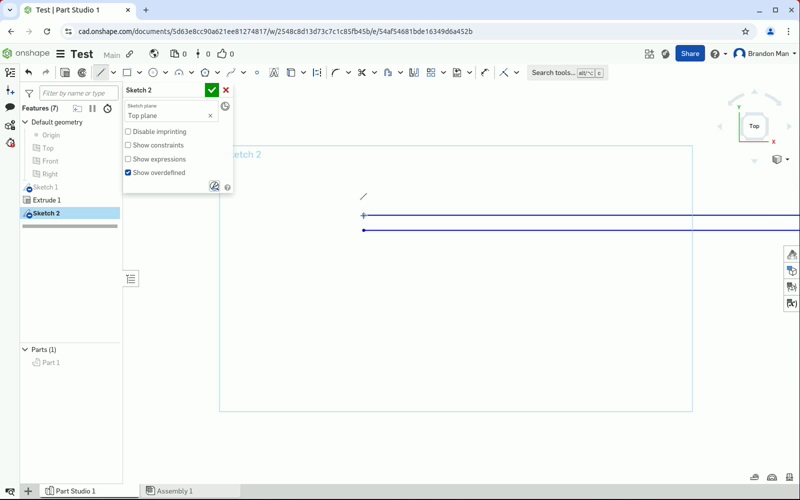
scroll(-6)
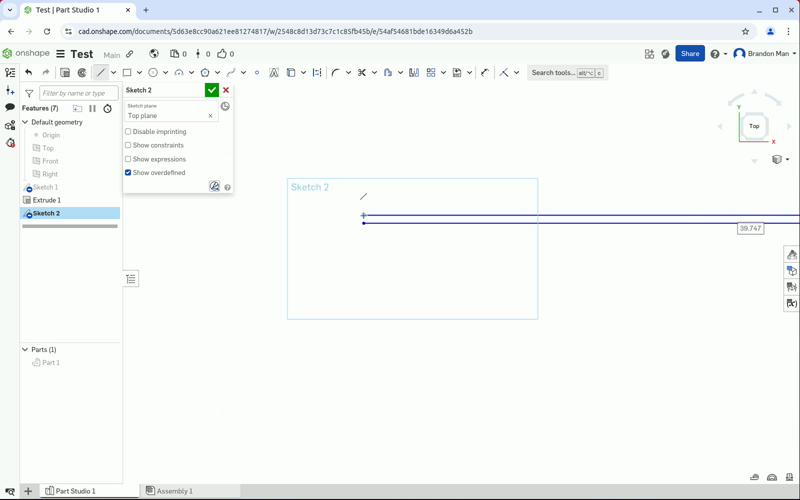
scroll(-6)
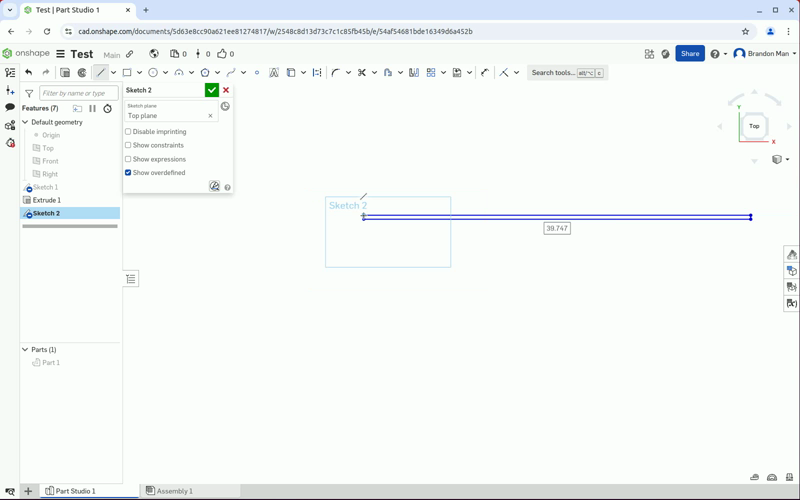
scroll(-6)
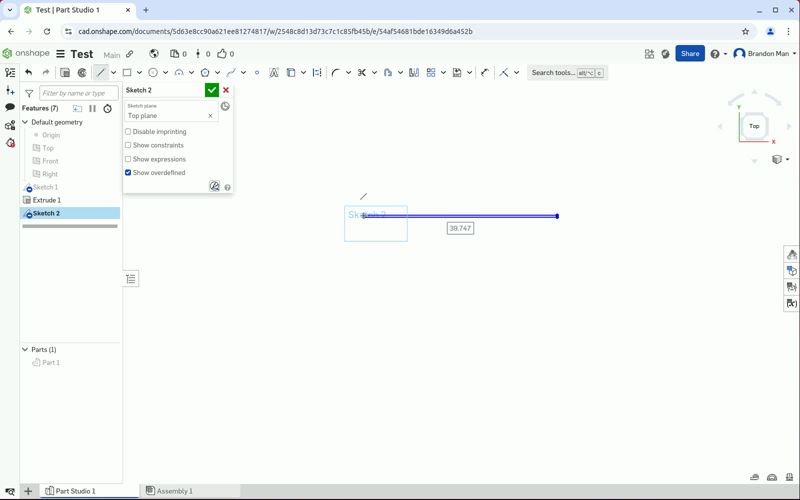
key_up(shift)
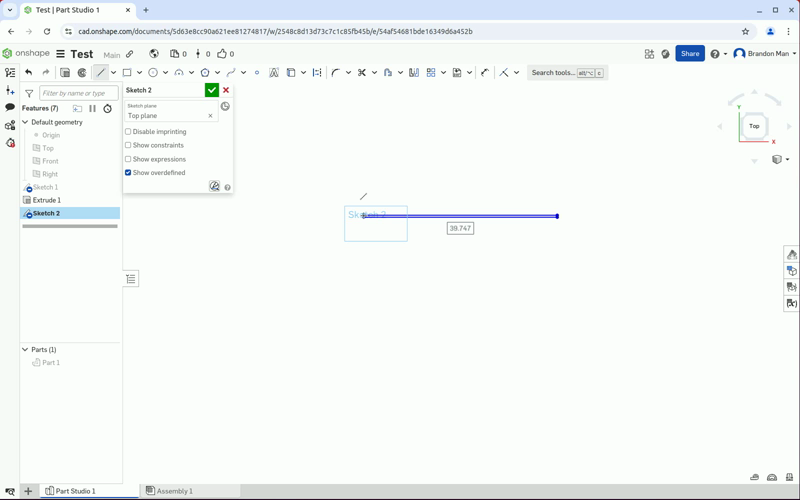
mouse_move(393, 215)
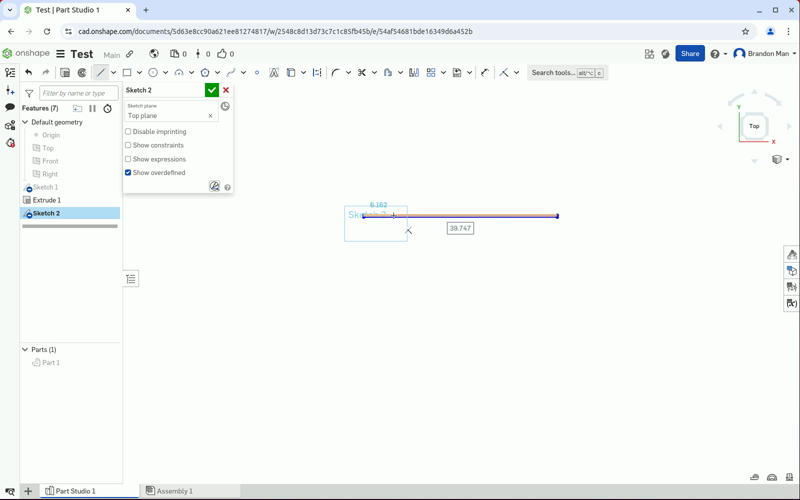
key_down(shift)
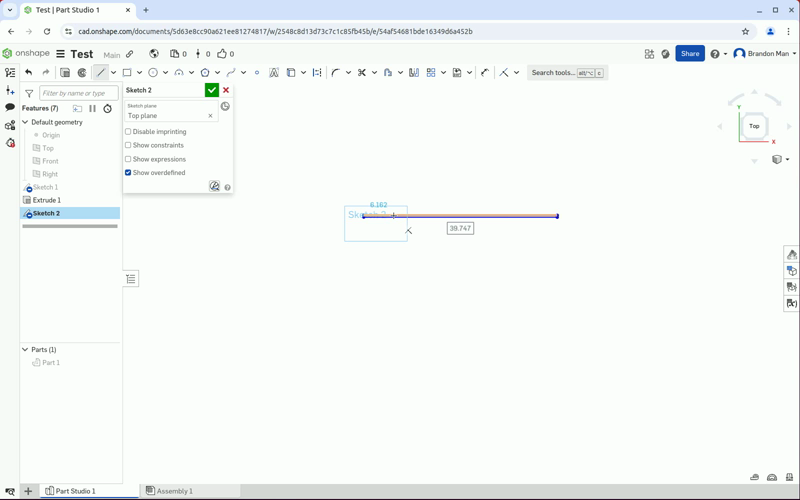
mouse_move(363, 217)
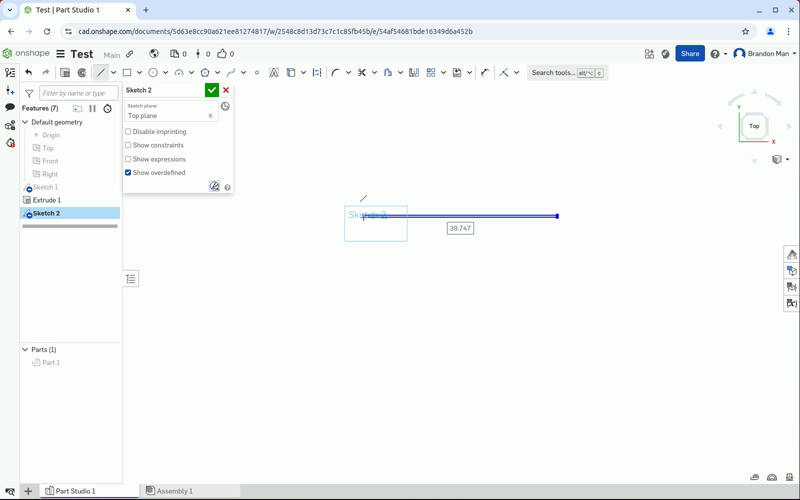
scroll(6)
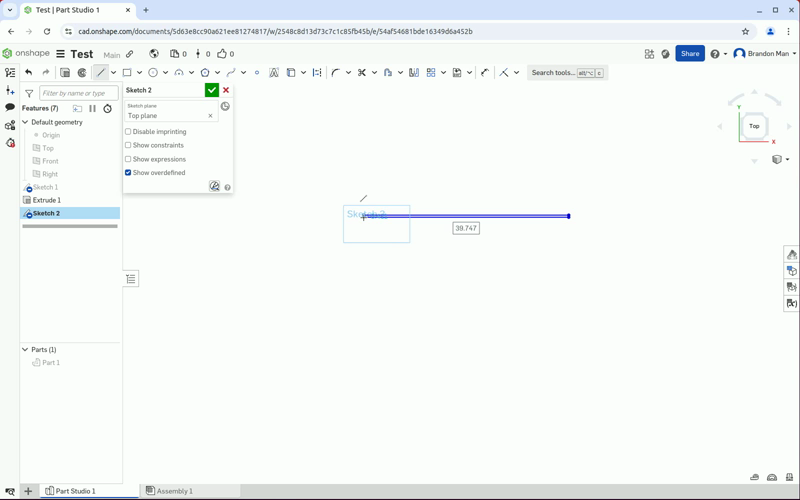
scroll(6)
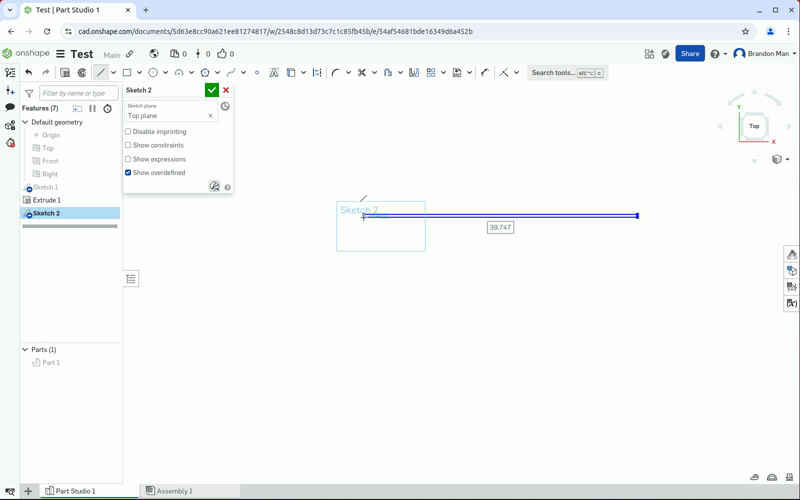
scroll(6)
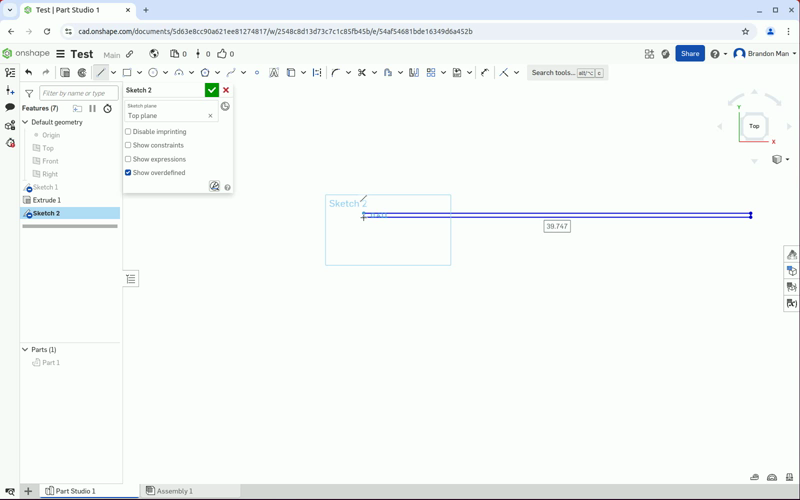
scroll(6)
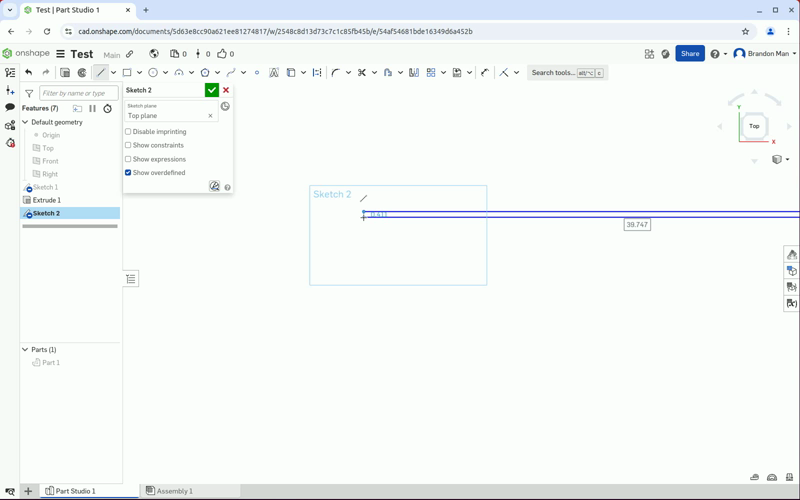
scroll(6)
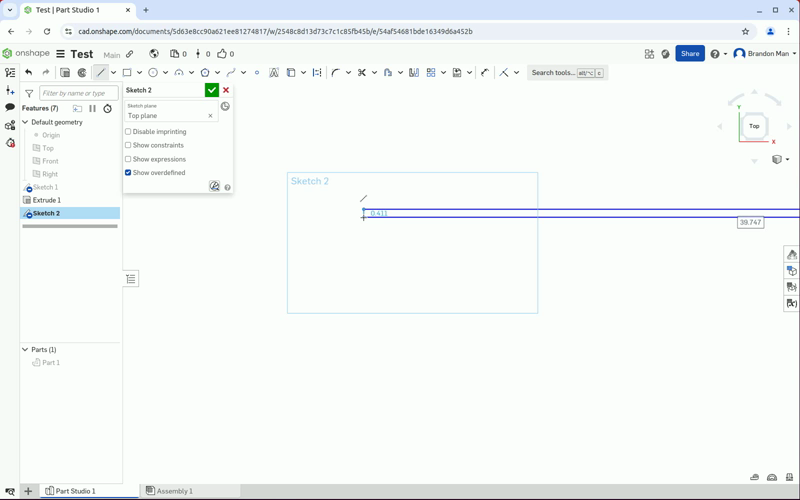
scroll(6)
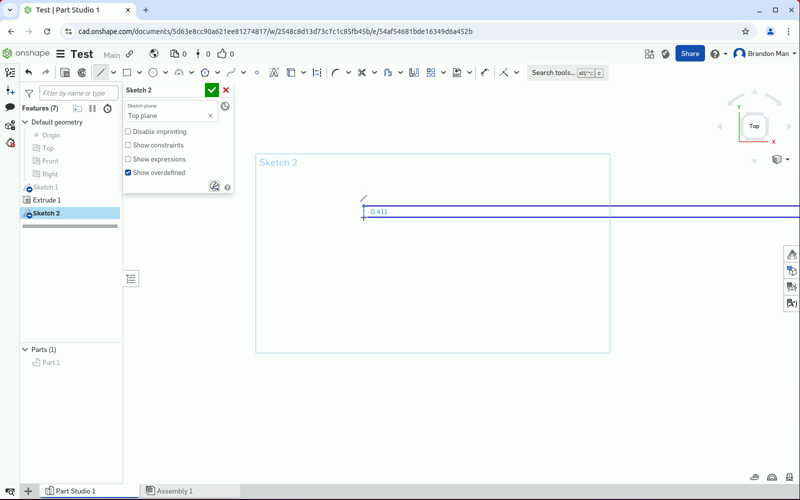
scroll(6)
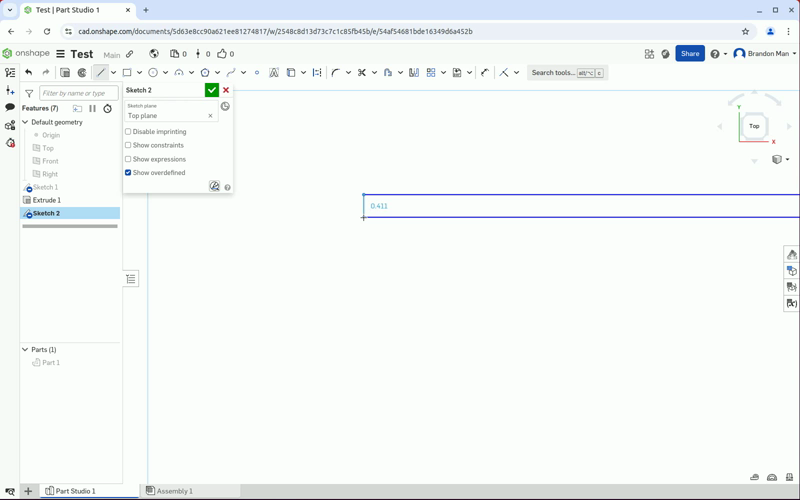
key_up(shift)
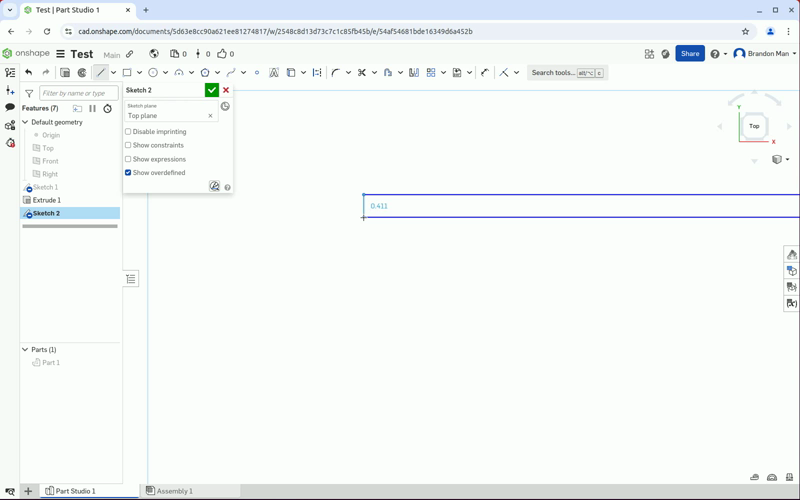
click(363, 217)
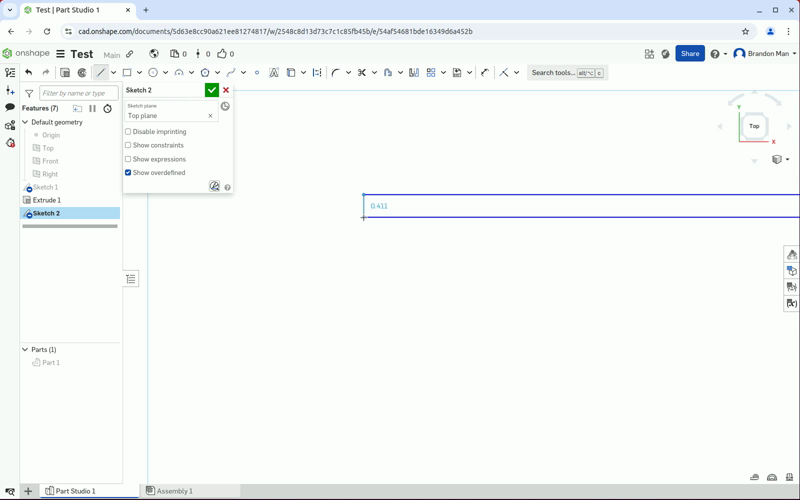
scroll(-6)
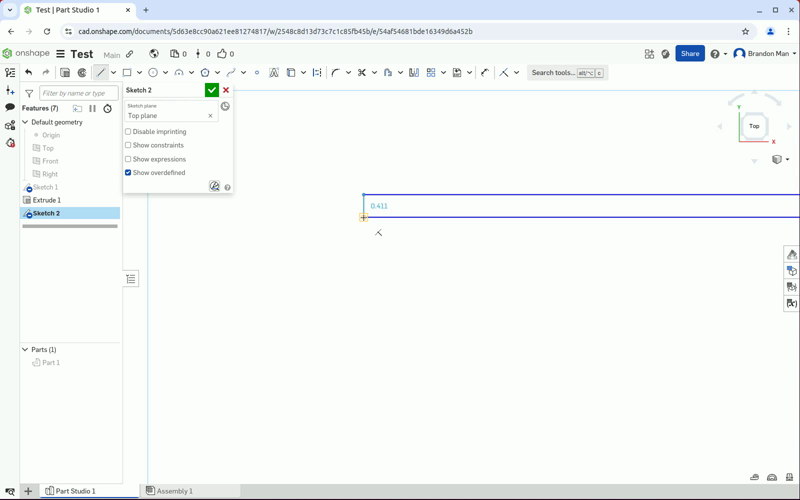
scroll(-6)
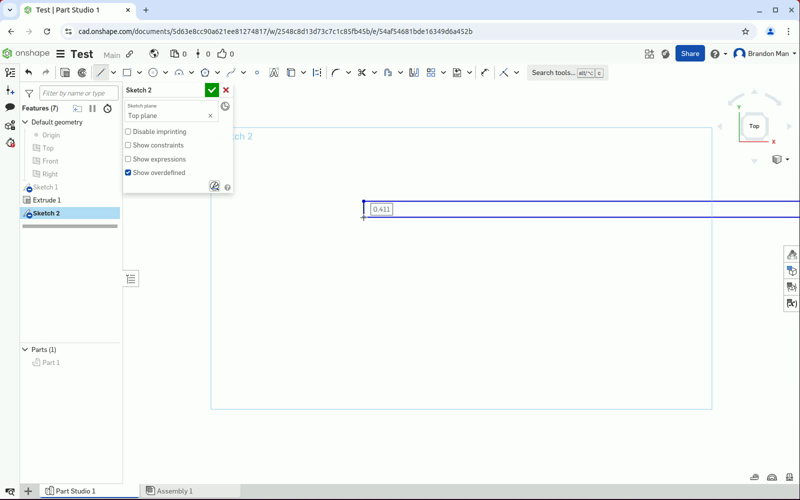
scroll(-6)
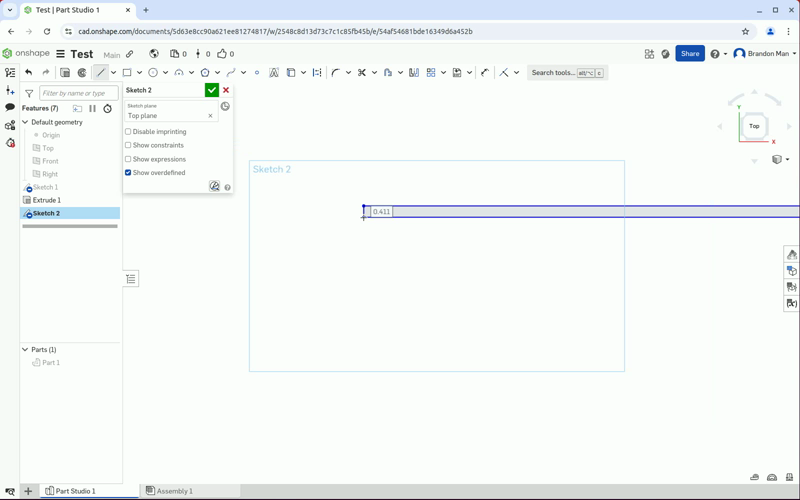
scroll(-6)
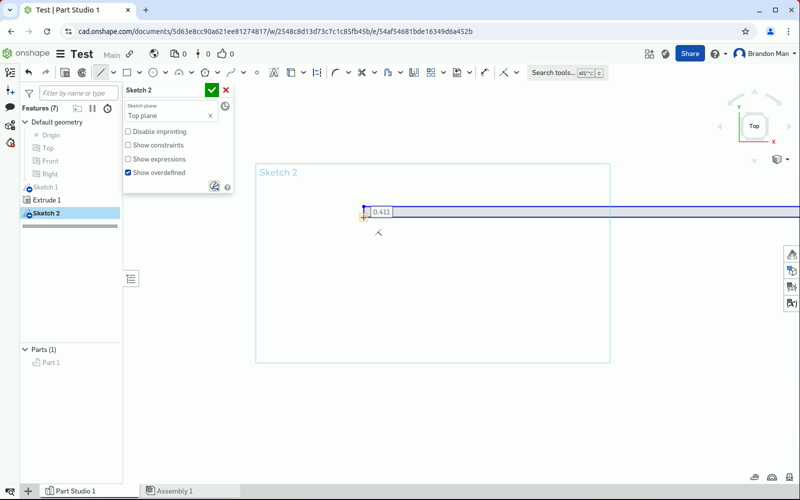
scroll(-6)
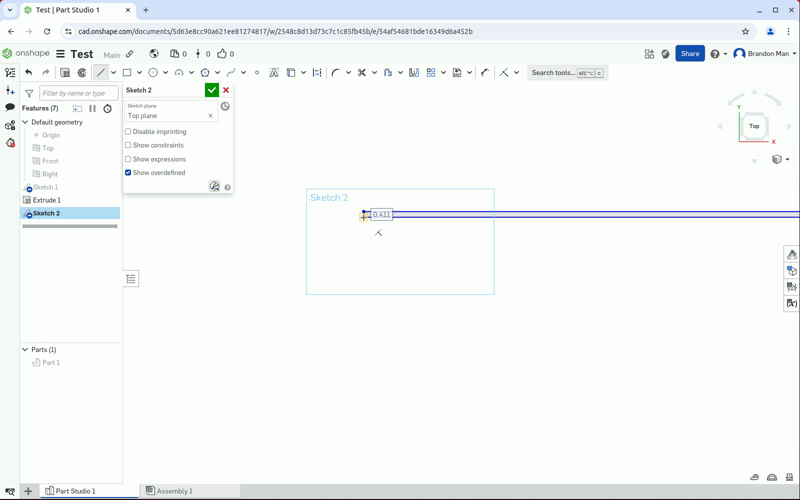
scroll(-6)
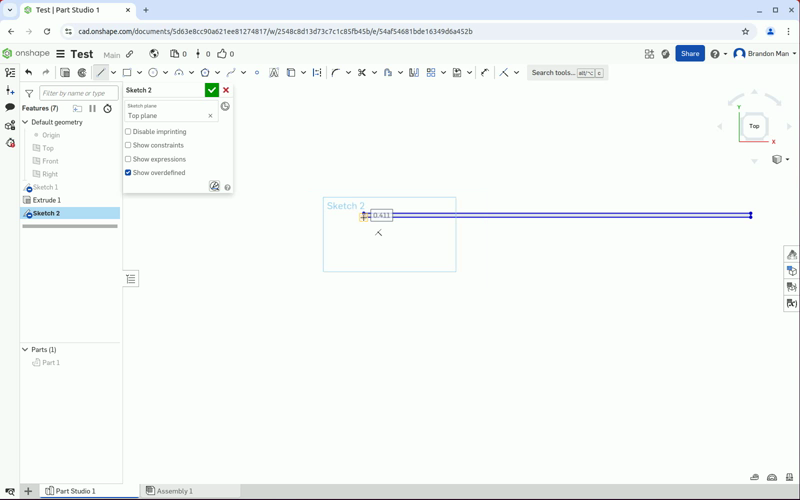
scroll(-6)
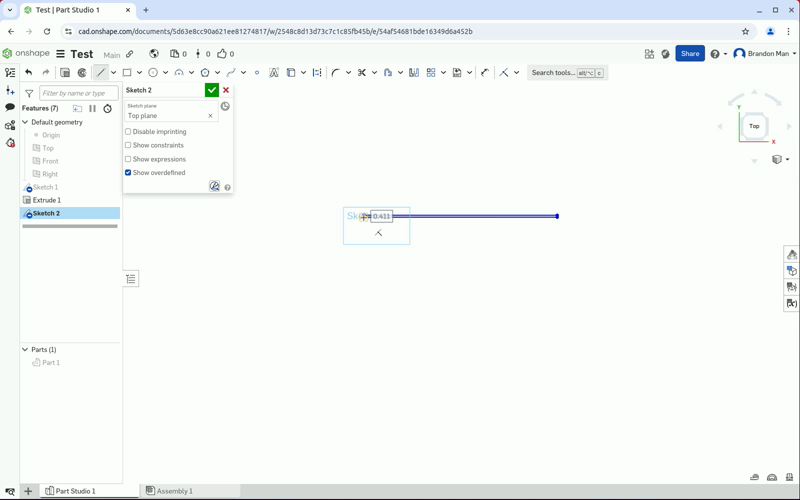
key(esc)
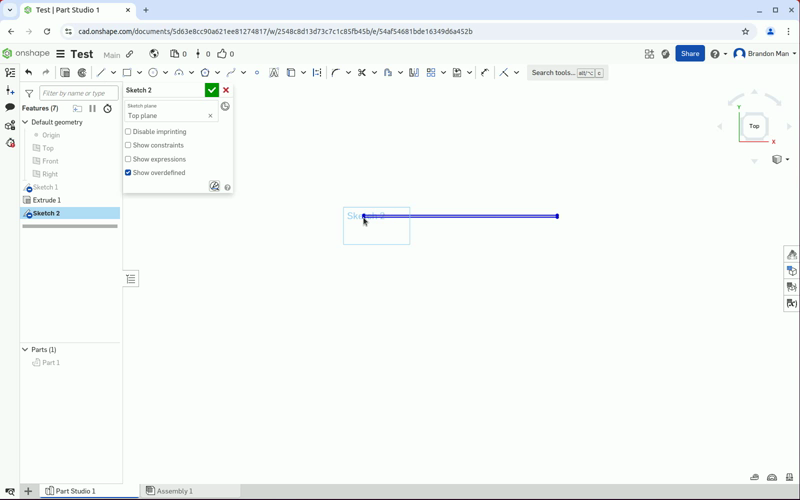
mouse_move(397, 216)
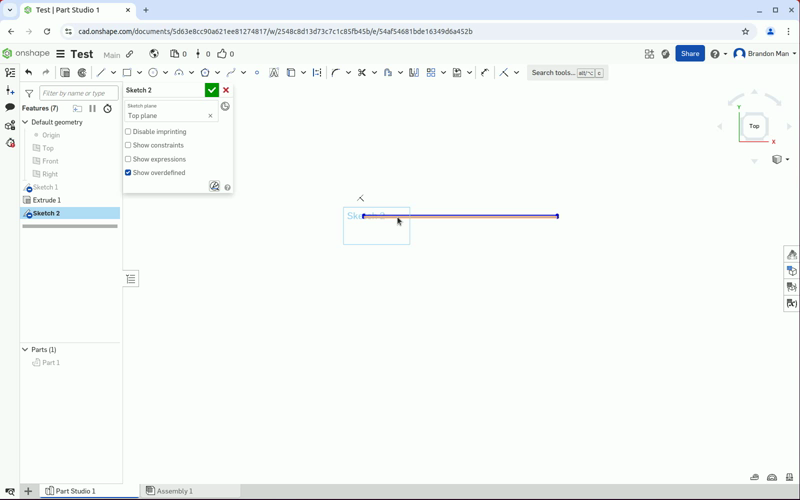
scroll(6)
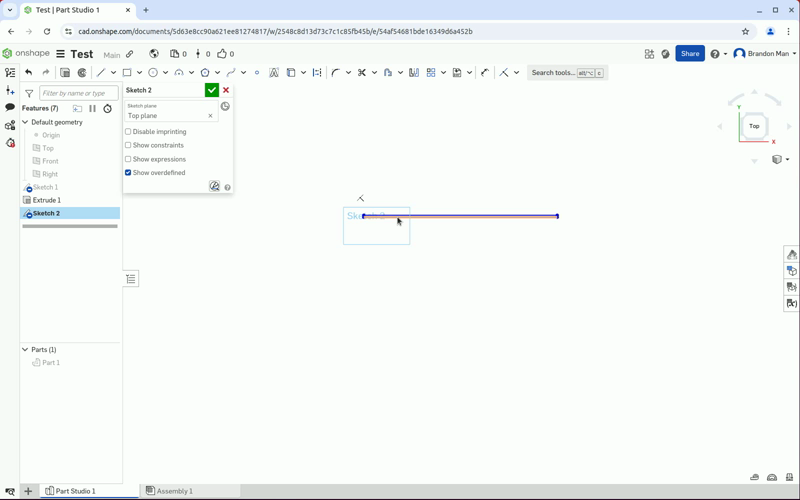
scroll(6)
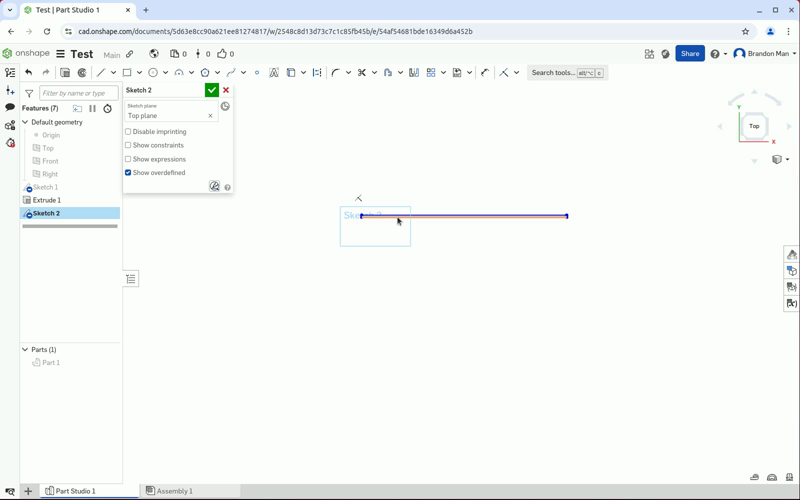
scroll(6)
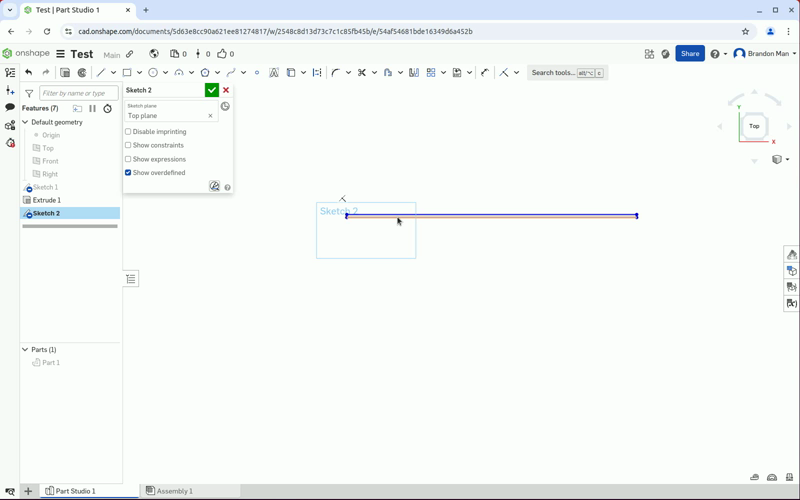
scroll(6)
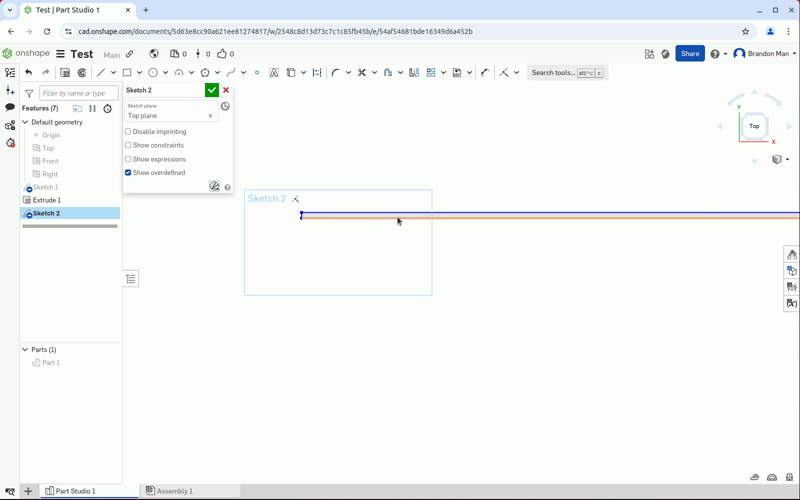
scroll(6)
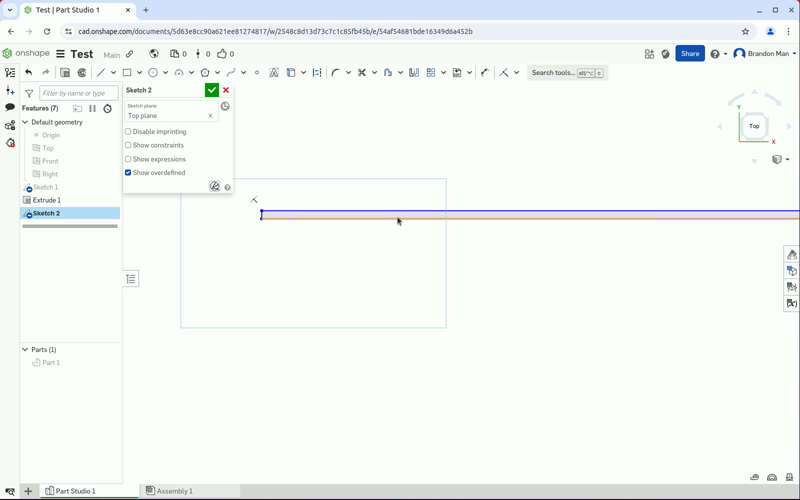
scroll(6)
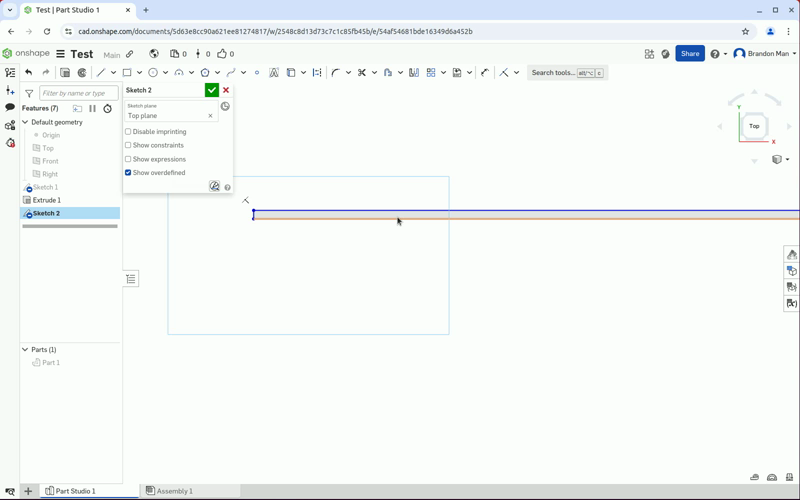
scroll(6)
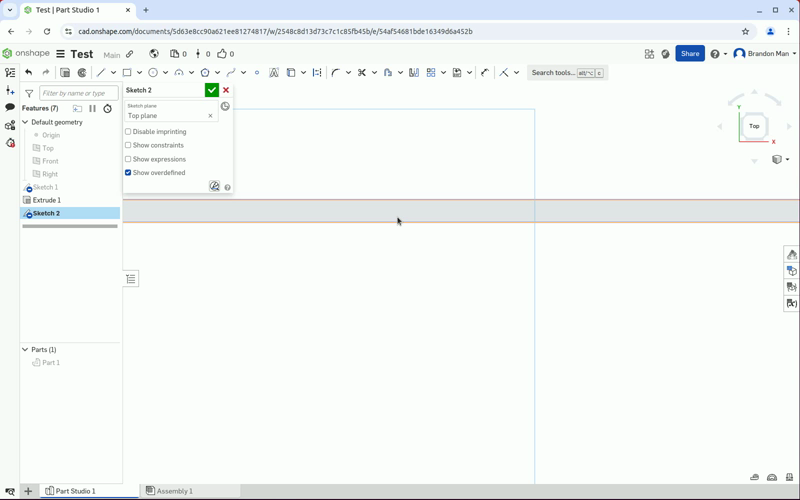
click(397, 216)
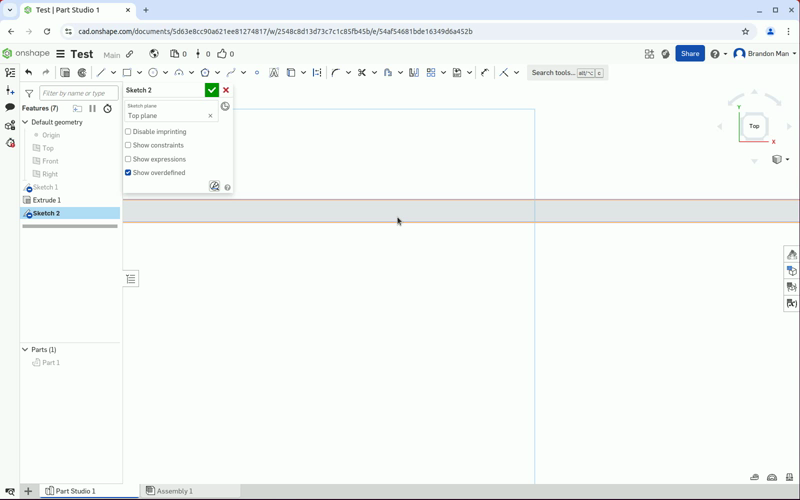
scroll(-6)
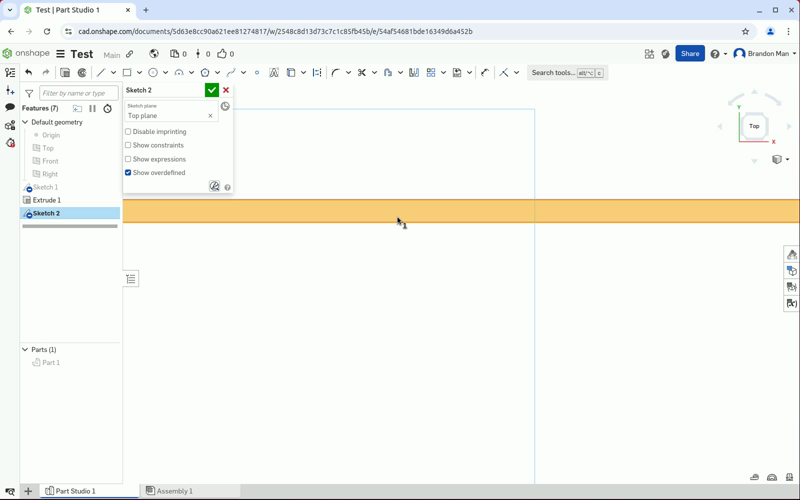
scroll(-6)
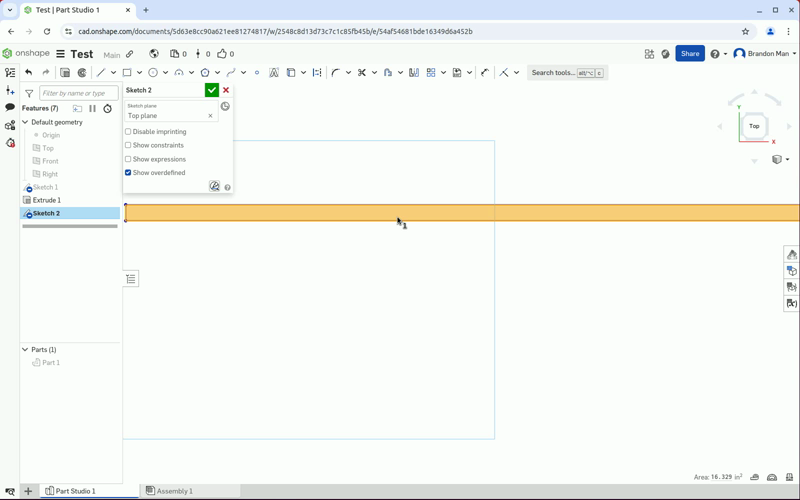
scroll(-6)
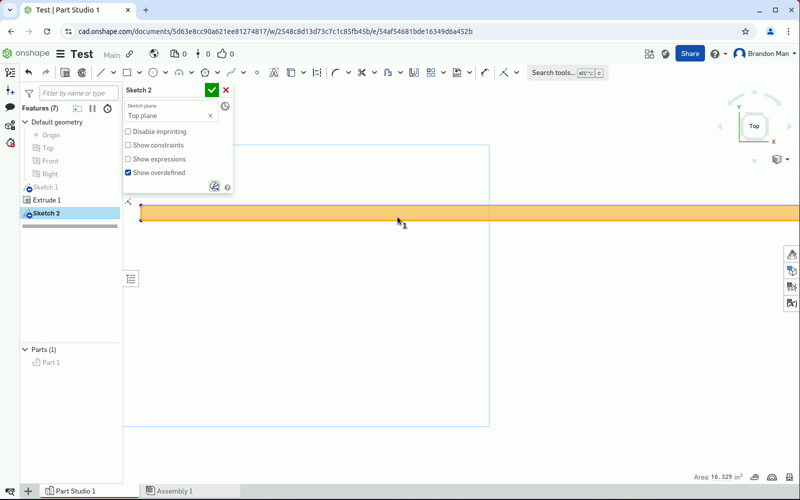
scroll(-6)
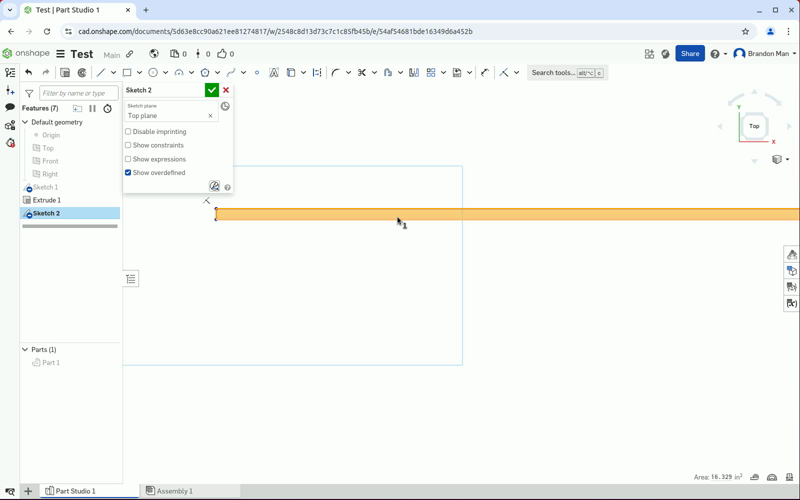
scroll(-6)
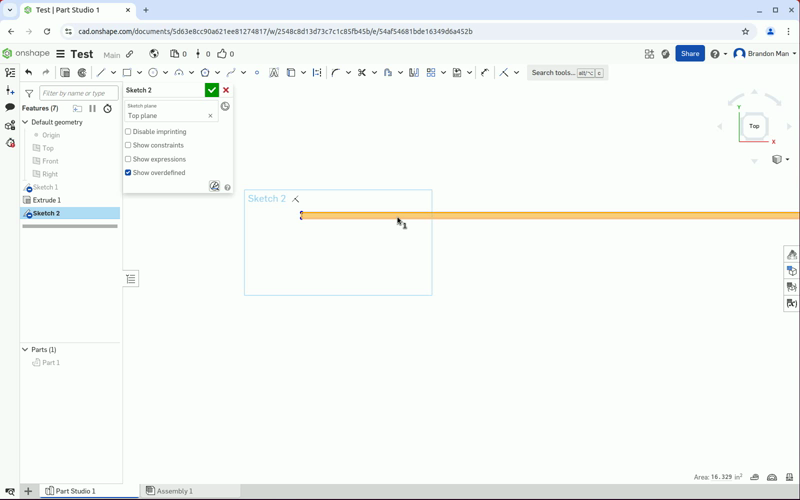
scroll(-6)
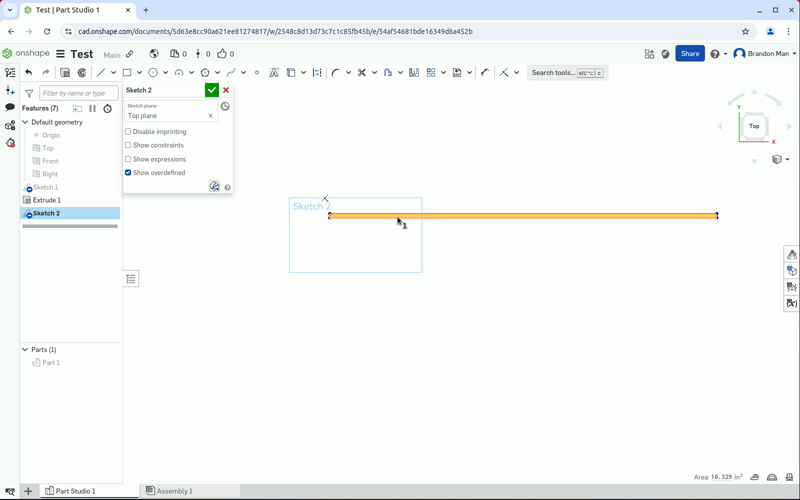
scroll(-6)
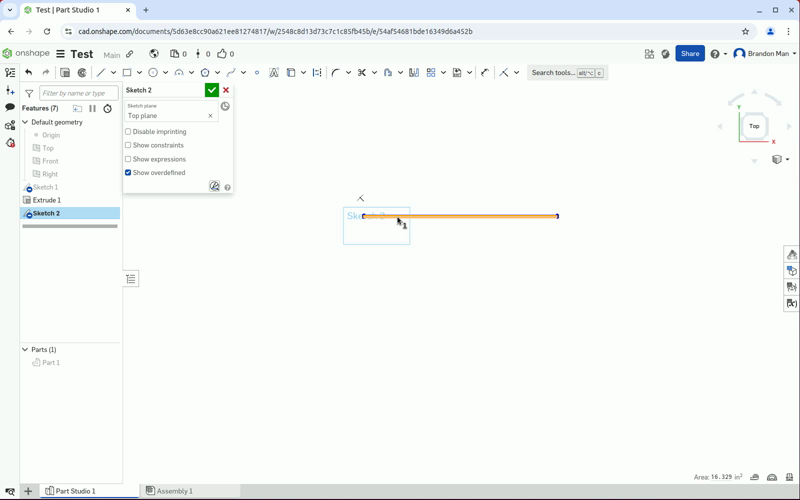
mouse_move(73, 352)
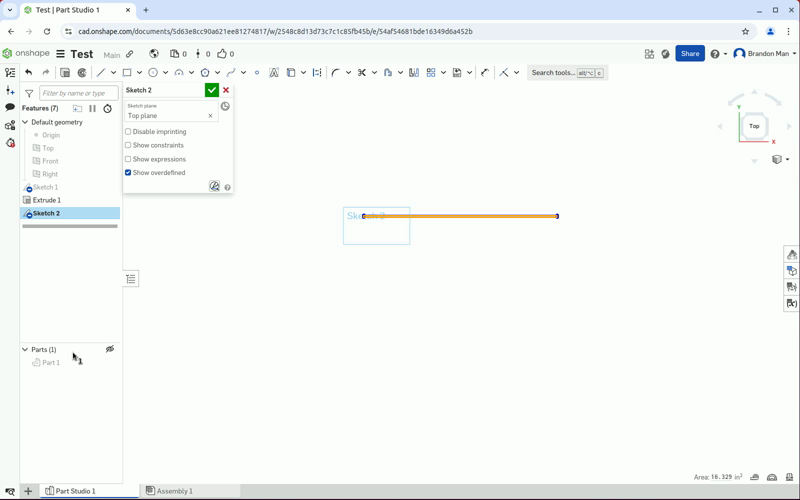
key(shift+y)
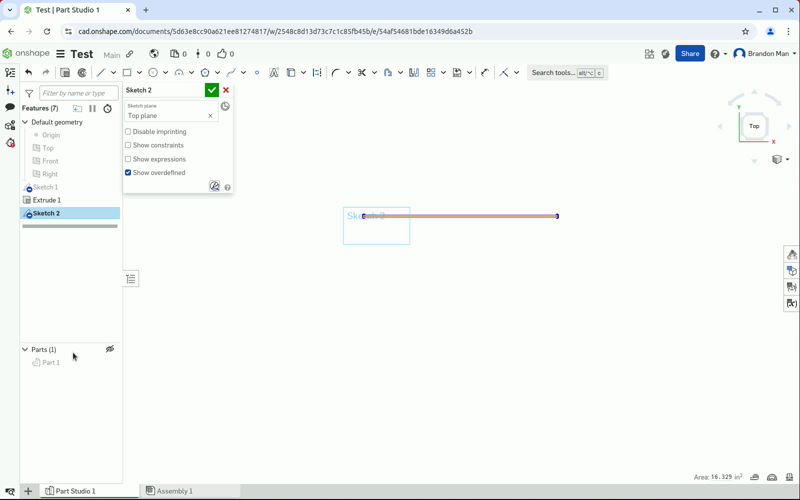
key(shift+e)
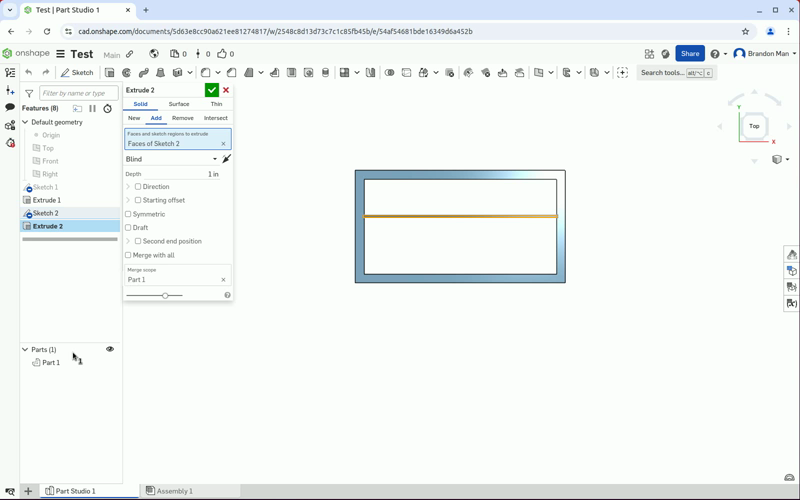
mouse_move(143, 106)
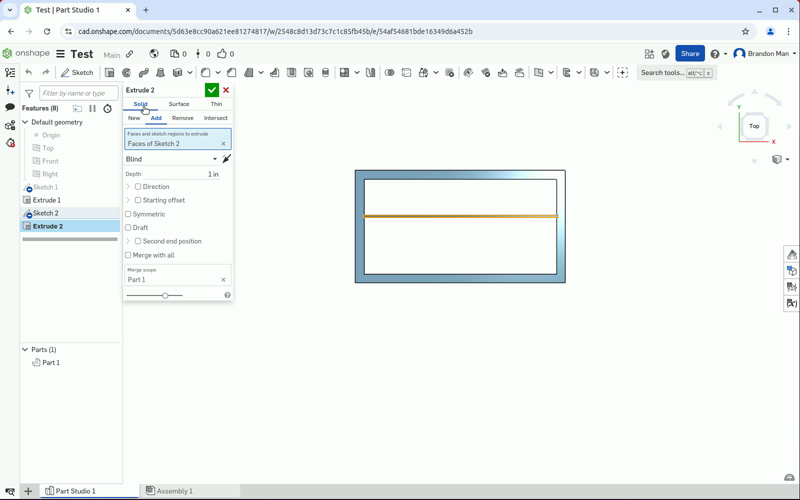
click(143, 106)
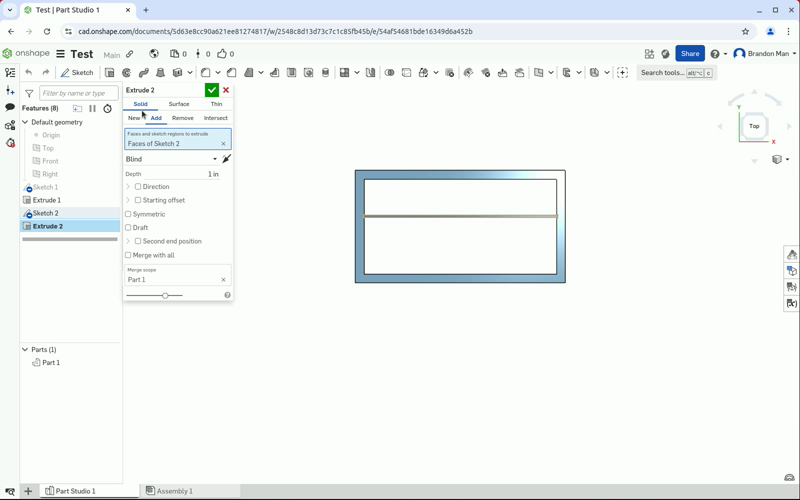
mouse_move(137, 120)
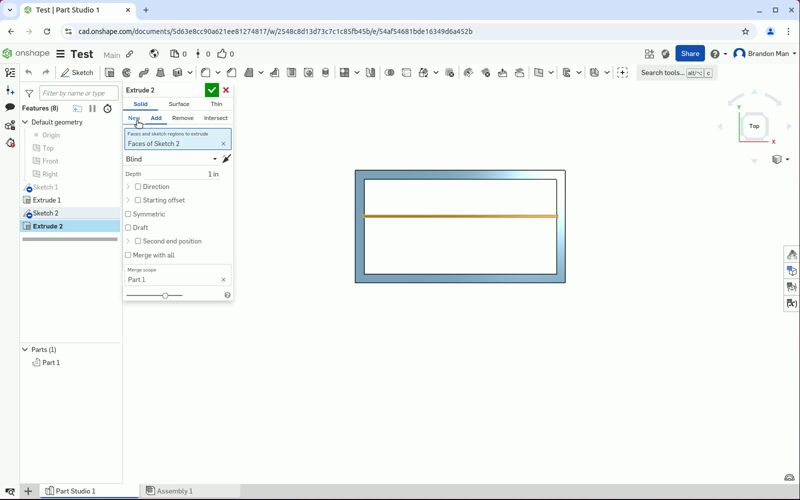
click(137, 120)
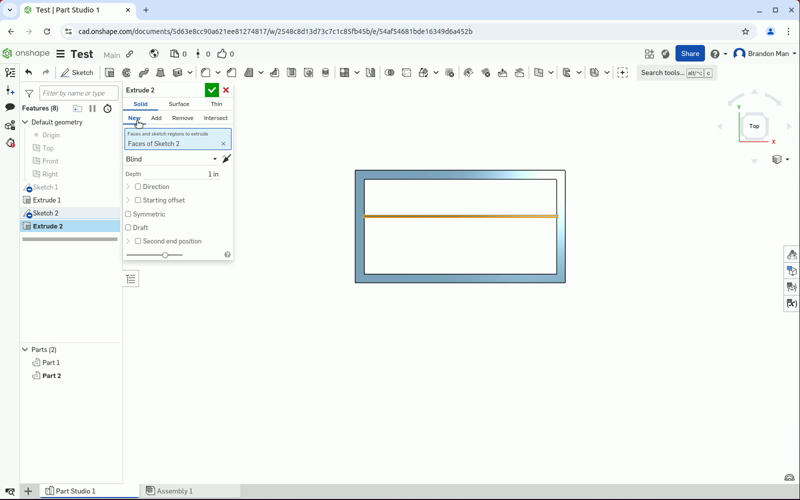
key(tab, 4)
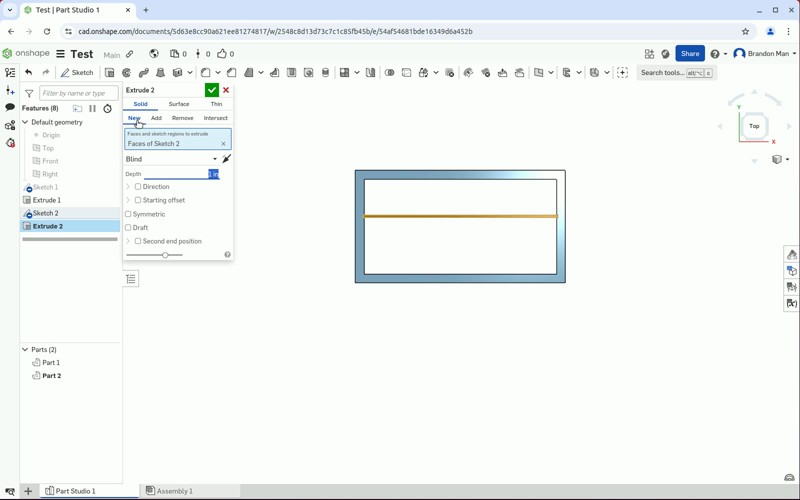
text(7.462)
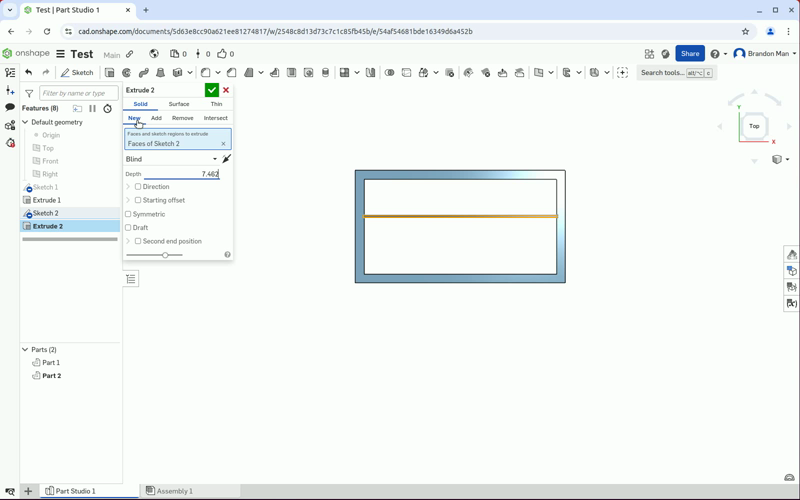
key(enter)
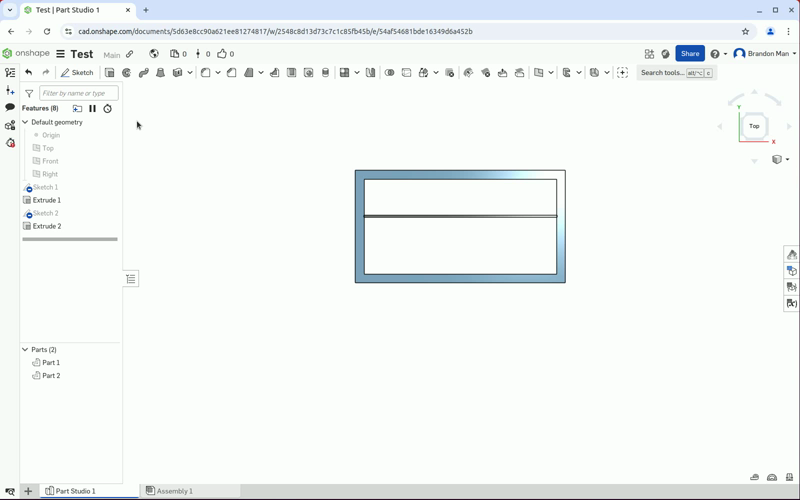
key(shift+h)
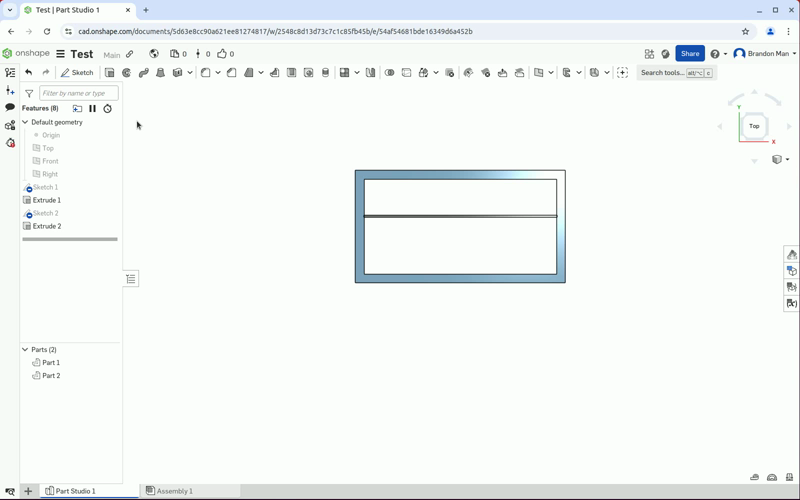
key(shift+h)
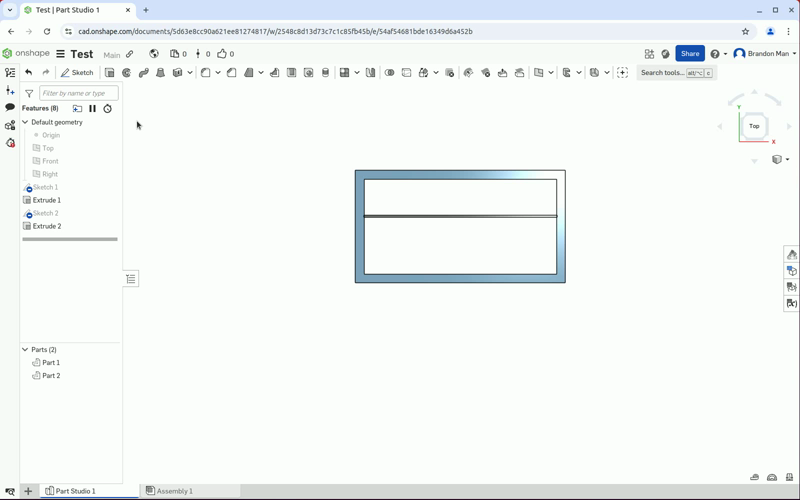
mouse_move(73, 189)
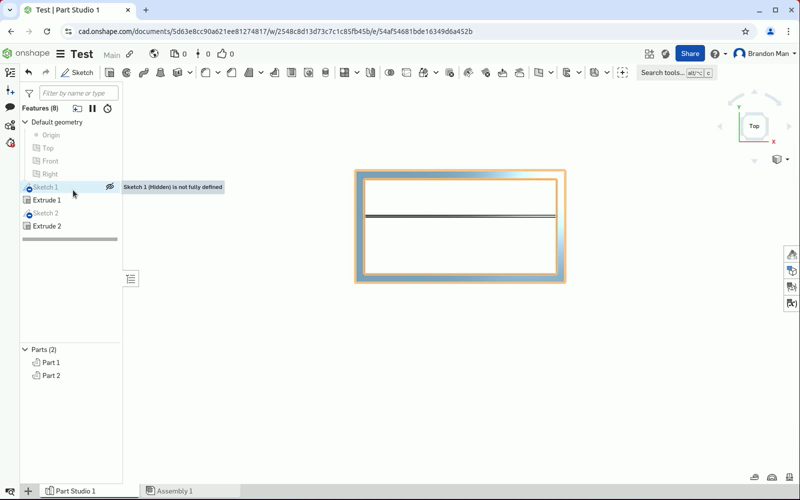
click(73, 189)
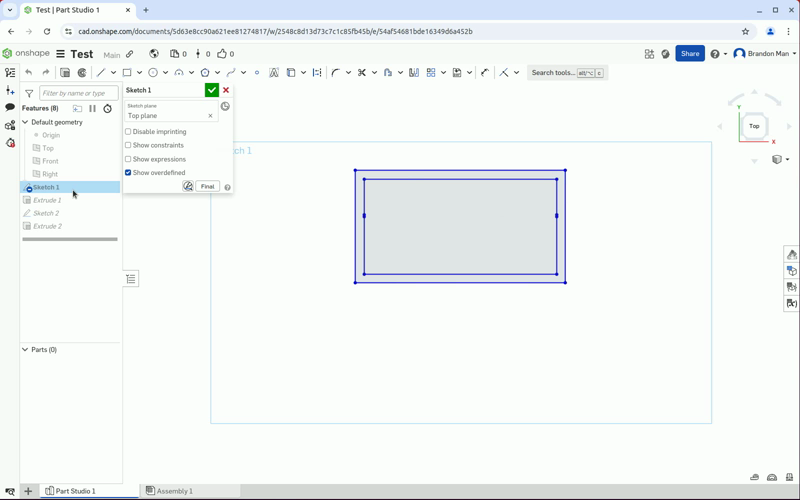
mouse_move(229, 92)
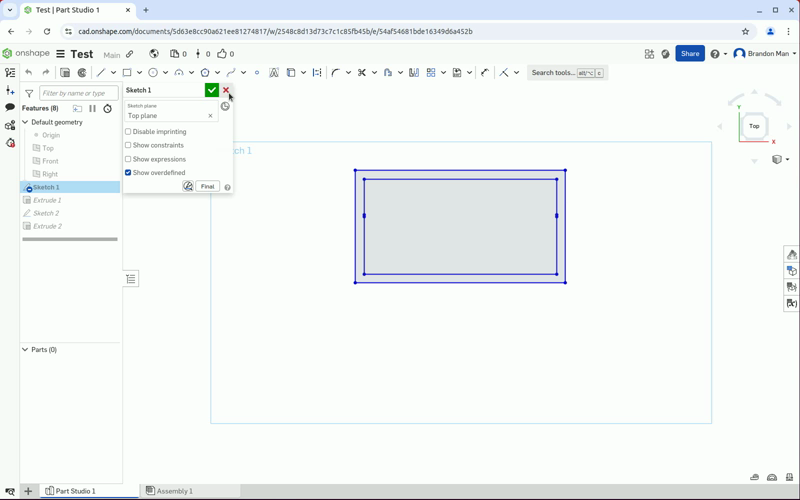
click(229, 92)
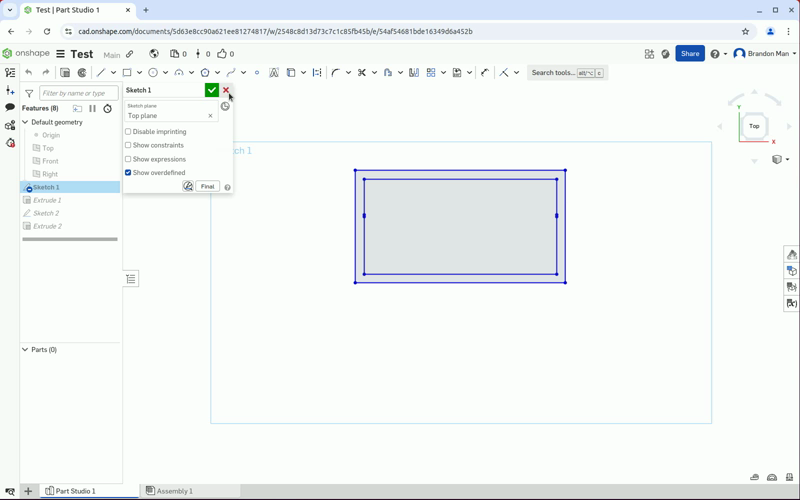
key(shift+s)
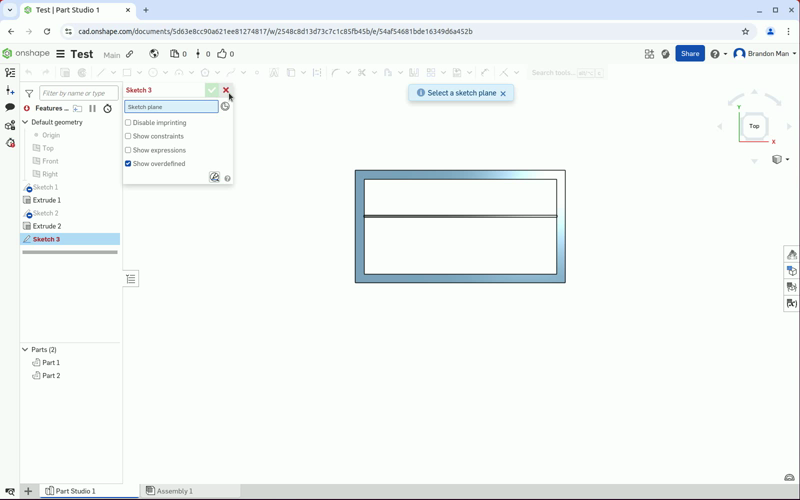
mouse_move(73, 150)
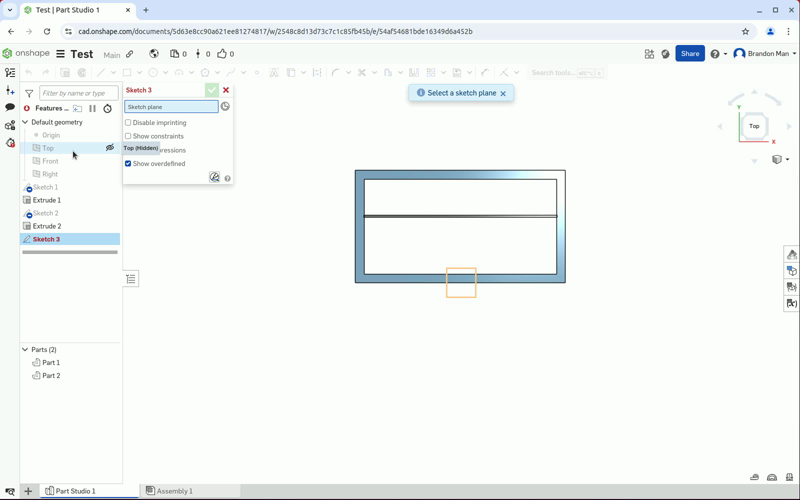
click(73, 150)
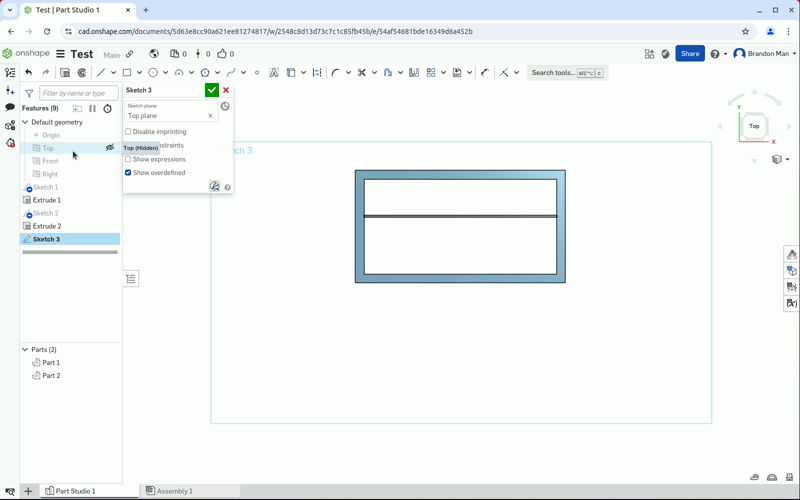
mouse_move(73, 352)
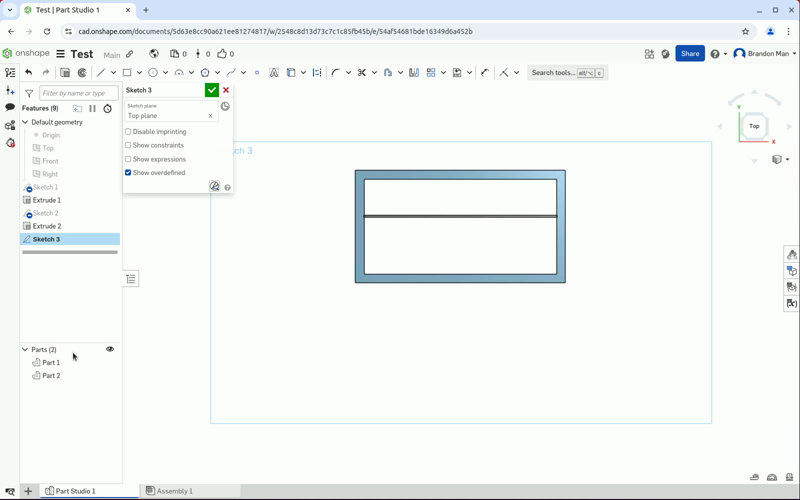
key(y)
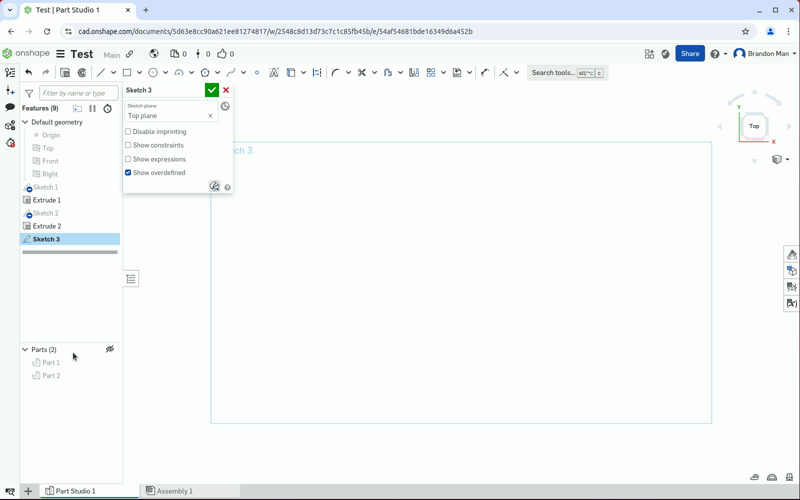
key(l)
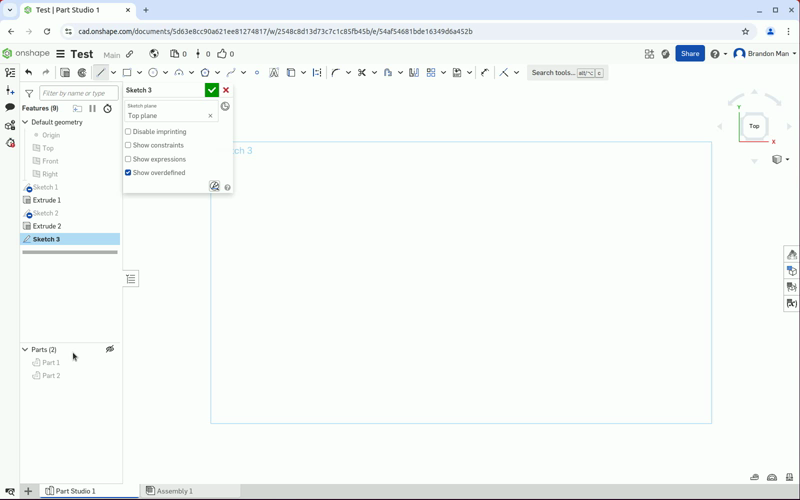
key_down(shift)
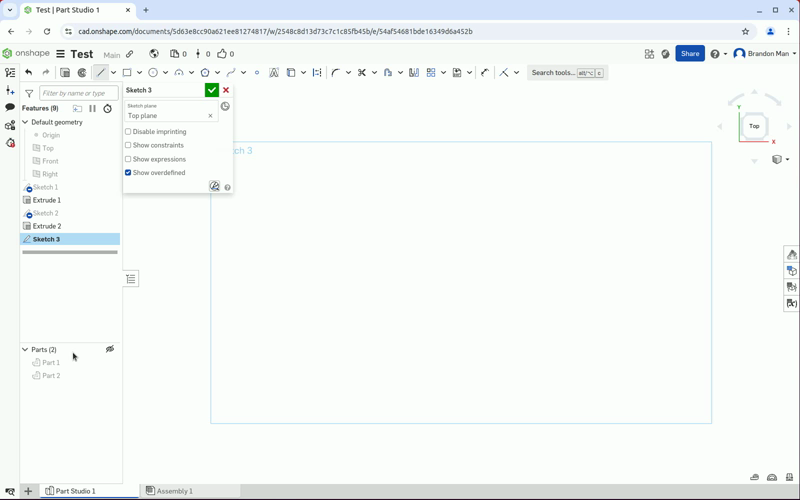
mouse_move(363, 213)
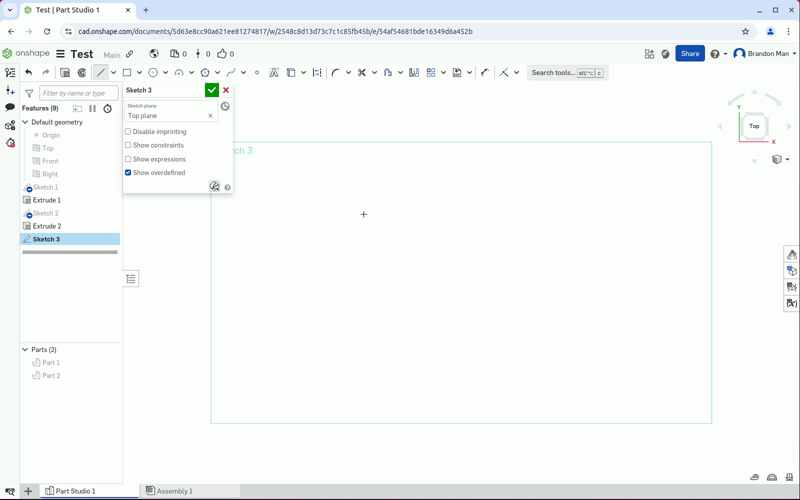
click(363, 213)
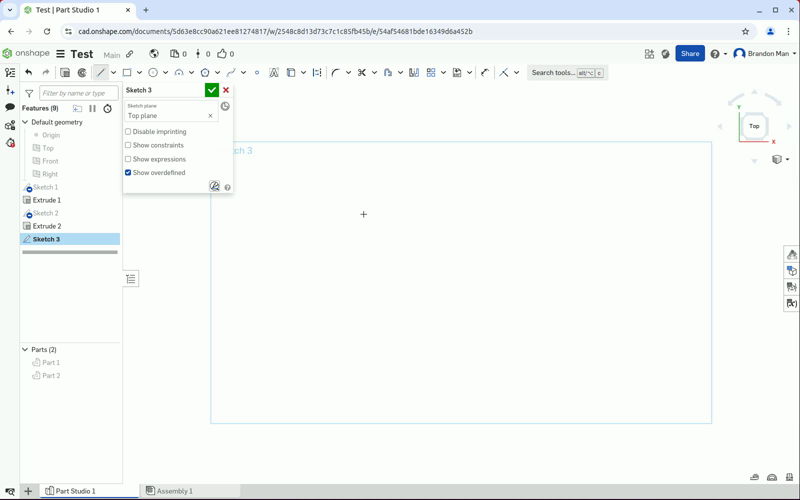
key_up(shift)
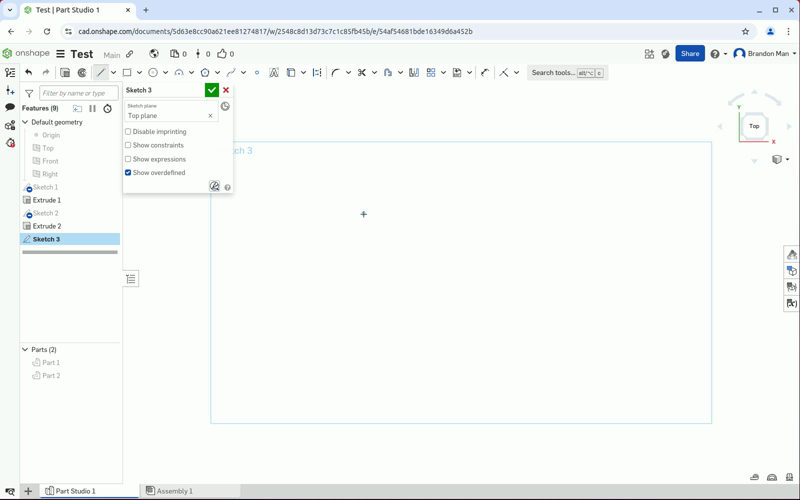
key_down(shift)
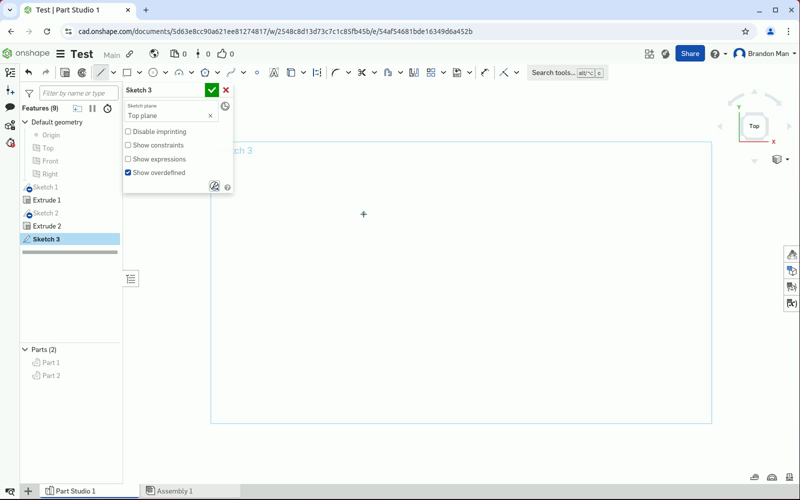
mouse_move(557, 213)
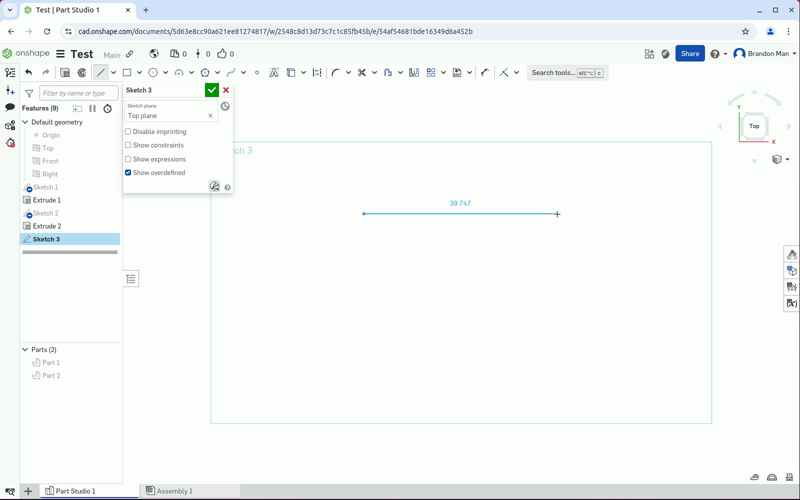
click(557, 213)
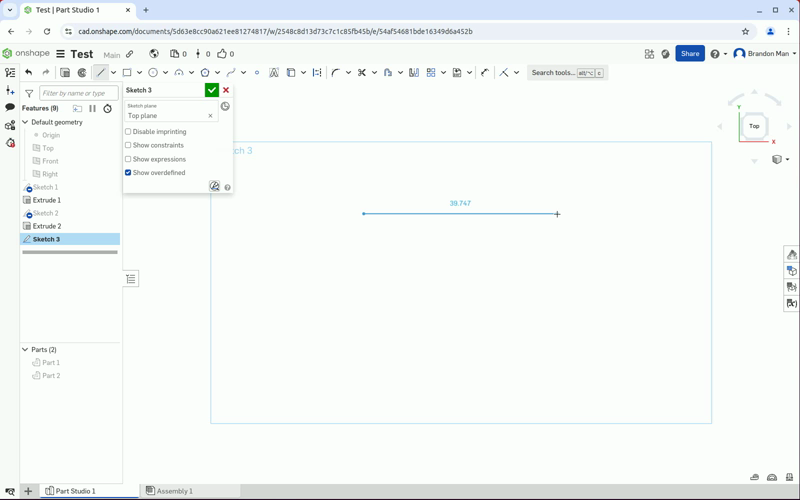
key_up(shift)
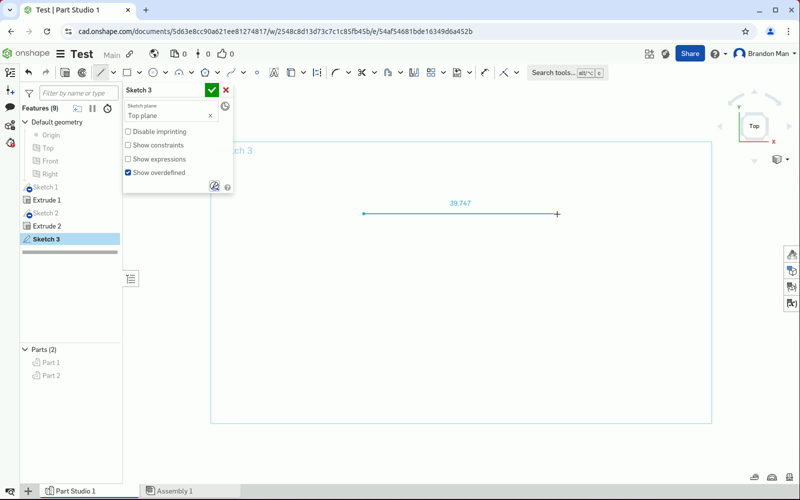
key_down(shift)
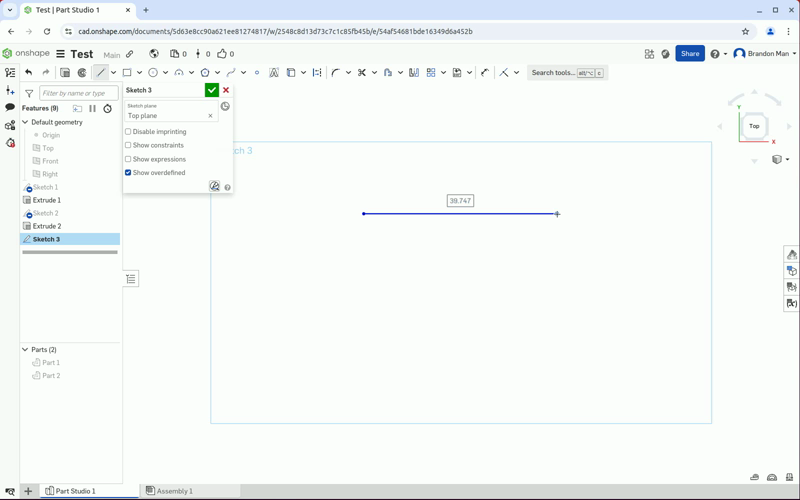
mouse_move(587, 213)
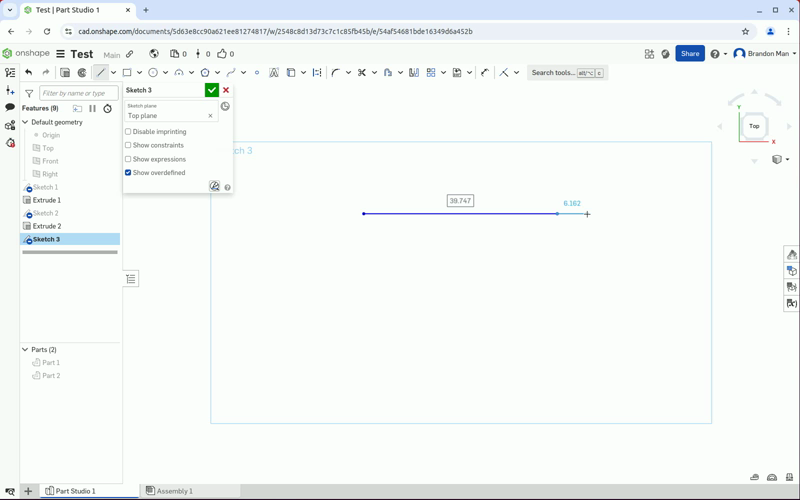
mouse_move(557, 179)
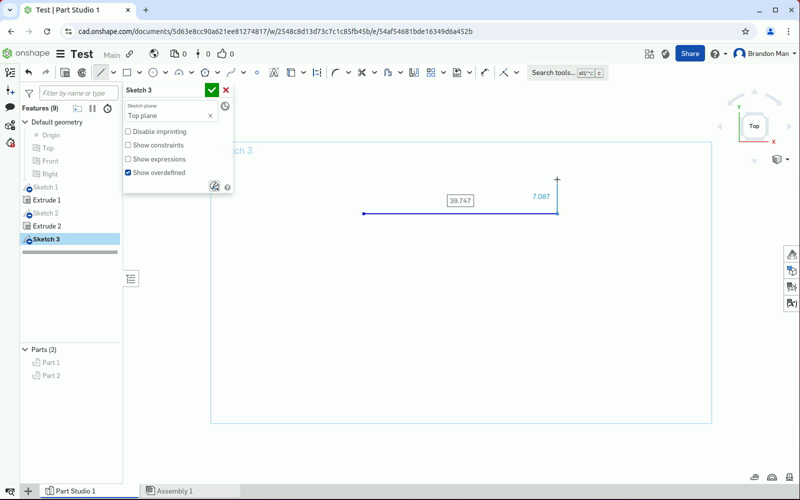
click(557, 179)
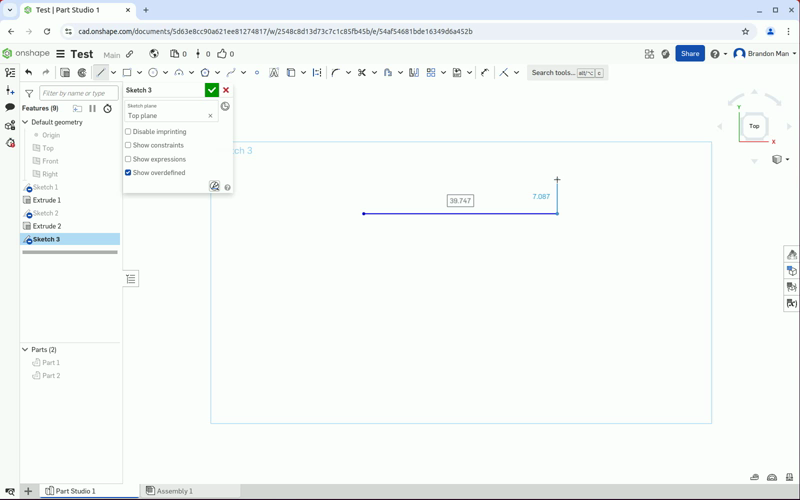
key_up(shift)
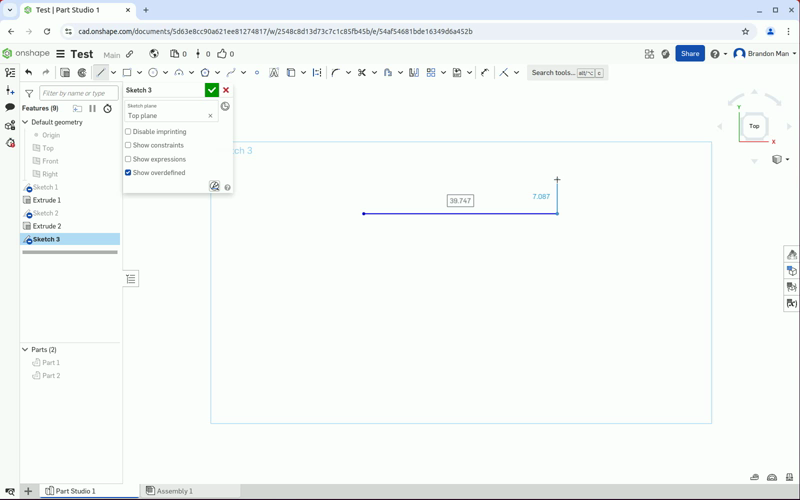
key_down(shift)
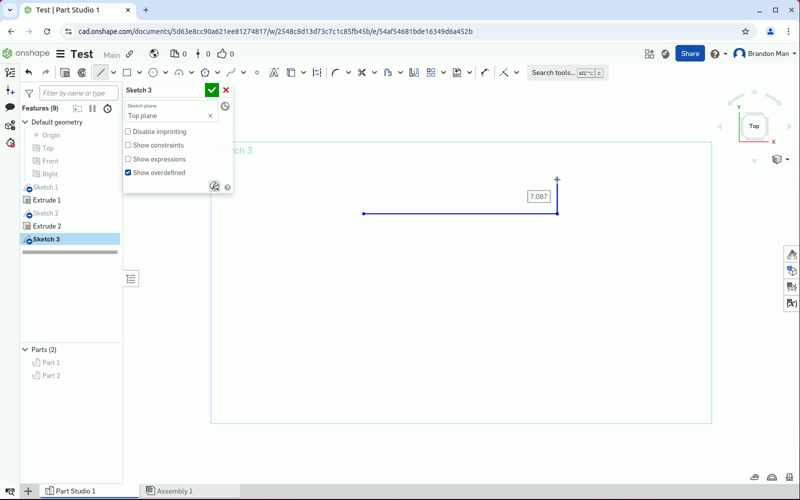
mouse_move(363, 179)
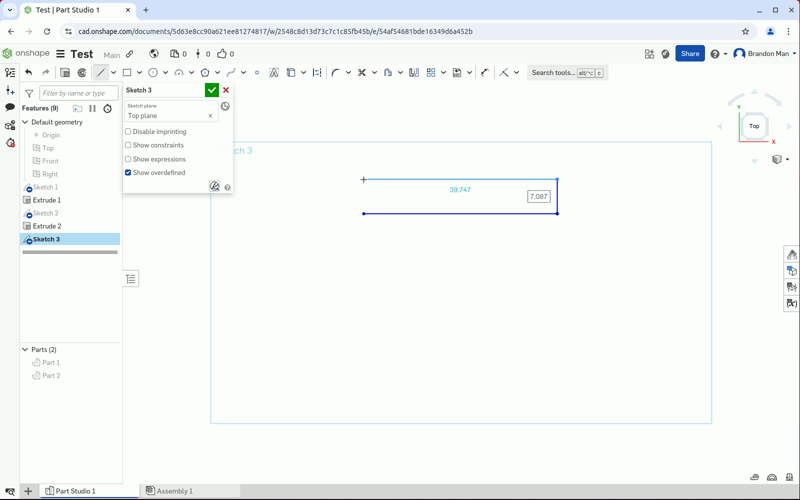
click(363, 179)
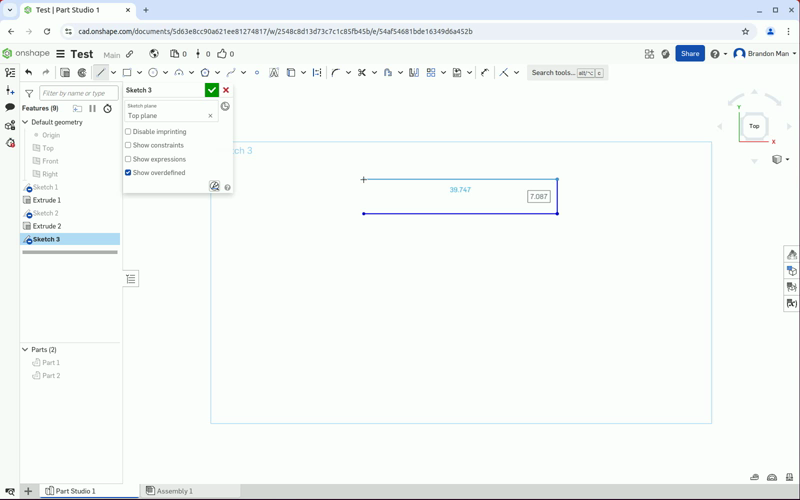
key_up(shift)
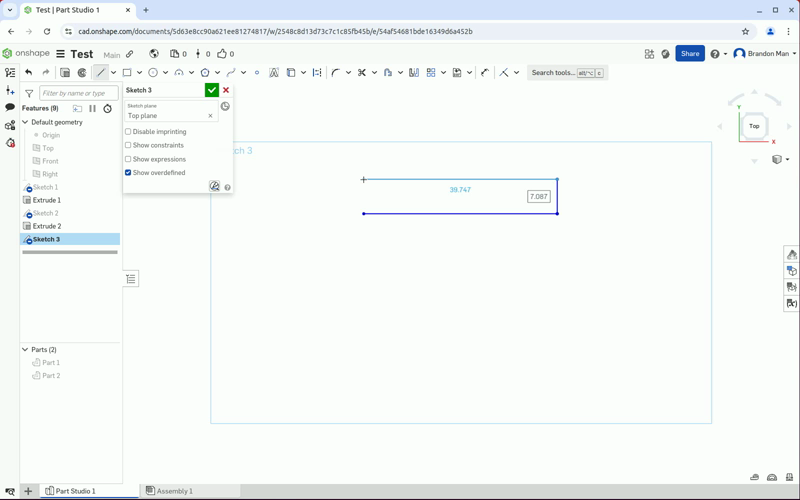
mouse_move(393, 179)
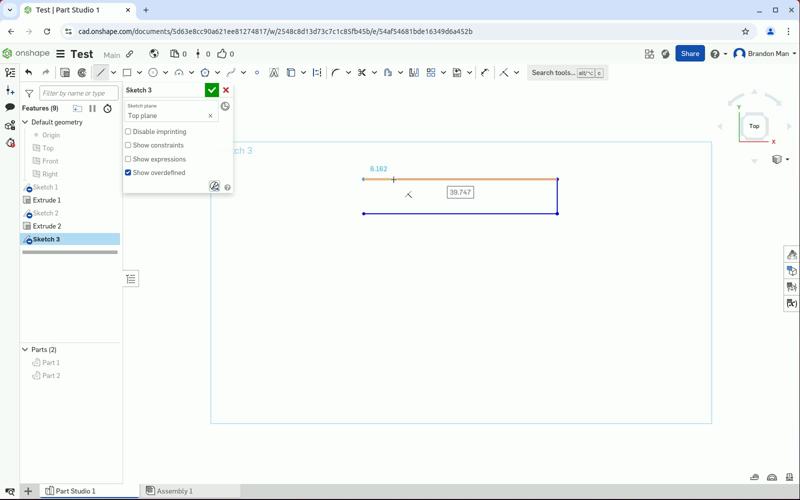
key_down(shift)
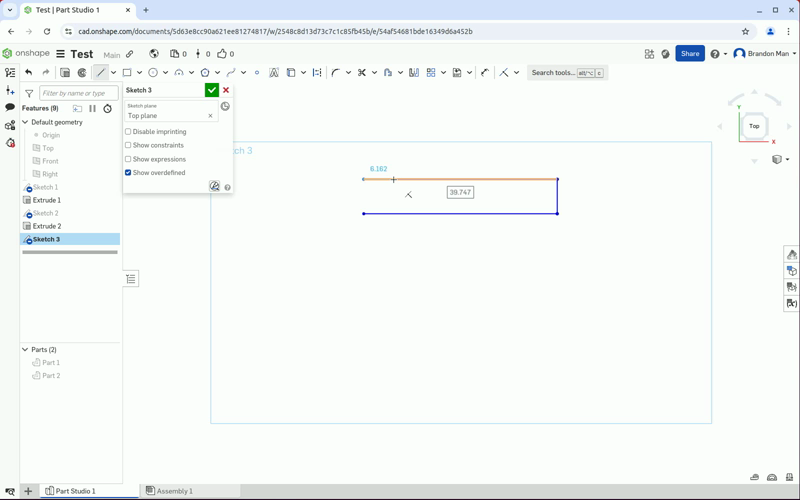
mouse_move(363, 213)
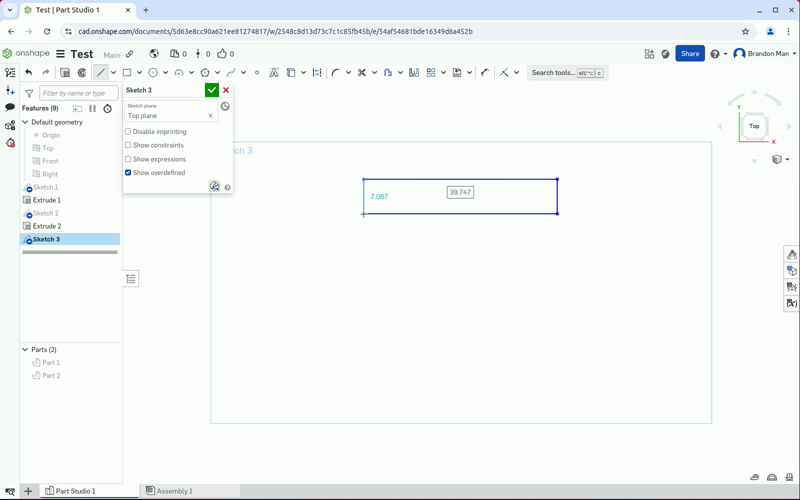
key_up(shift)
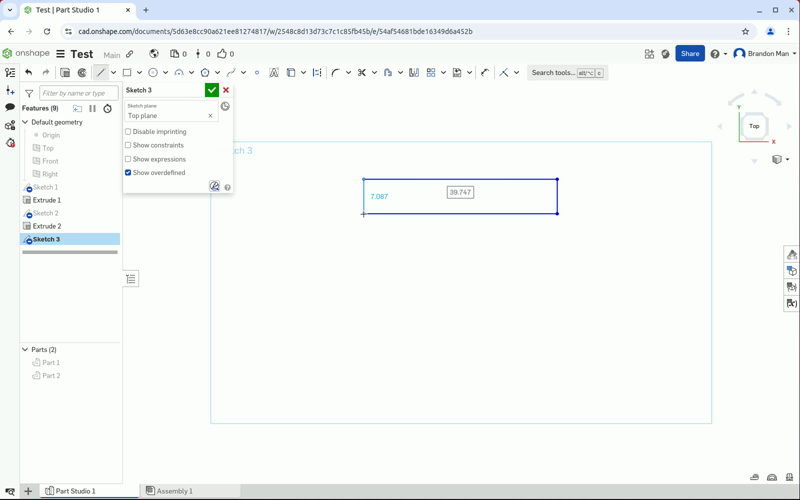
click(363, 213)
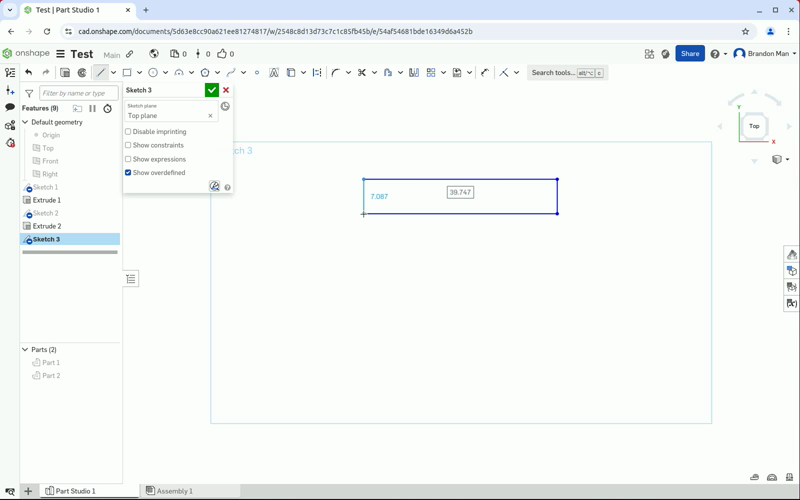
key(esc)
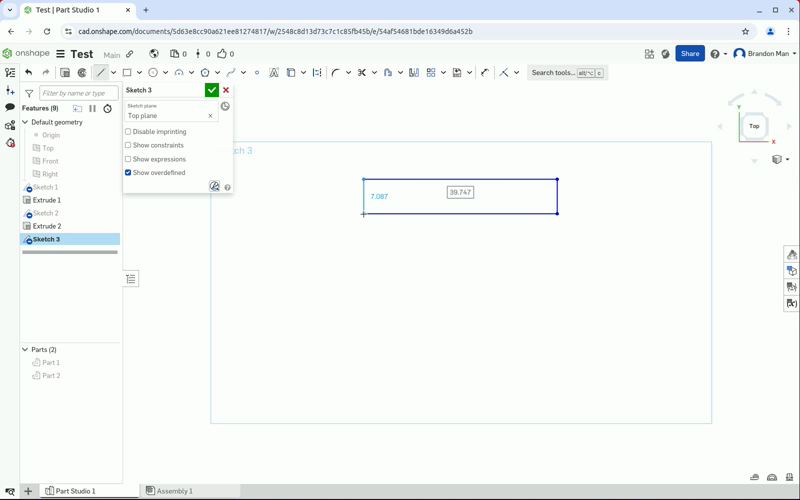
mouse_move(505, 207)
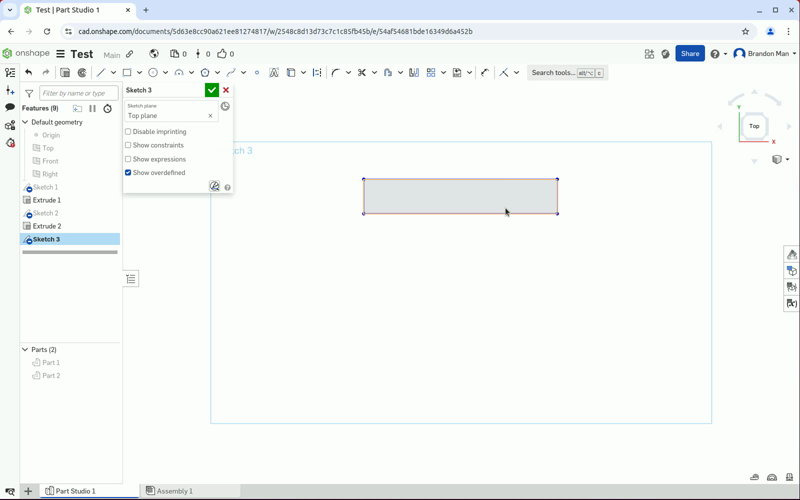
click(505, 207)
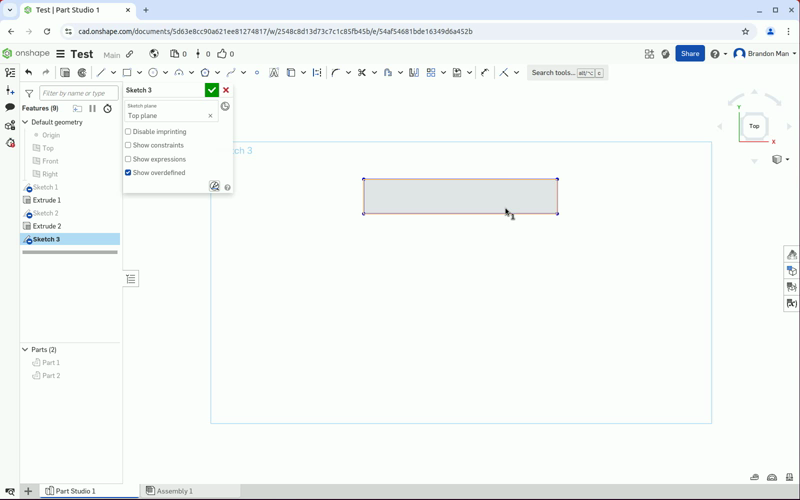
mouse_move(73, 352)
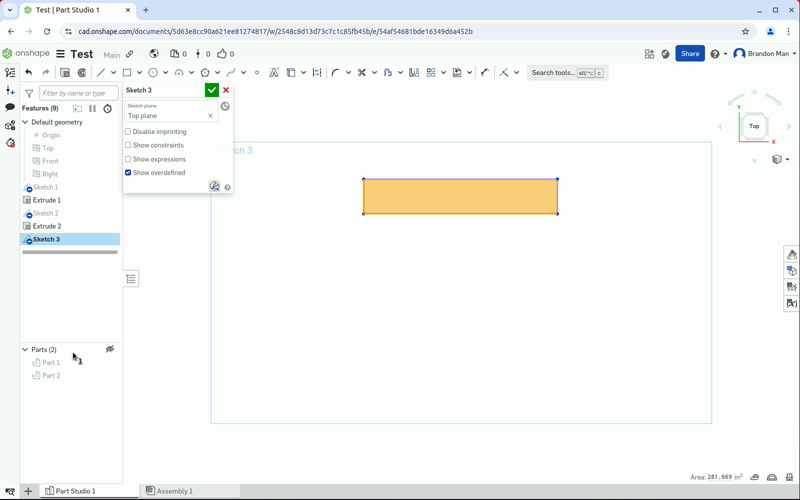
key(shift+y)
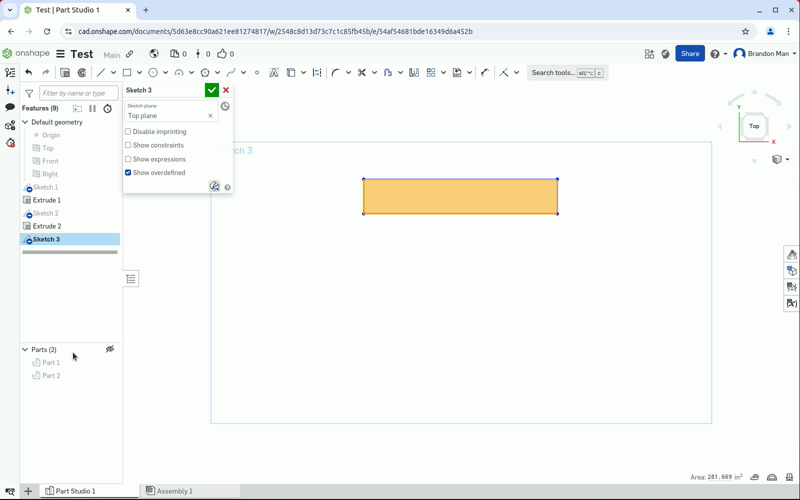
key(shift+e)
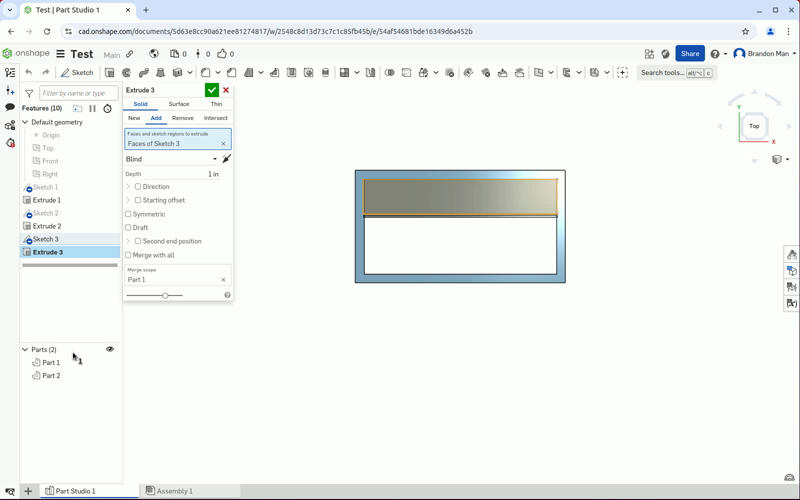
mouse_move(143, 106)
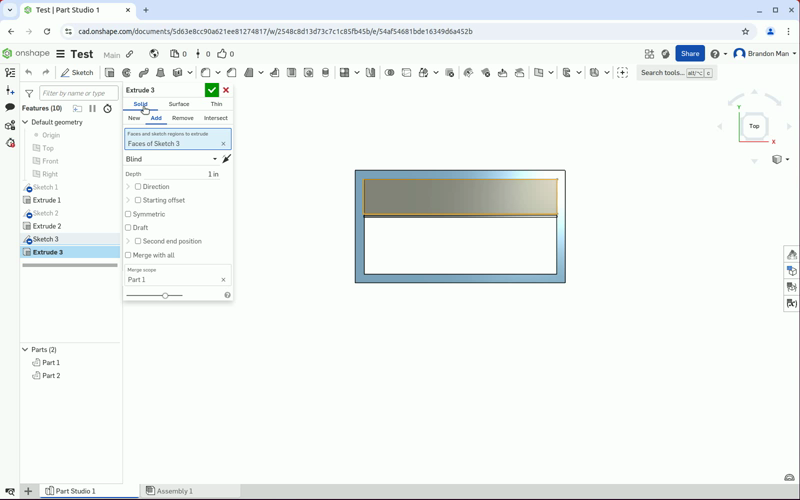
click(143, 106)
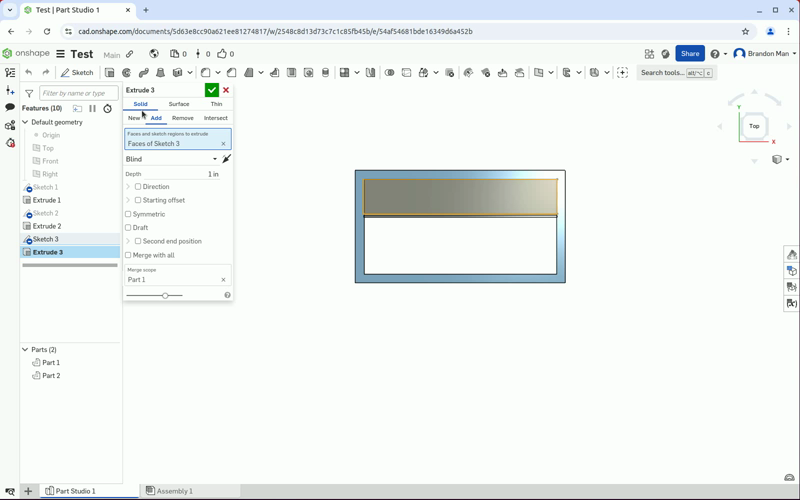
mouse_move(137, 120)
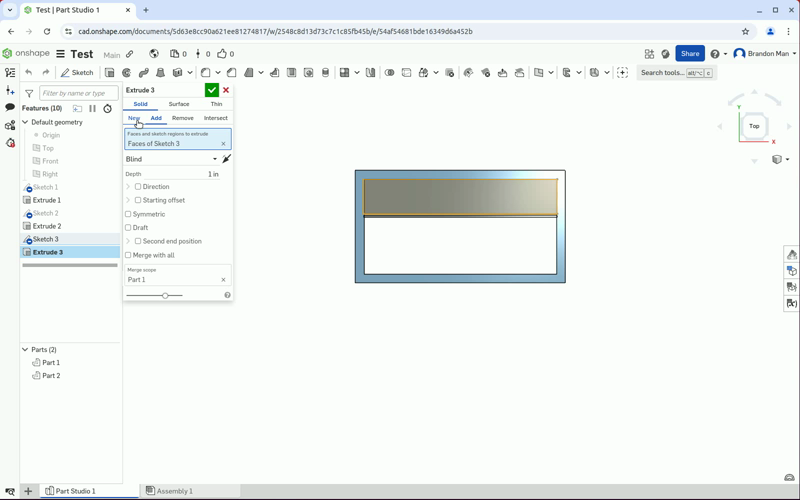
click(137, 120)
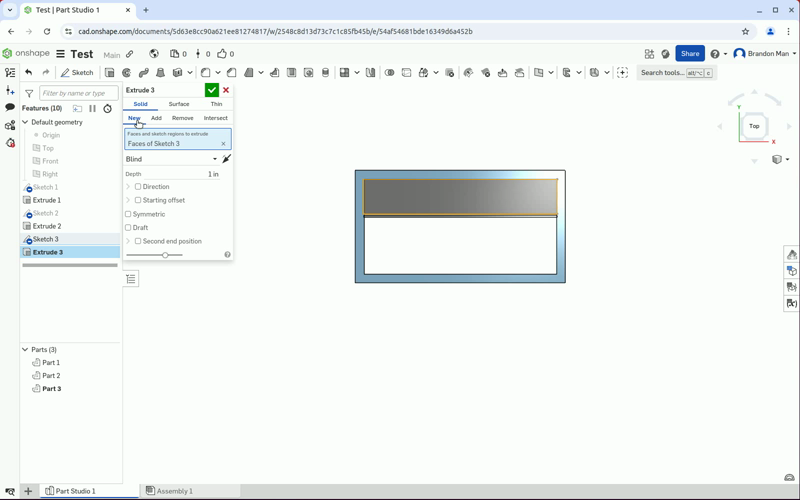
key(tab, 4)
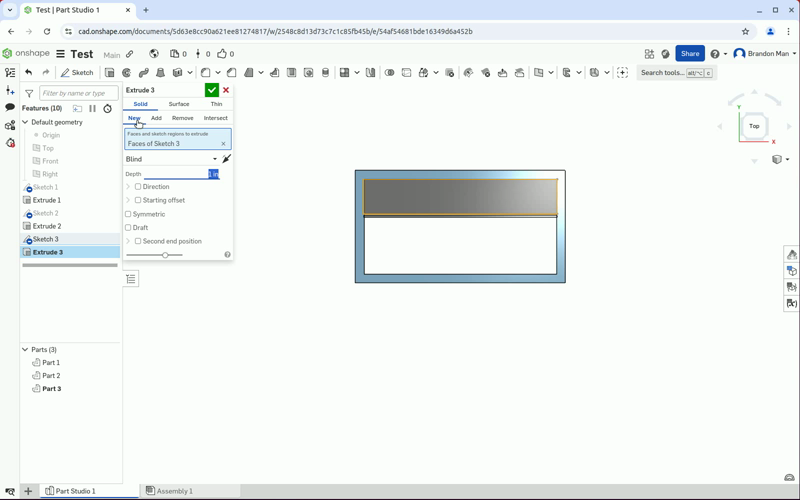
text(1.204)
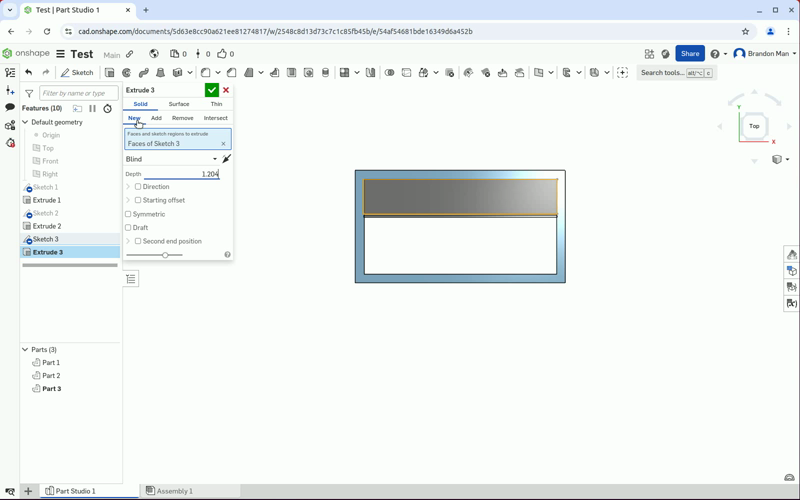
key(enter)
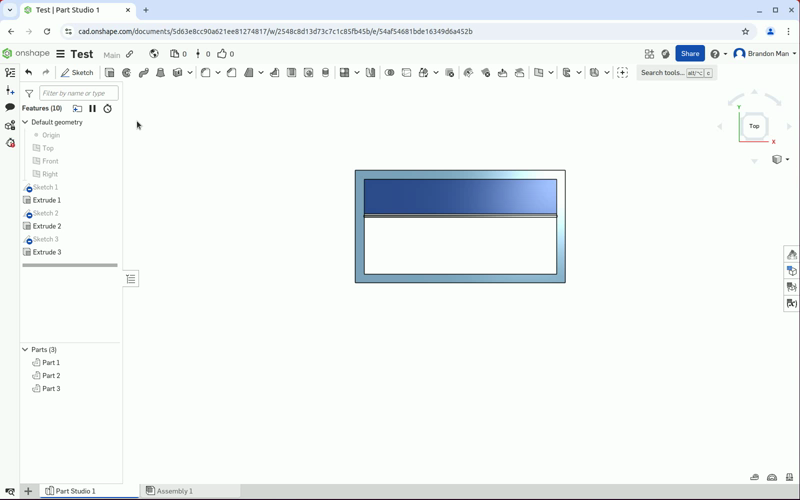
key(shift+h)
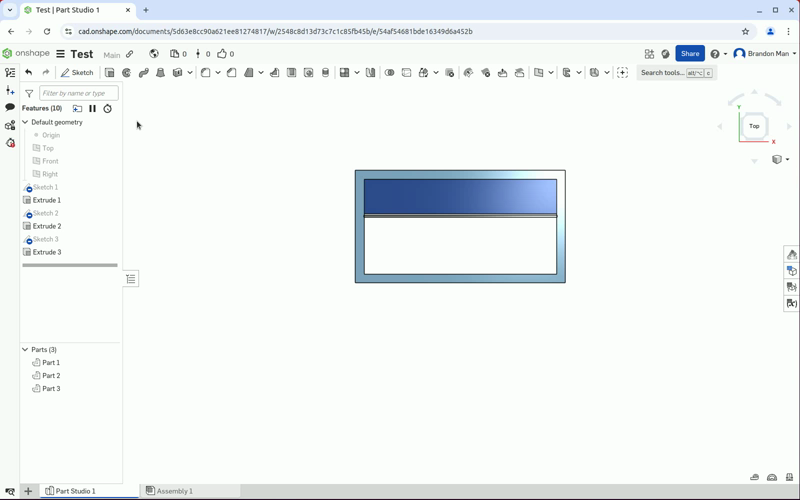
key(shift+h)
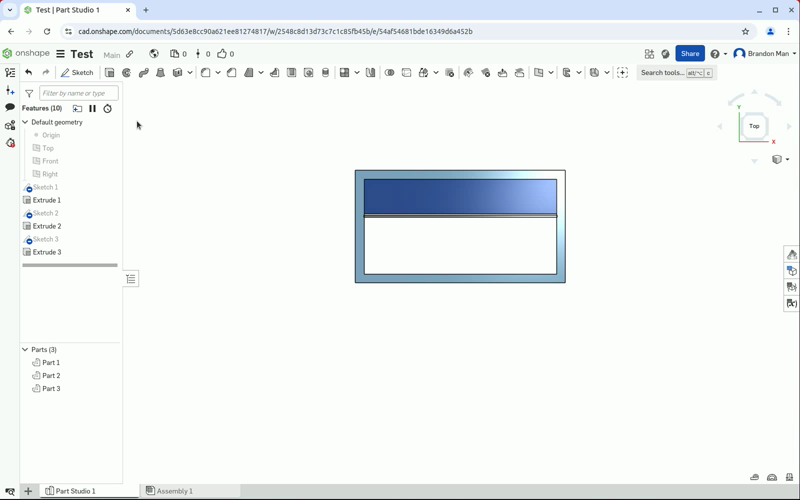
mouse_move(73, 189)
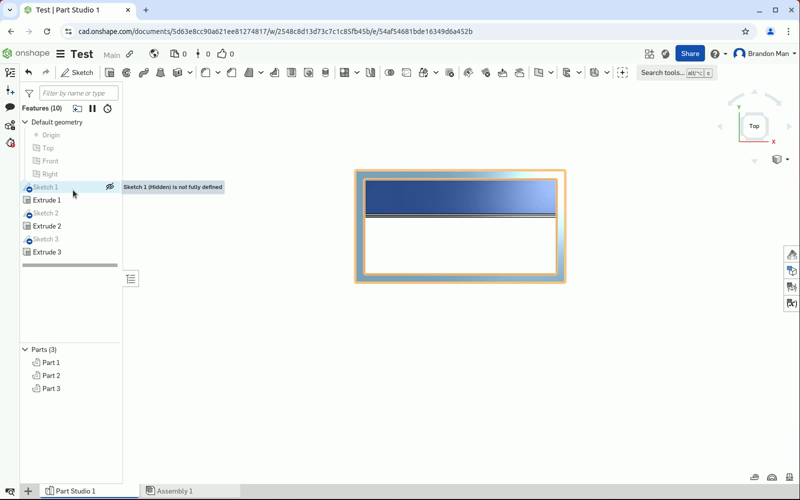
click(73, 189)
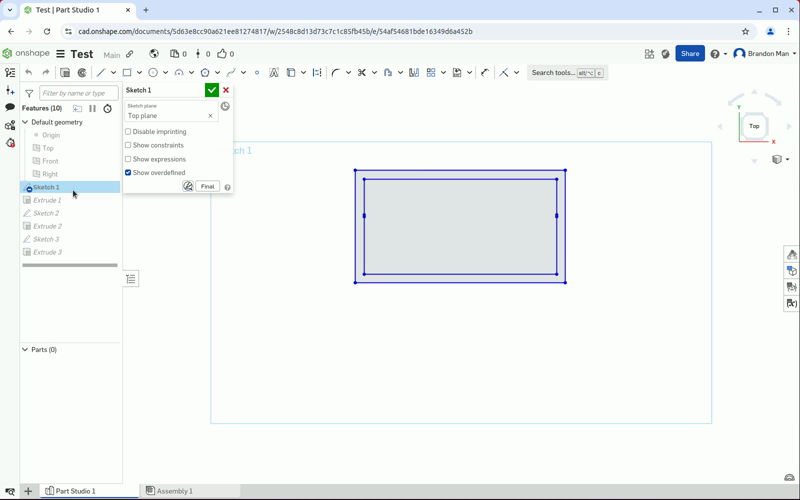
mouse_move(229, 92)
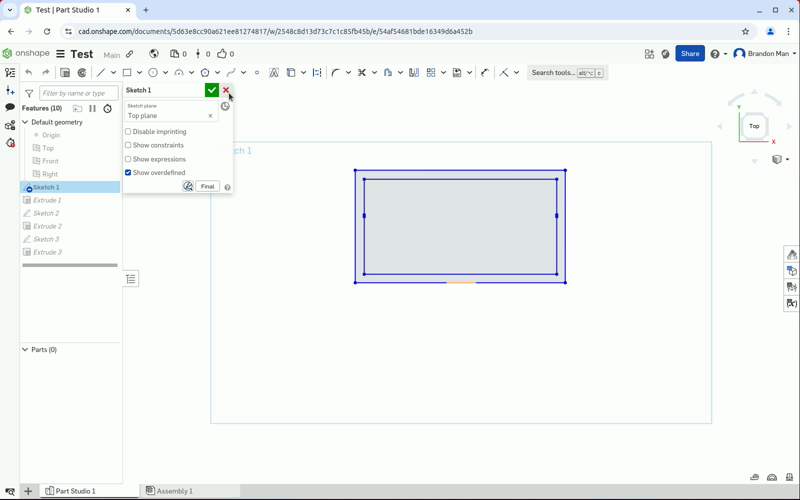
click(229, 92)
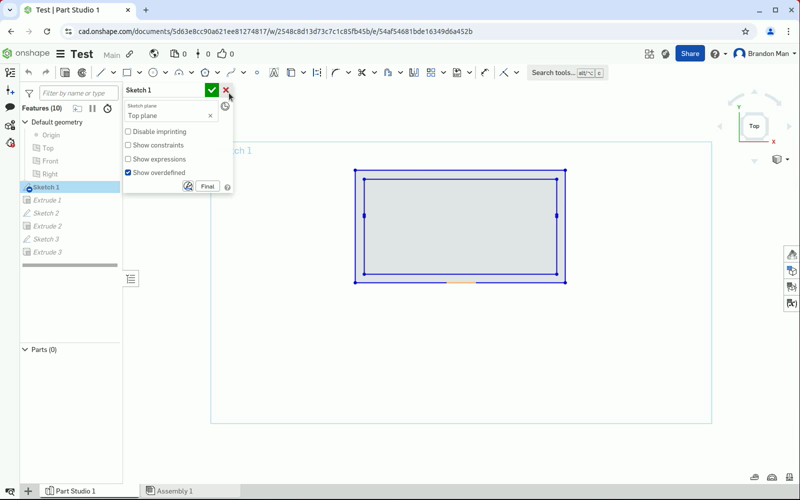
key(shift+s)
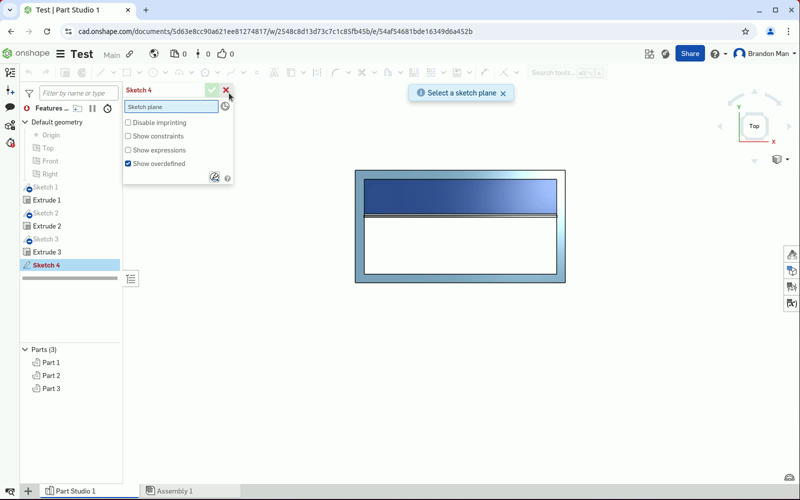
mouse_move(73, 150)
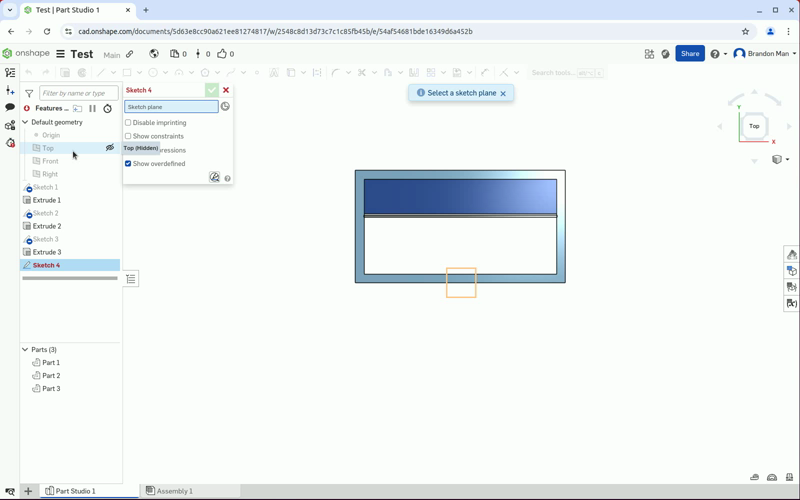
click(73, 150)
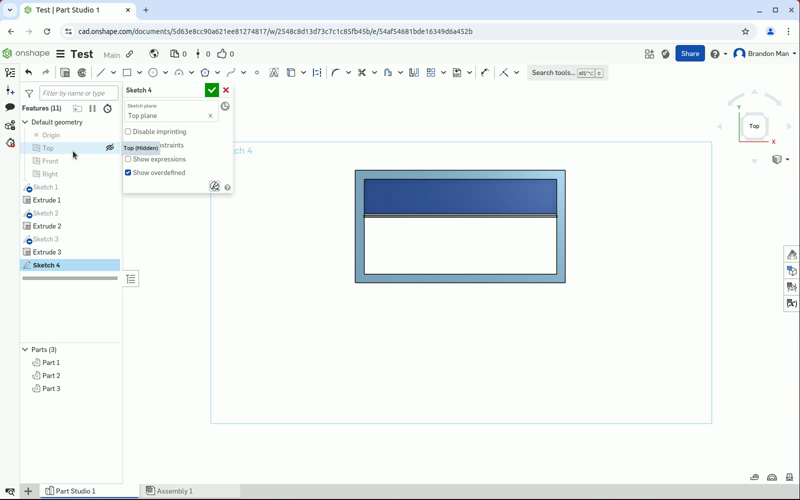
mouse_move(73, 352)
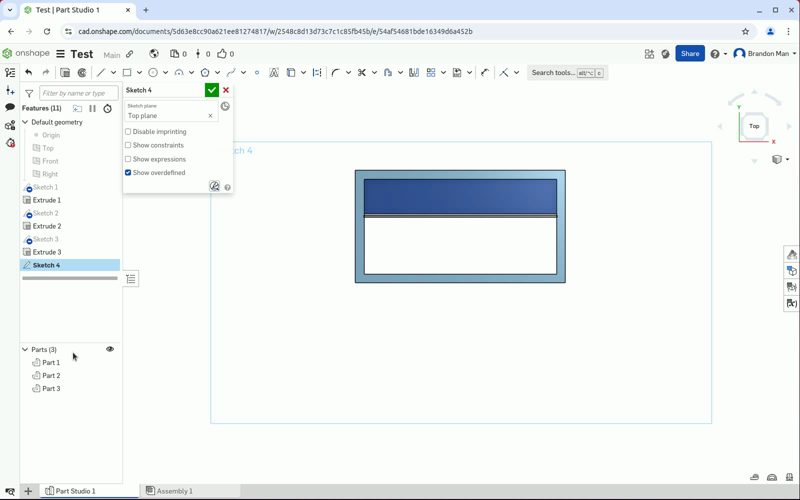
key(y)
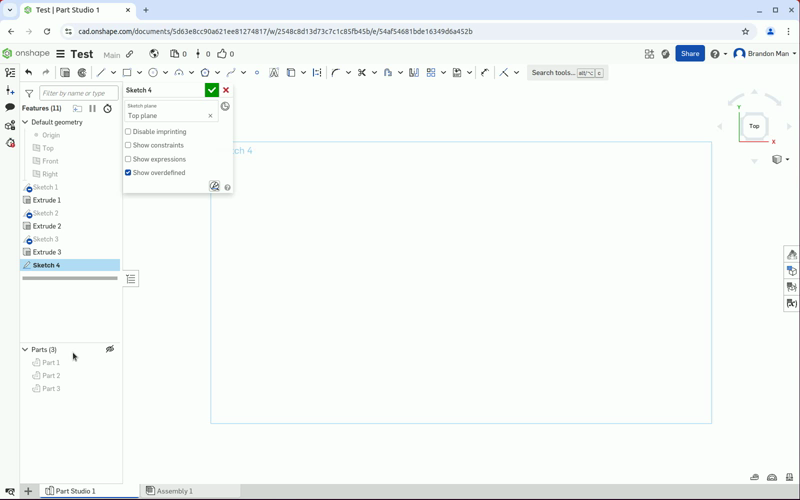
key(l)
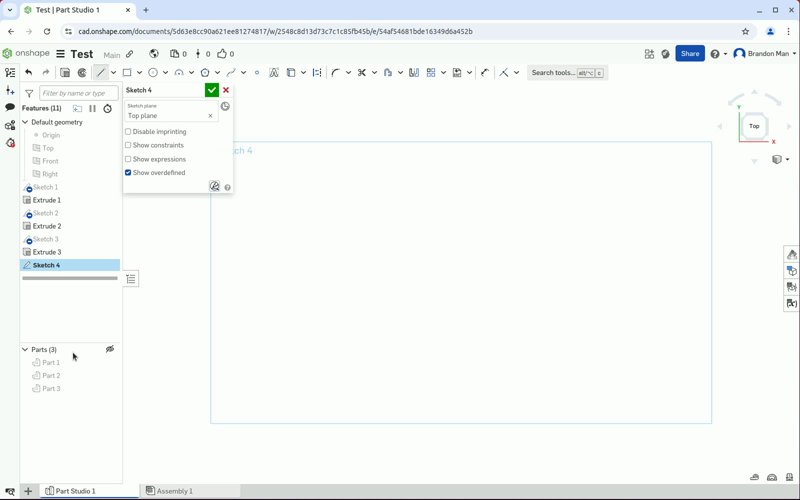
key_down(shift)
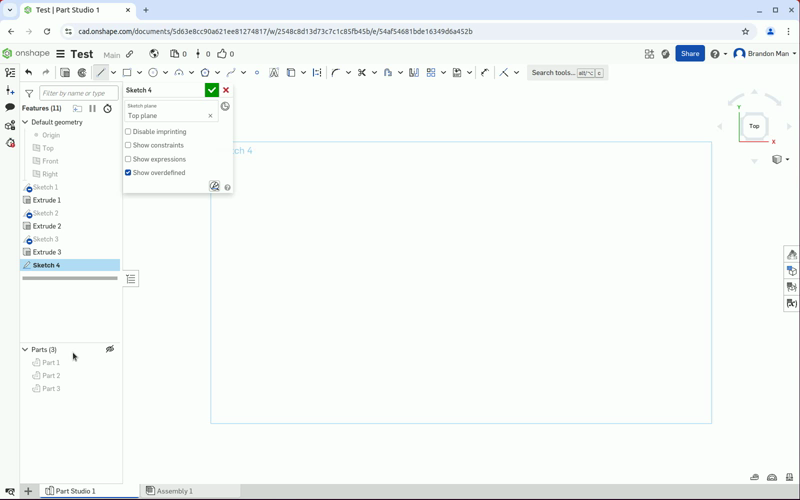
mouse_move(363, 274)
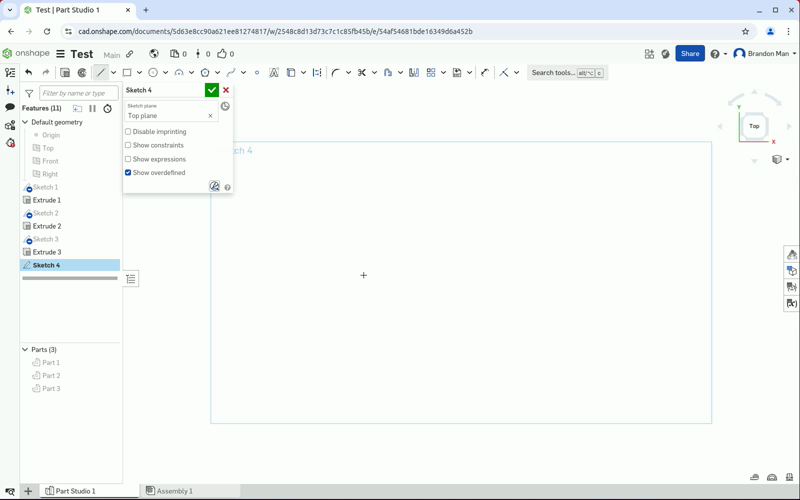
click(363, 274)
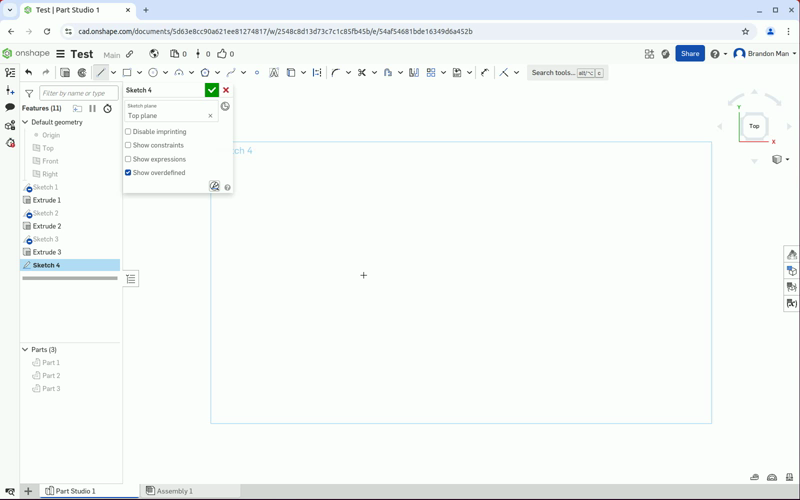
key_up(shift)
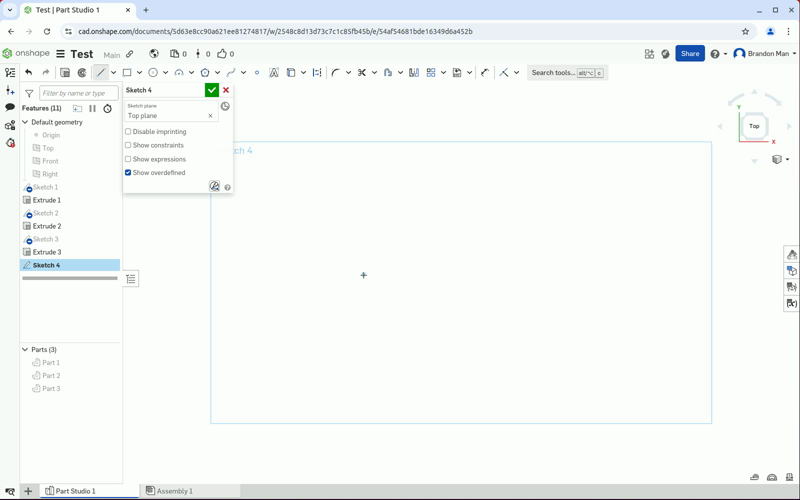
key_down(shift)
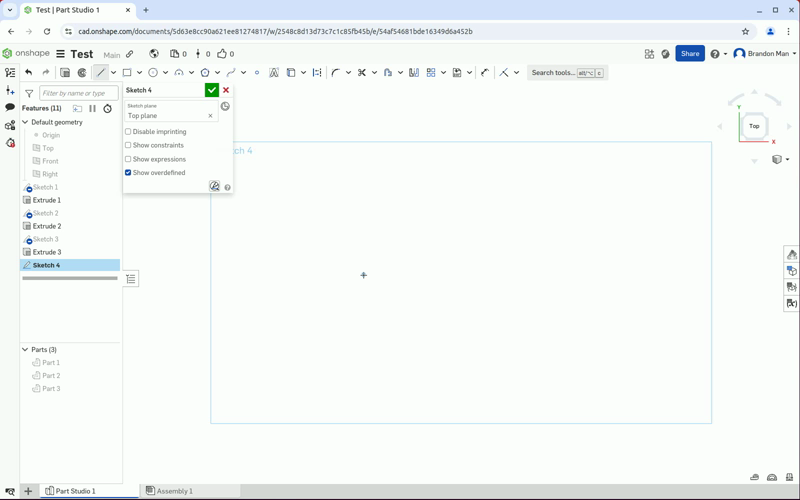
mouse_move(557, 274)
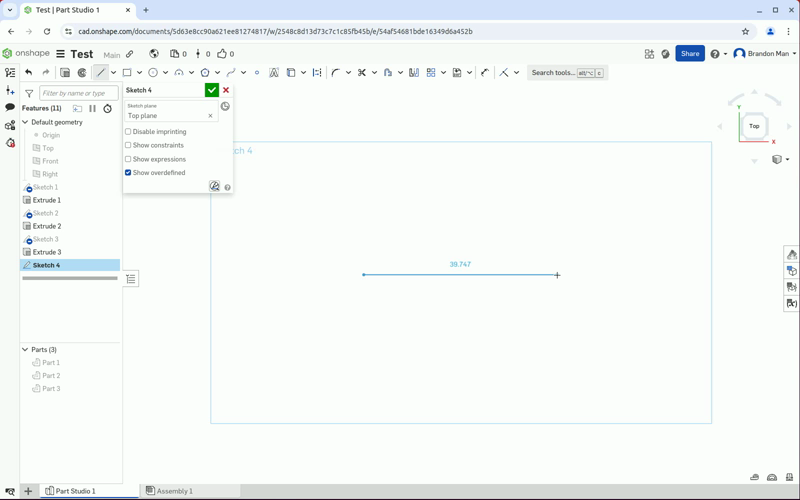
click(557, 274)
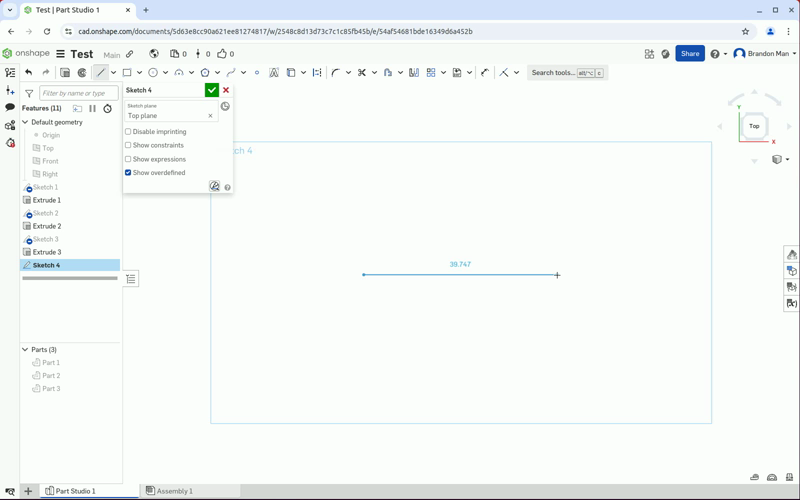
key_up(shift)
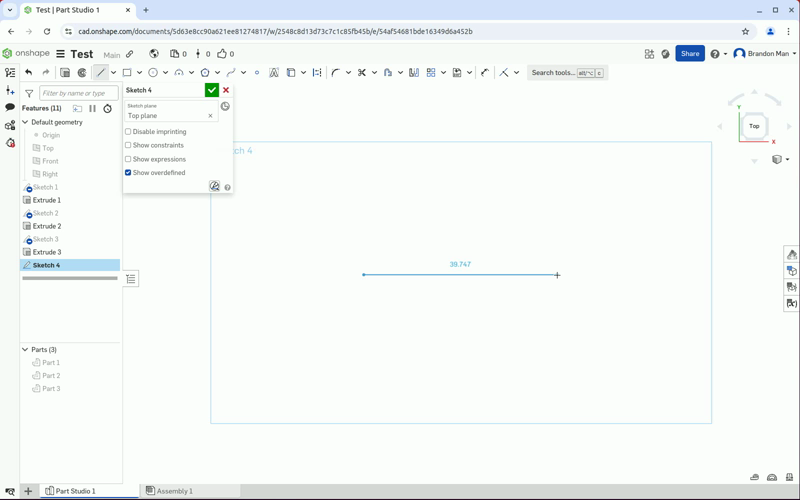
key_down(shift)
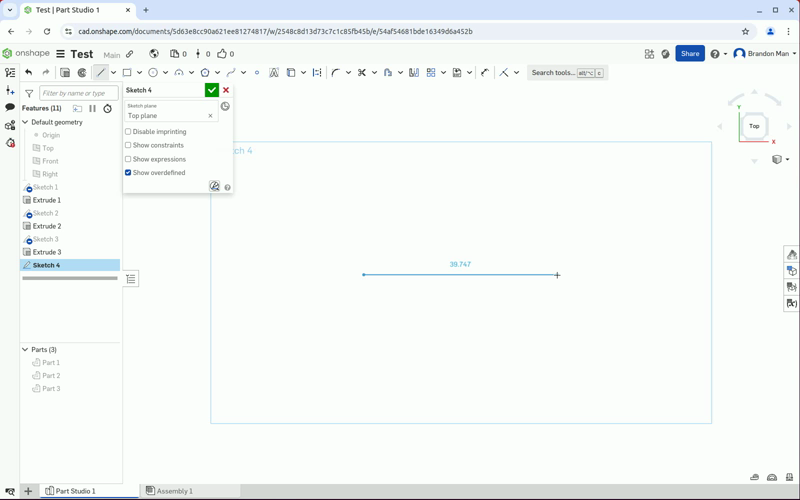
mouse_move(587, 274)
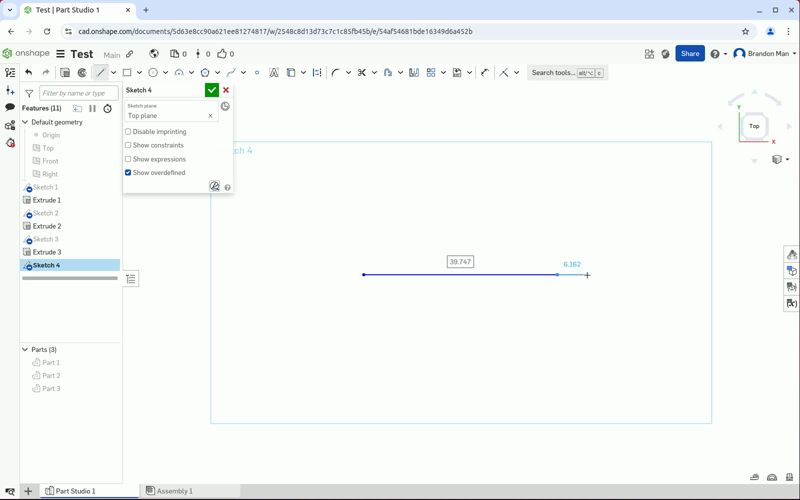
mouse_move(557, 217)
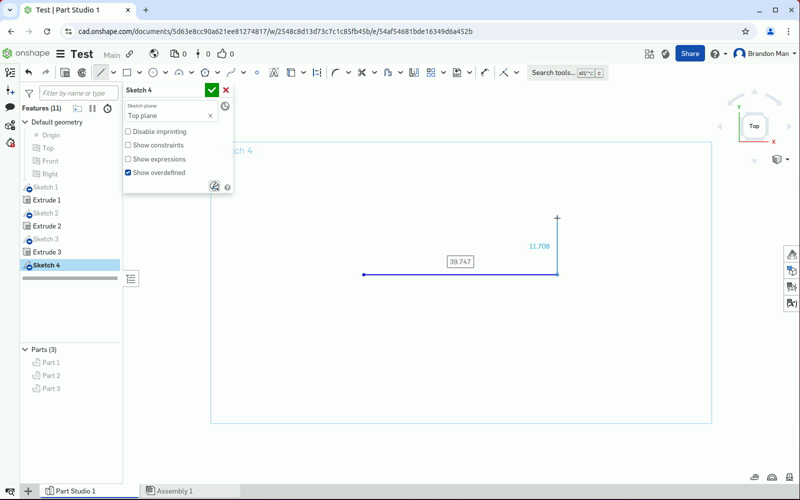
click(557, 217)
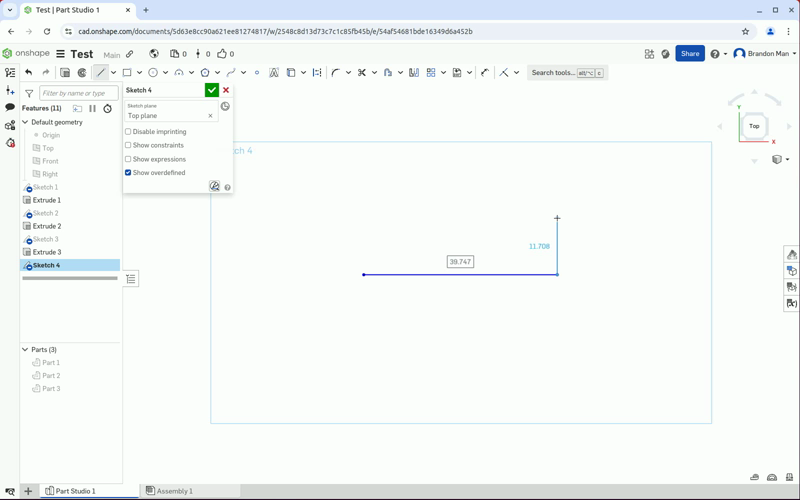
key_up(shift)
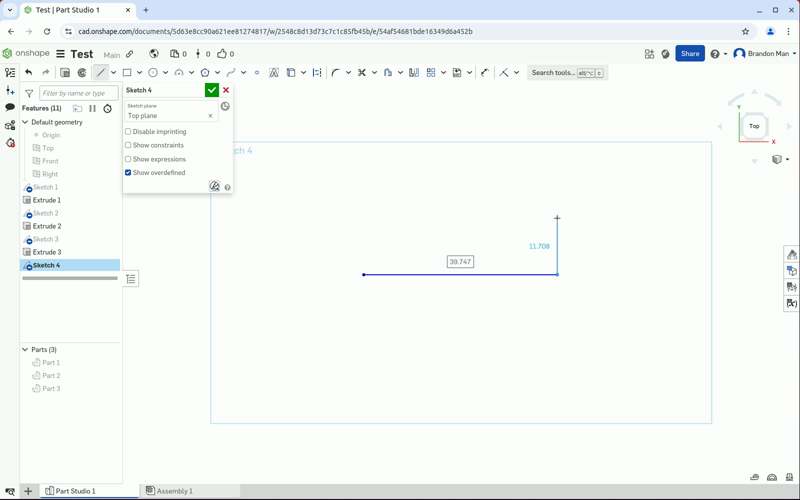
key_down(shift)
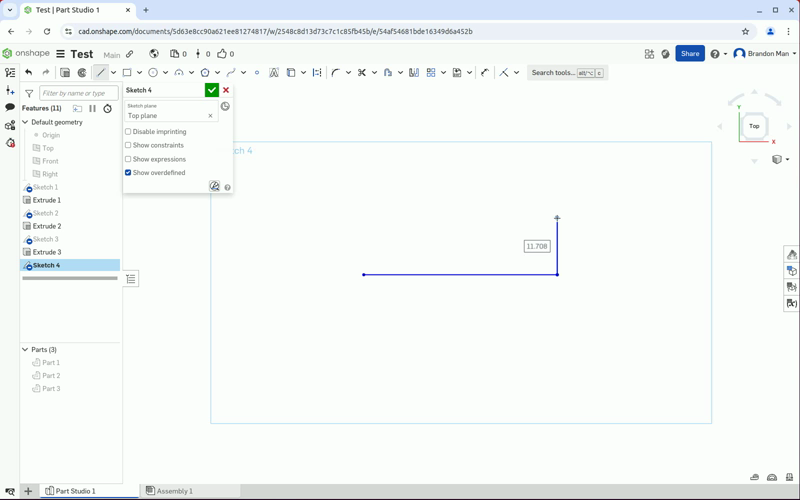
mouse_move(363, 217)
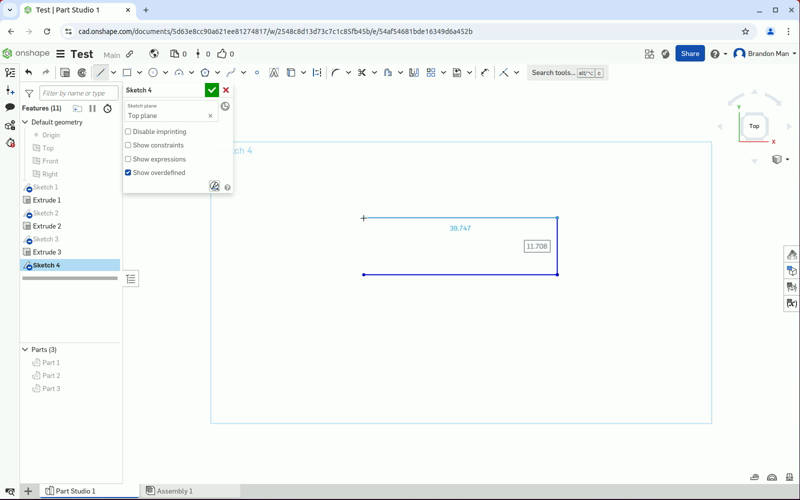
click(363, 217)
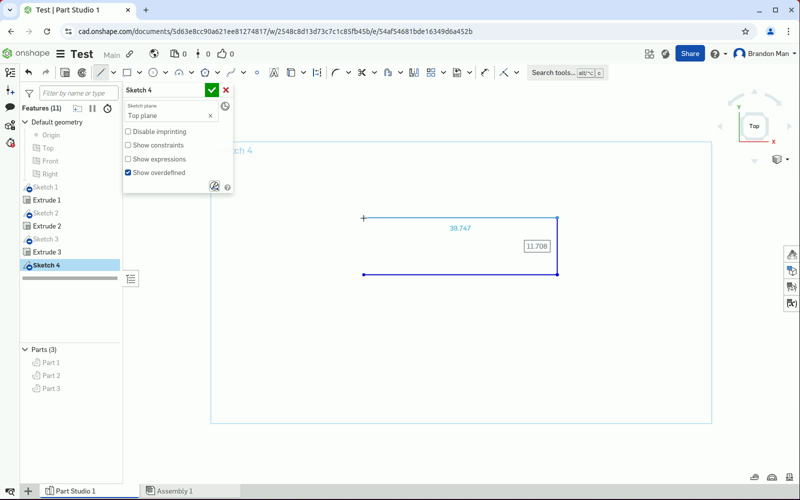
key_up(shift)
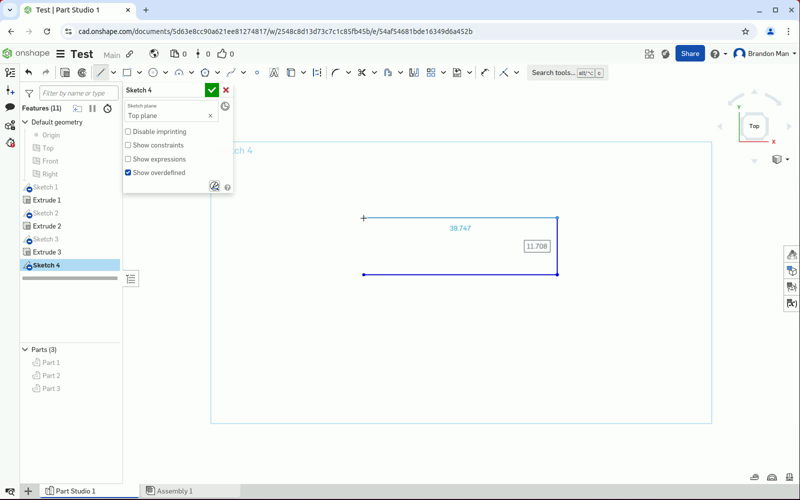
mouse_move(393, 217)
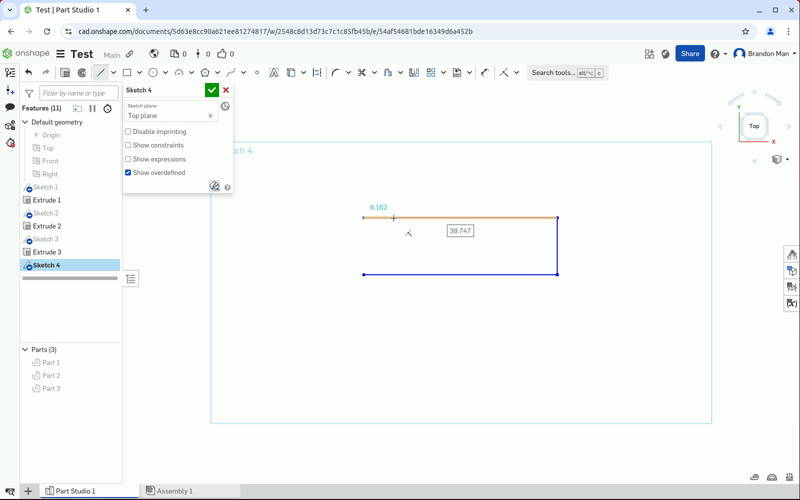
key_down(shift)
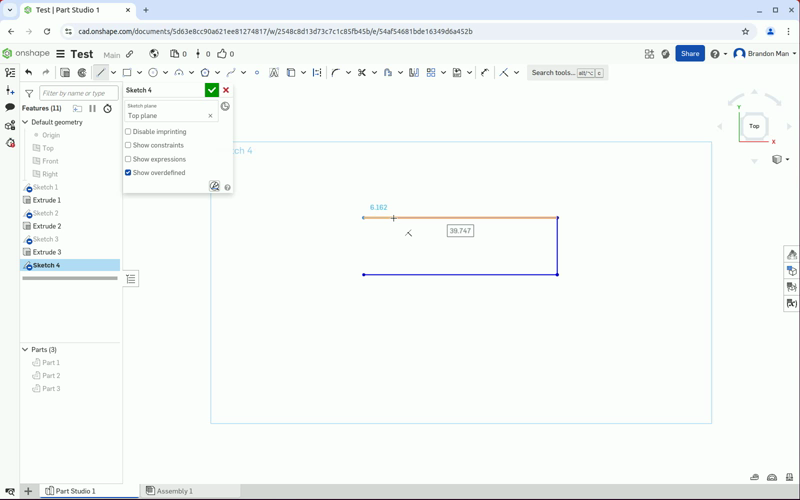
mouse_move(363, 274)
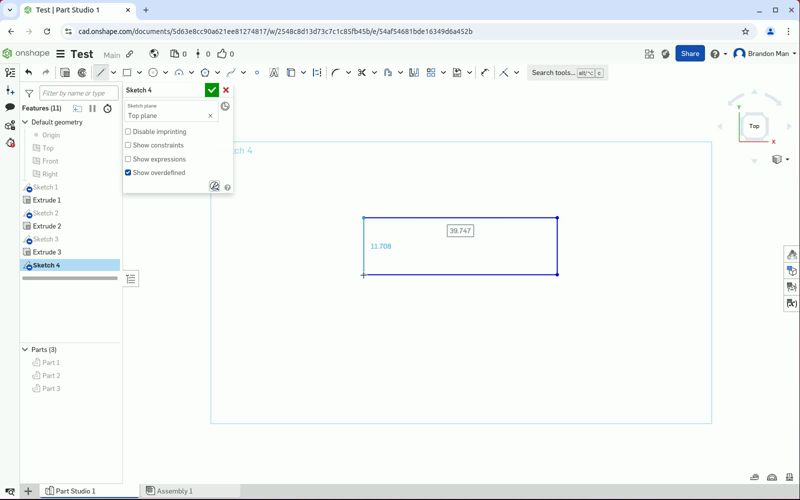
key_up(shift)
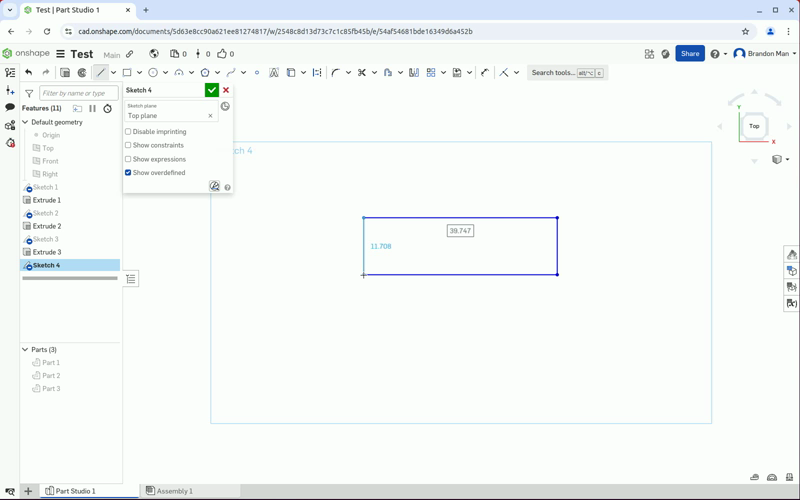
click(363, 274)
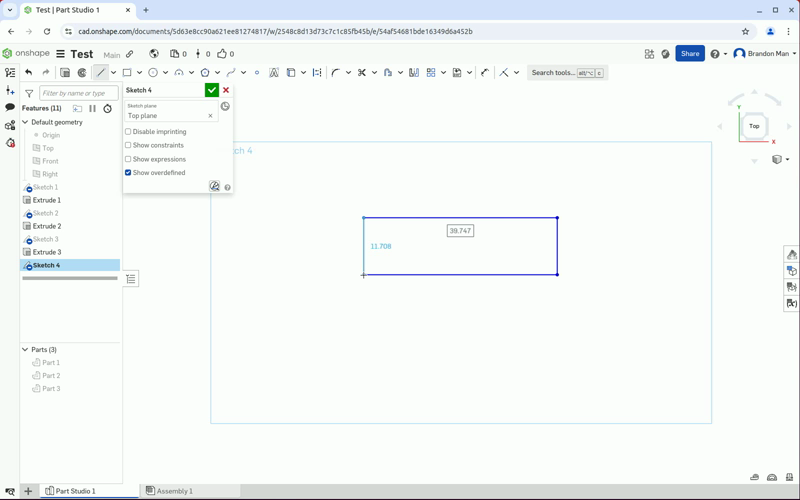
key(esc)
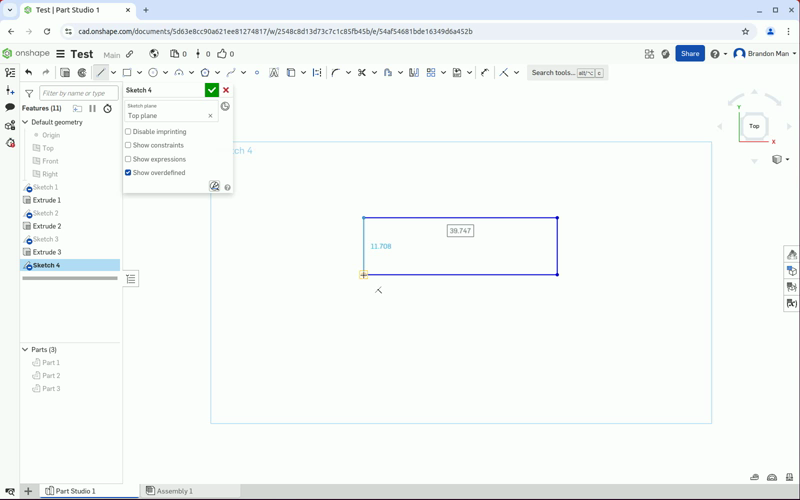
mouse_move(487, 225)
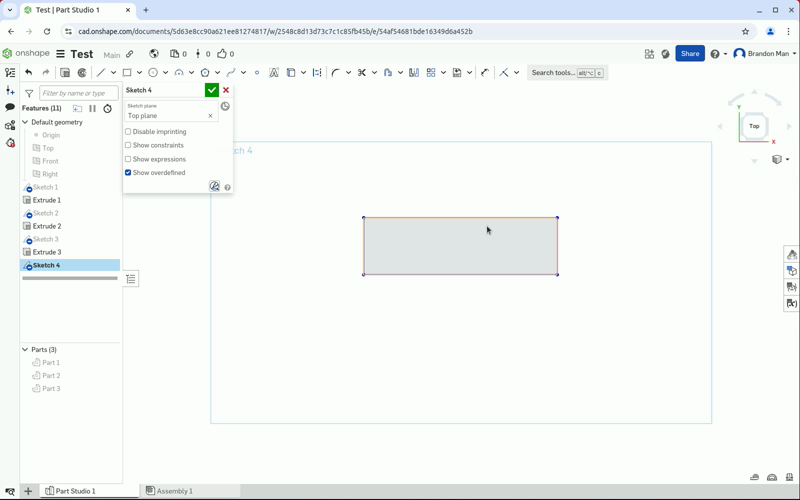
click(487, 225)
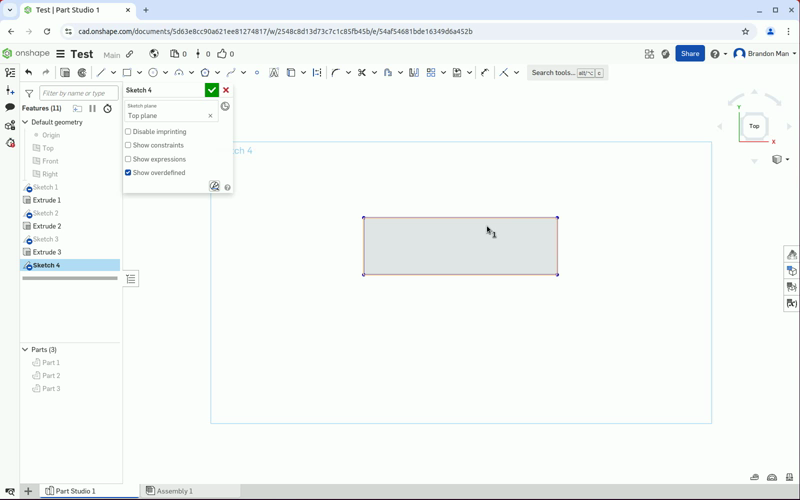
mouse_move(73, 352)
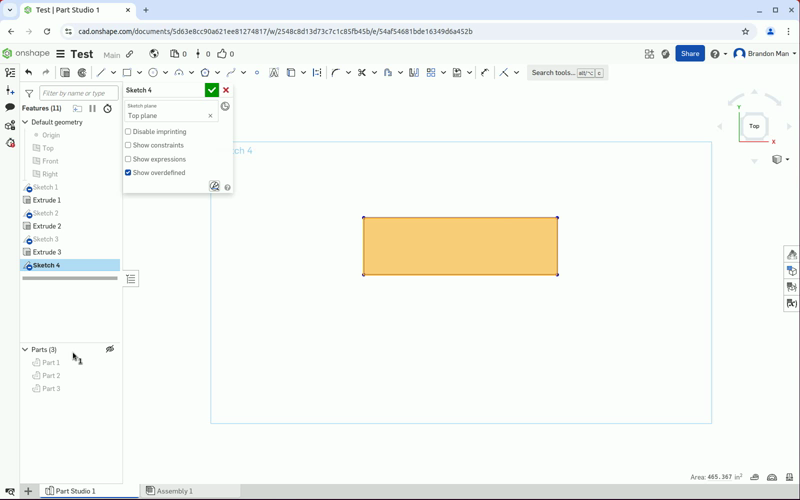
key(shift+y)
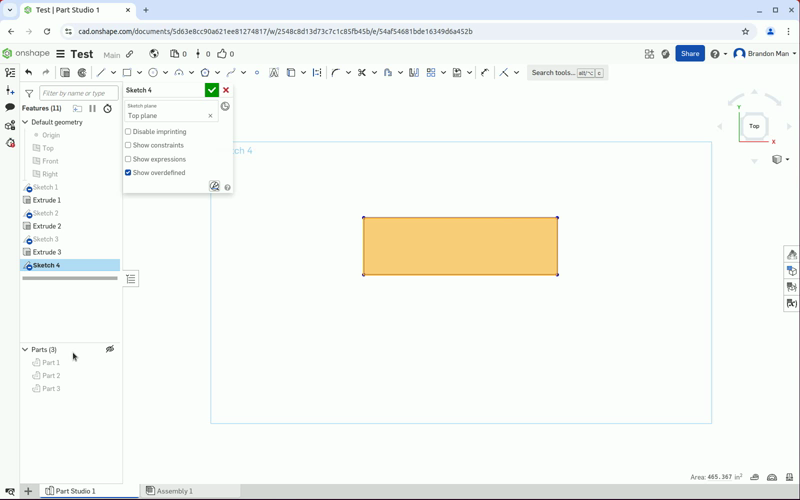
key(shift+e)
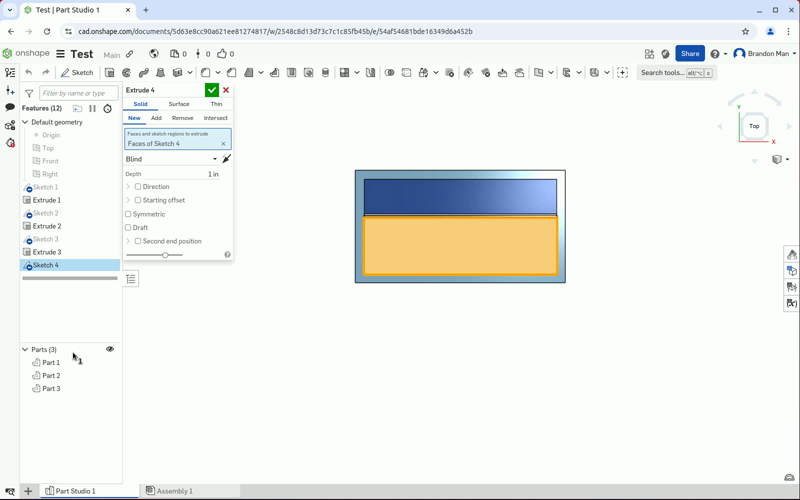
mouse_move(143, 106)
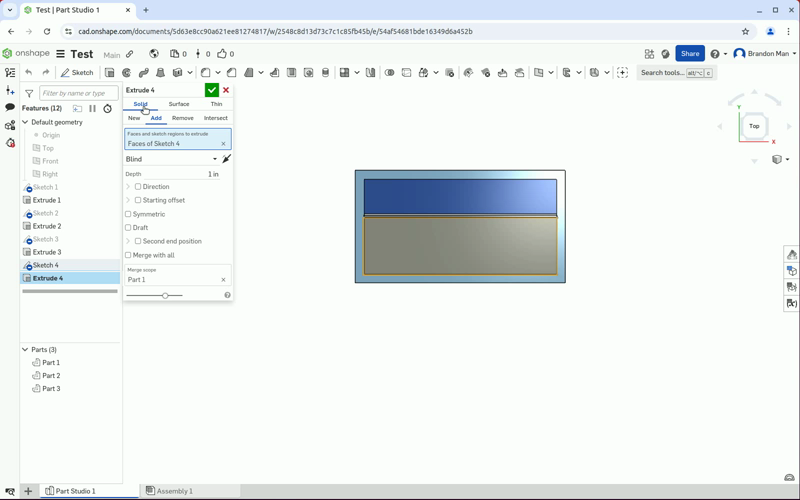
click(143, 106)
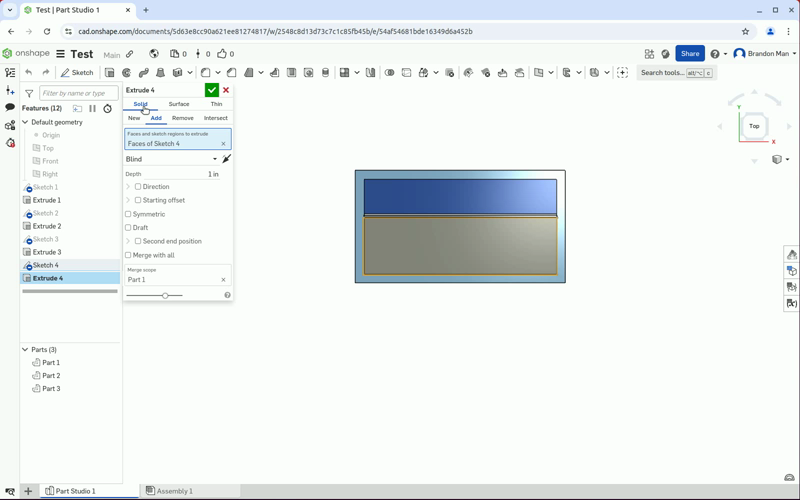
mouse_move(137, 120)
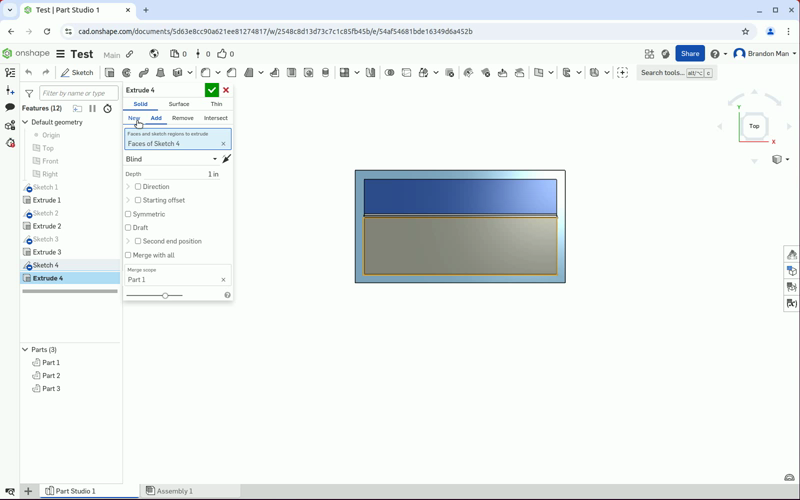
click(137, 120)
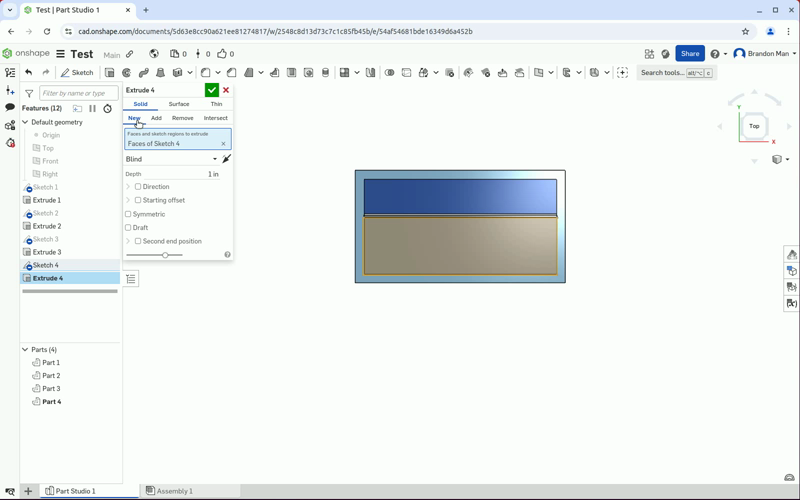
key(tab, 4)
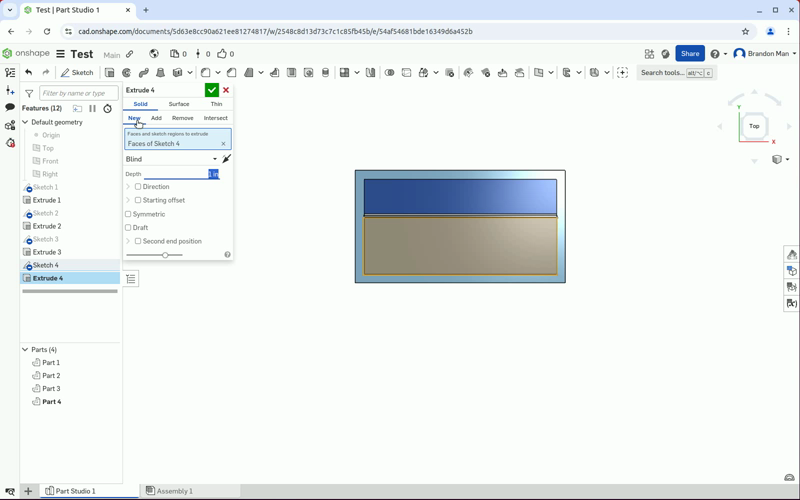
text(1.204)
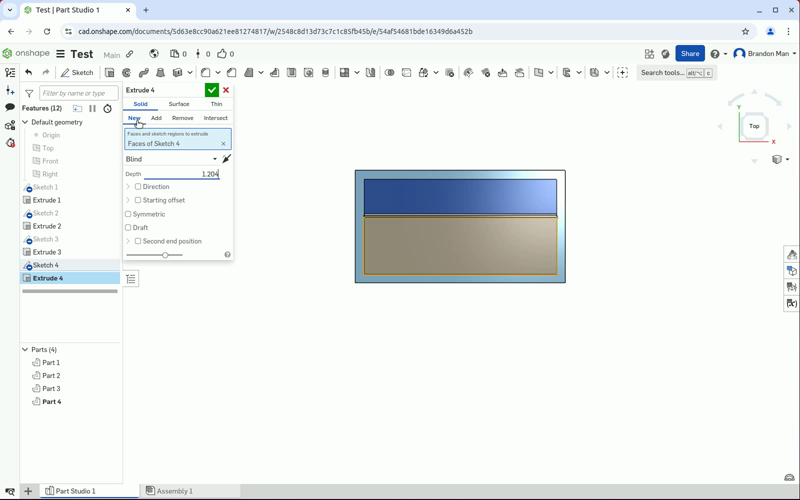
key(enter)
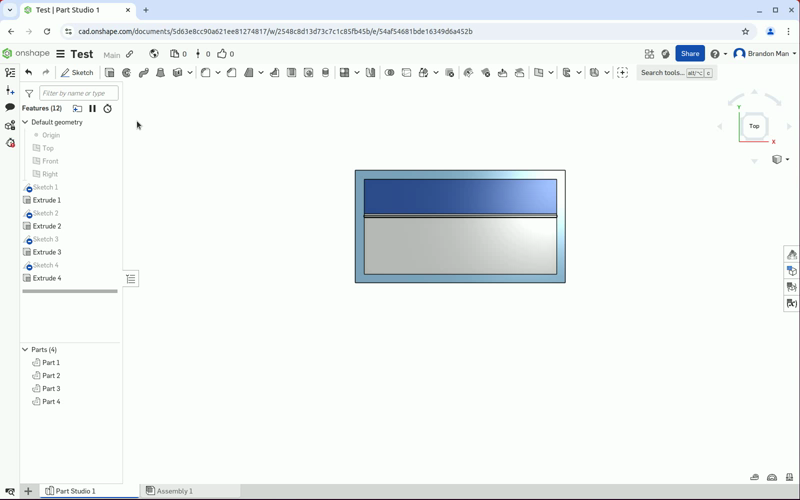
key(shift+h)
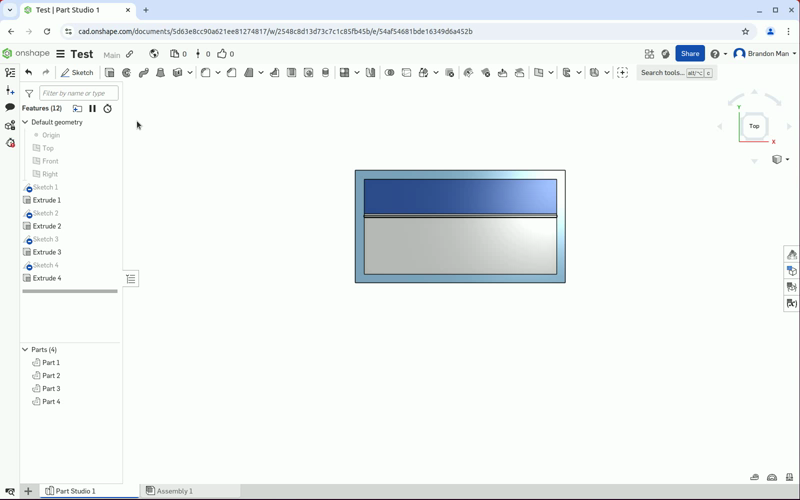
key(shift+h)
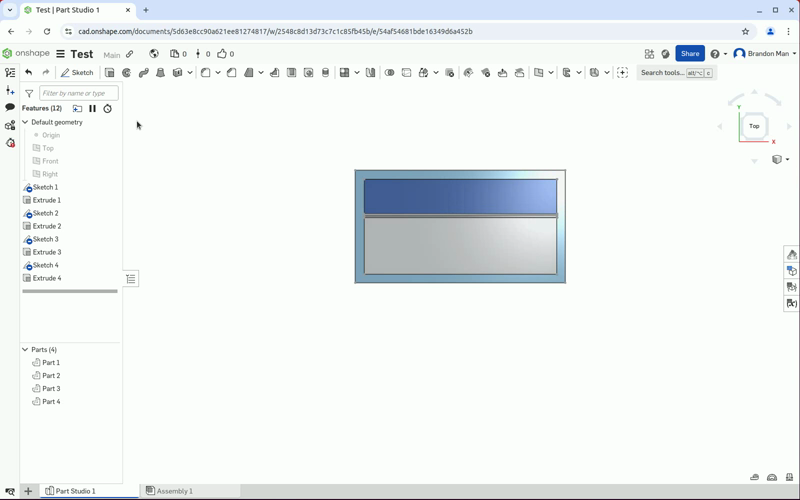
key(shift+7)
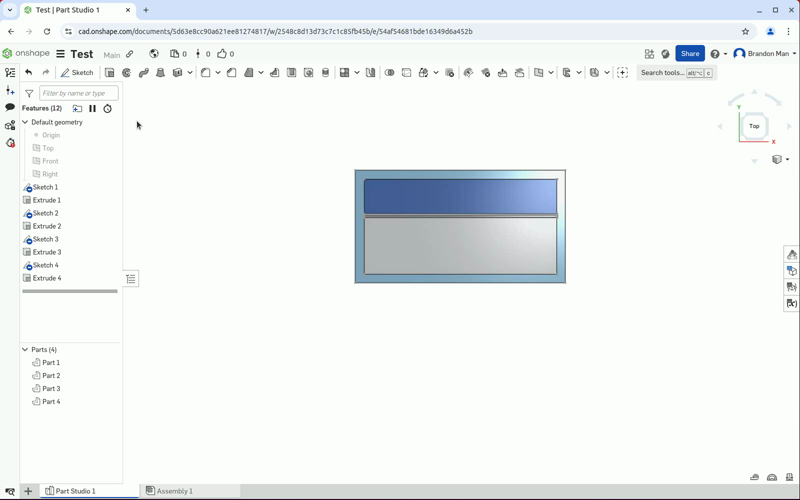
key(up, 3)
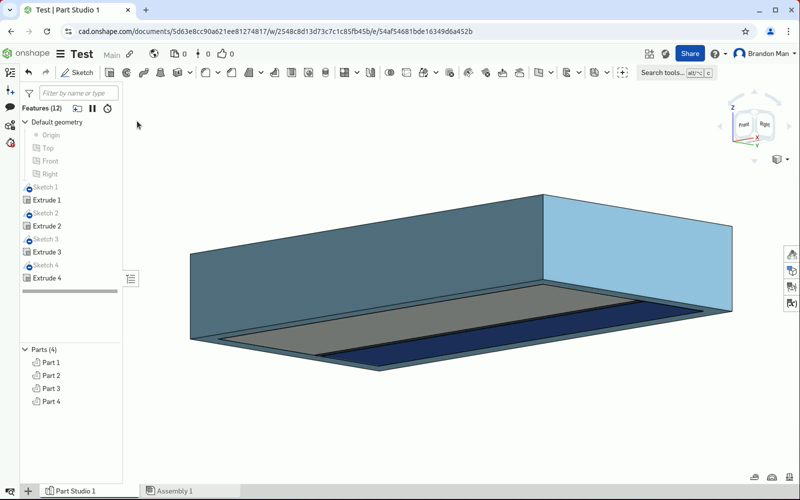
key(left, 3)
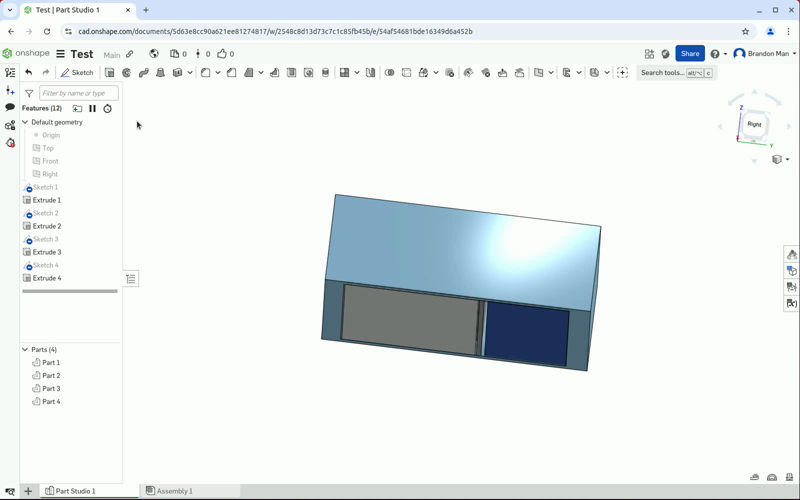
key(right, 3)
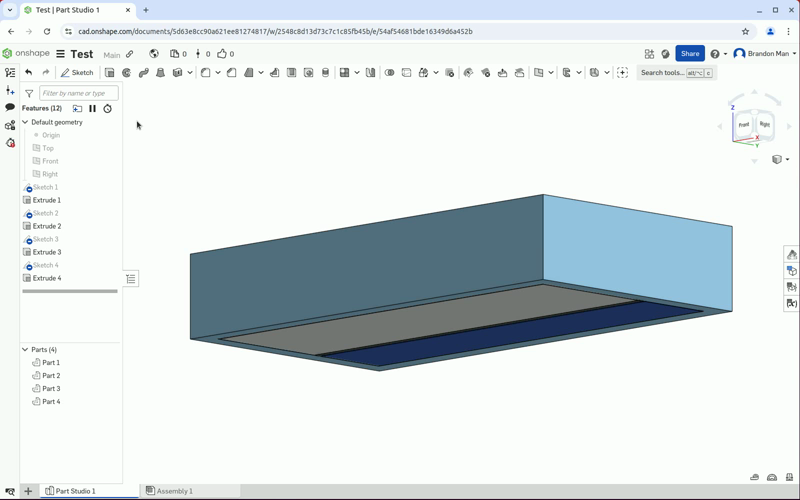
key(down, 3)
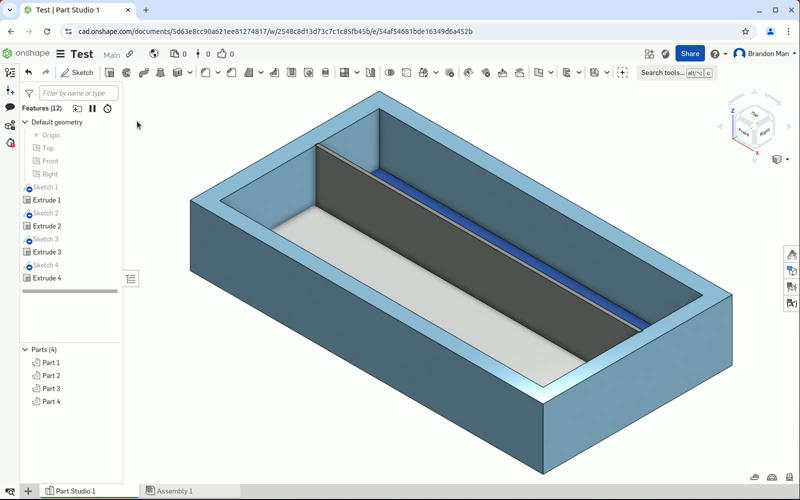
mouse_move(73, 189)
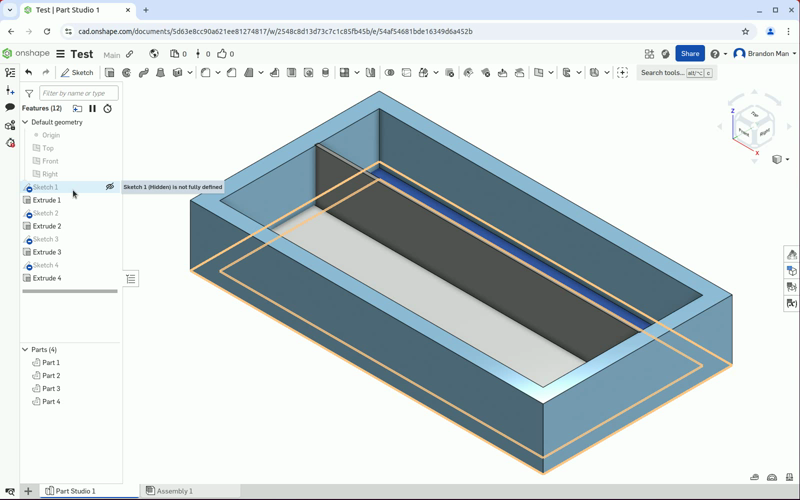
click(73, 189)